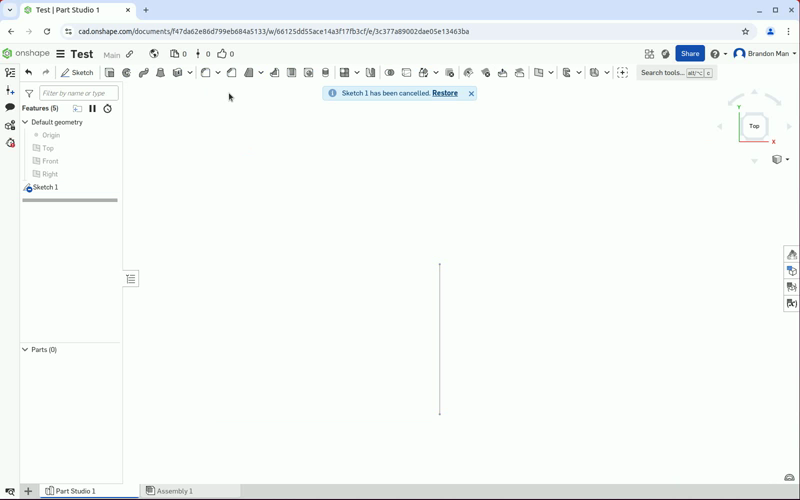
key(shift+h)
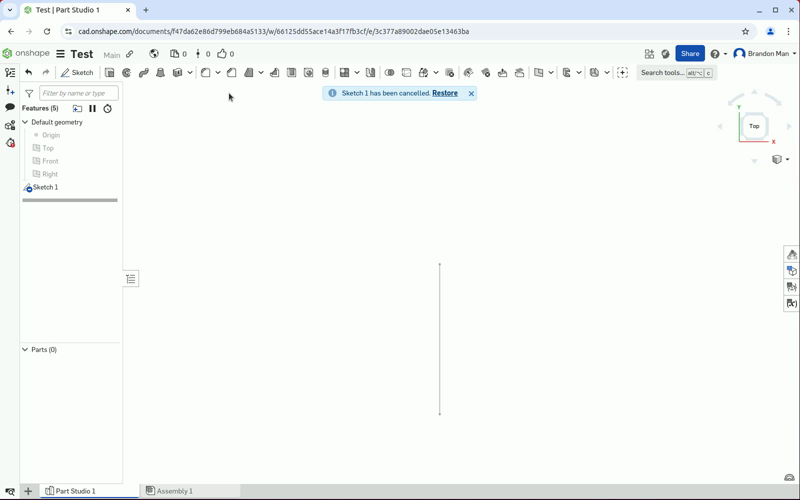
key(shift+s)
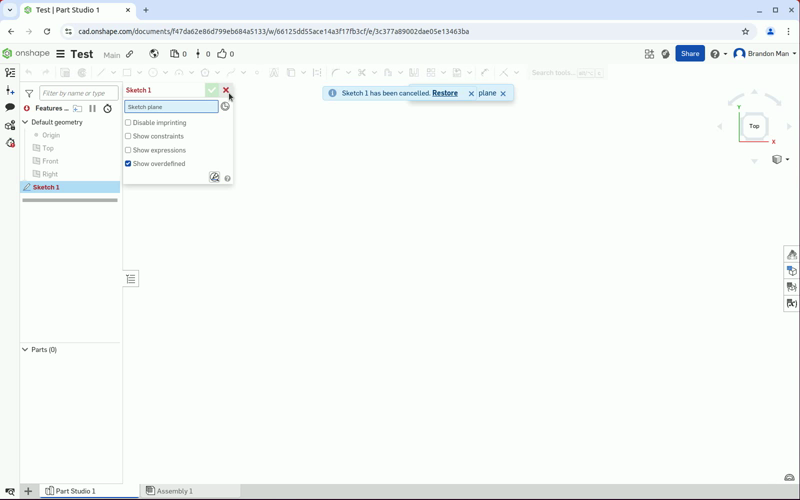
mouse_move(73, 150)
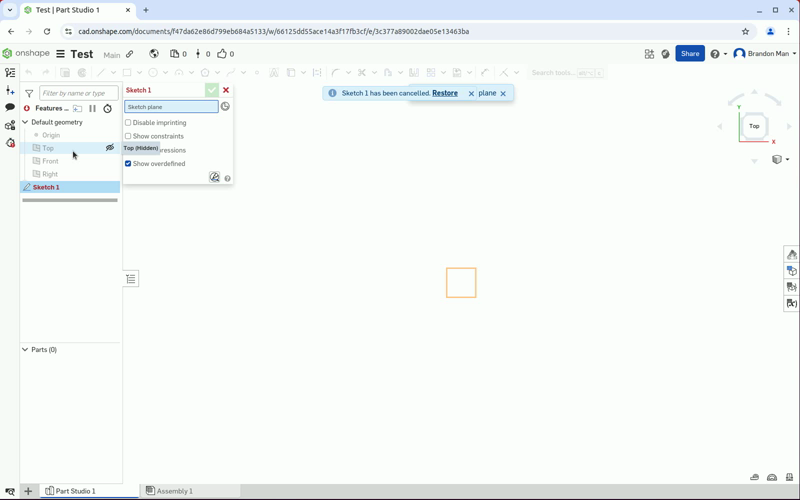
click(73, 150)
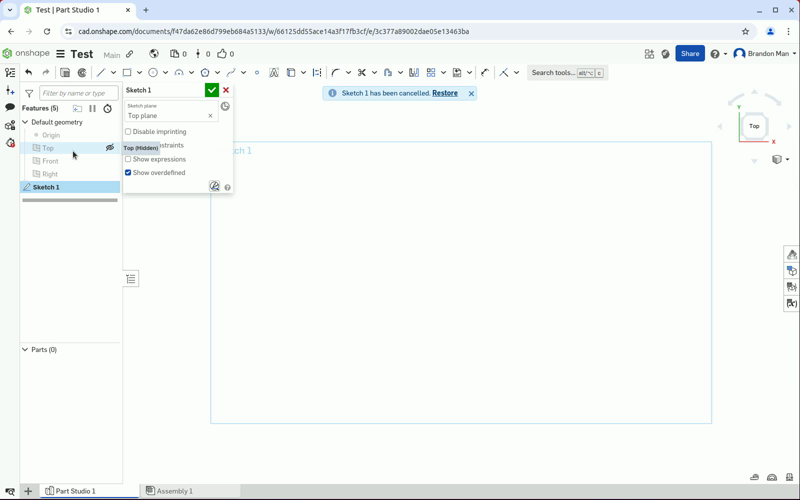
mouse_move(73, 352)
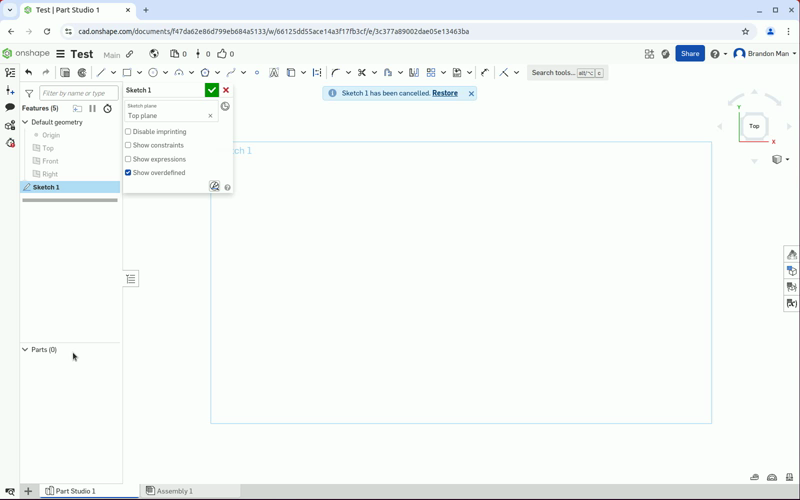
key(y)
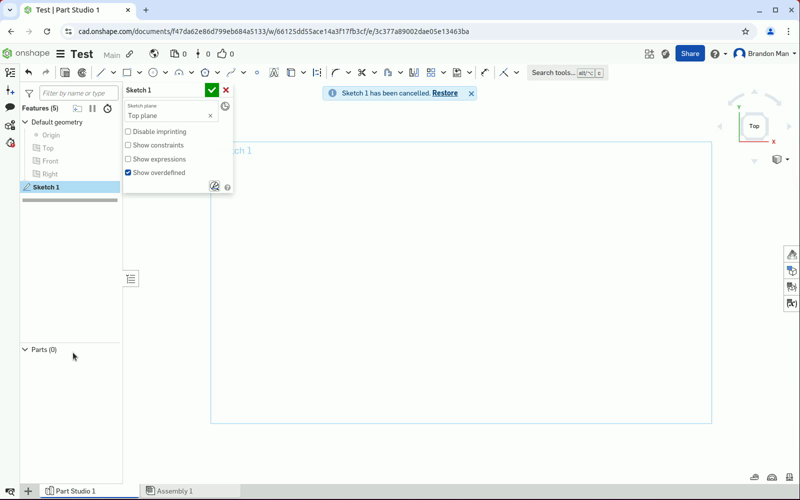
key(l)
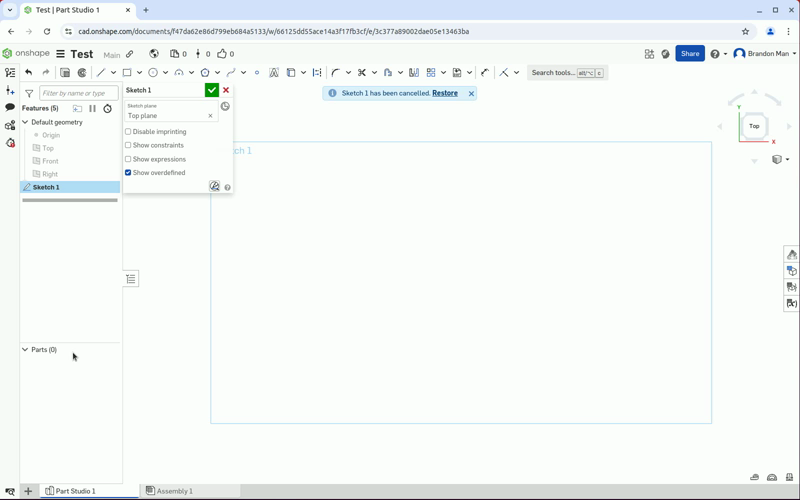
key_down(shift)
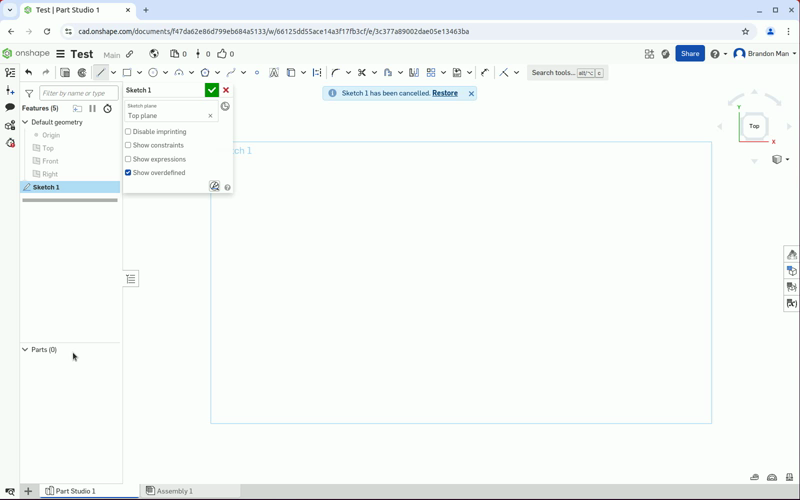
mouse_move(358, 282)
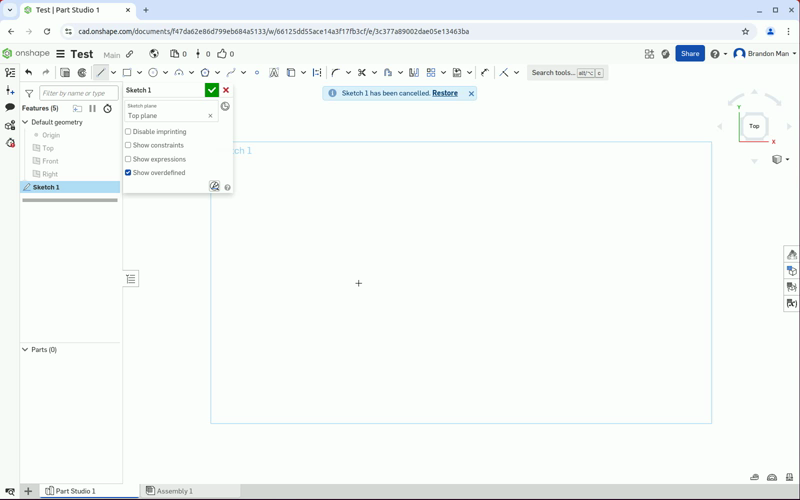
click(358, 282)
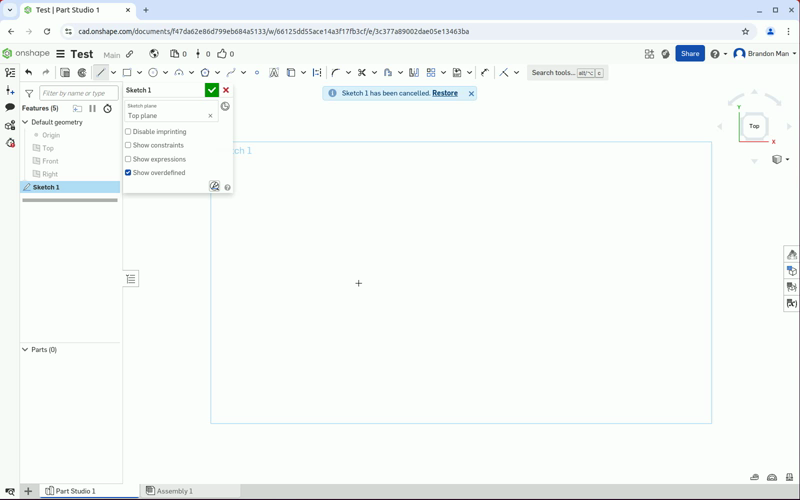
key_up(shift)
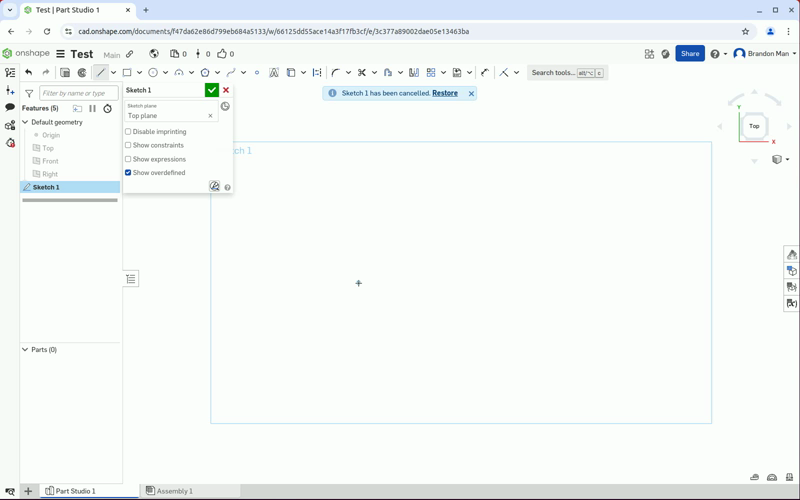
key_down(shift)
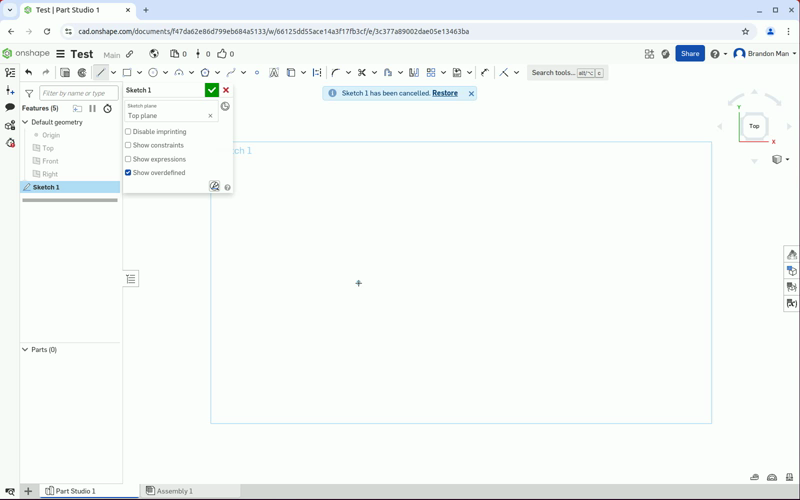
mouse_move(388, 282)
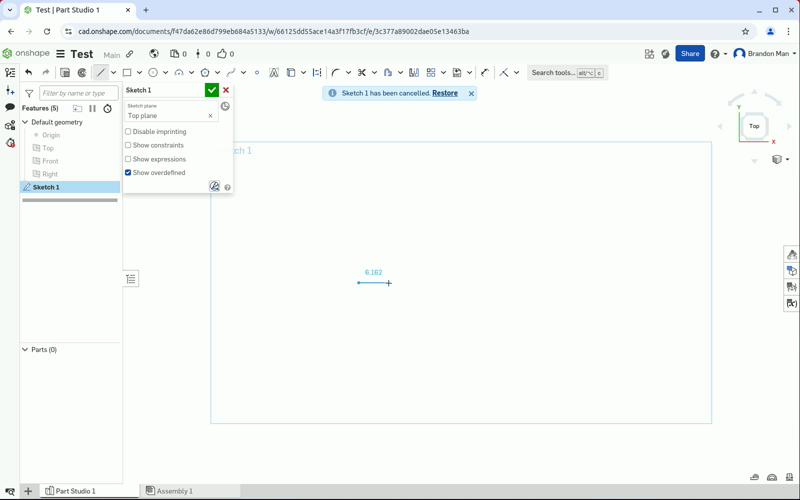
mouse_move(381, 282)
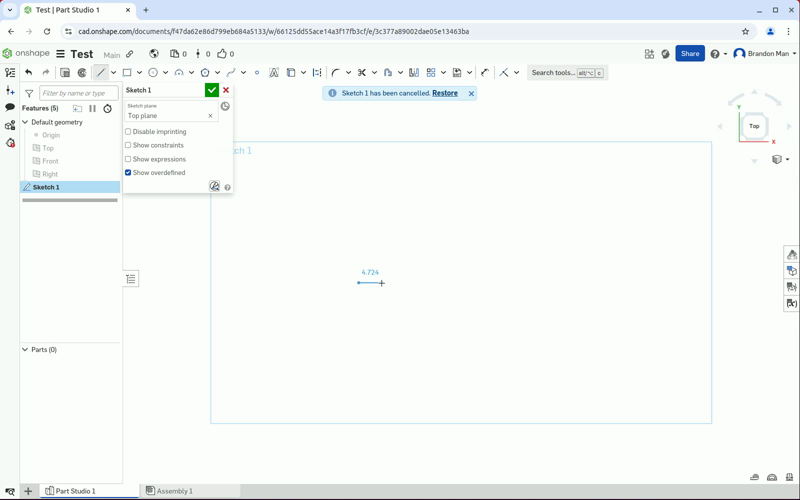
click(381, 282)
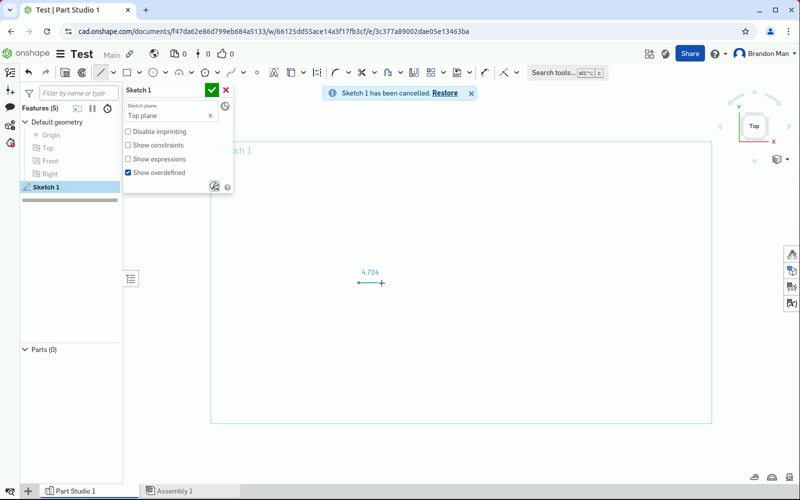
key_up(shift)
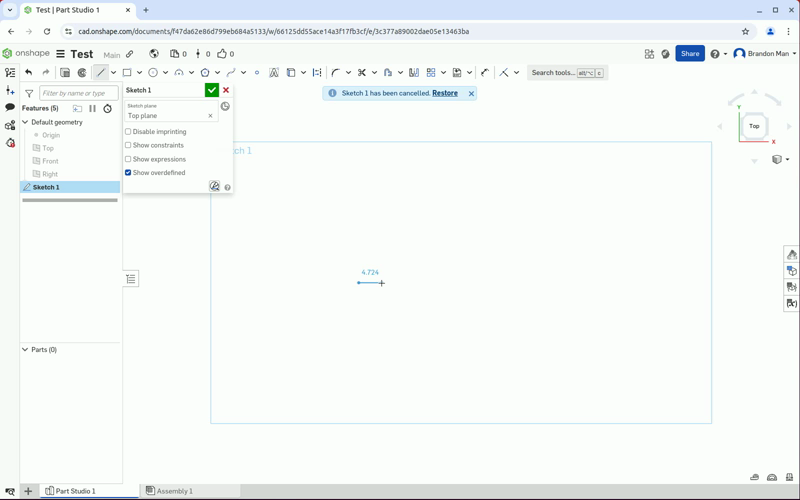
key_down(shift)
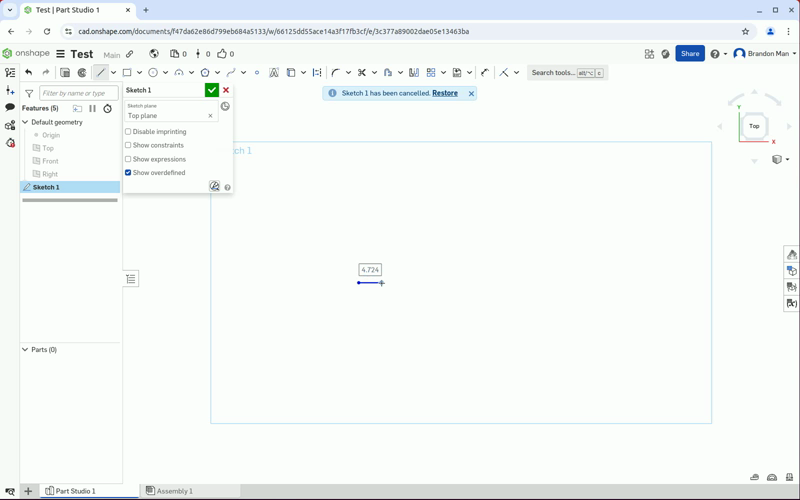
mouse_move(411, 282)
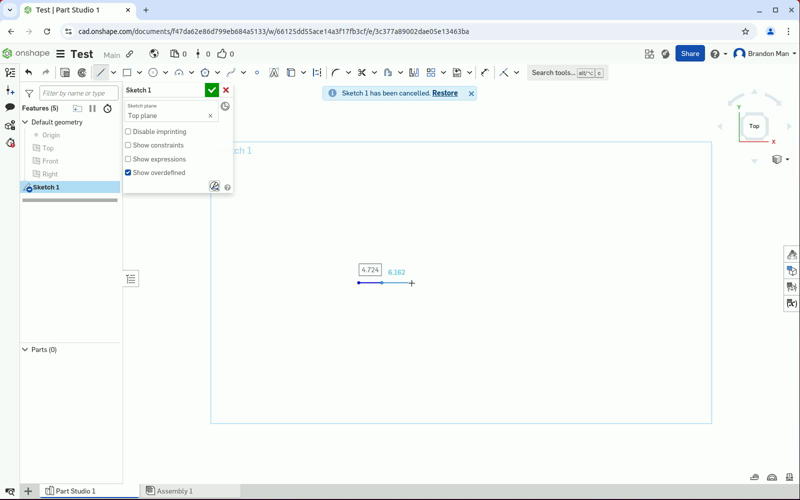
mouse_move(381, 271)
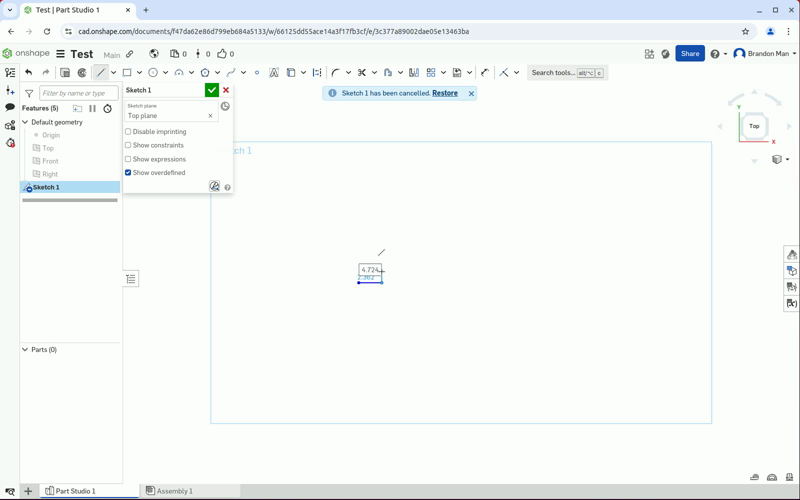
click(381, 271)
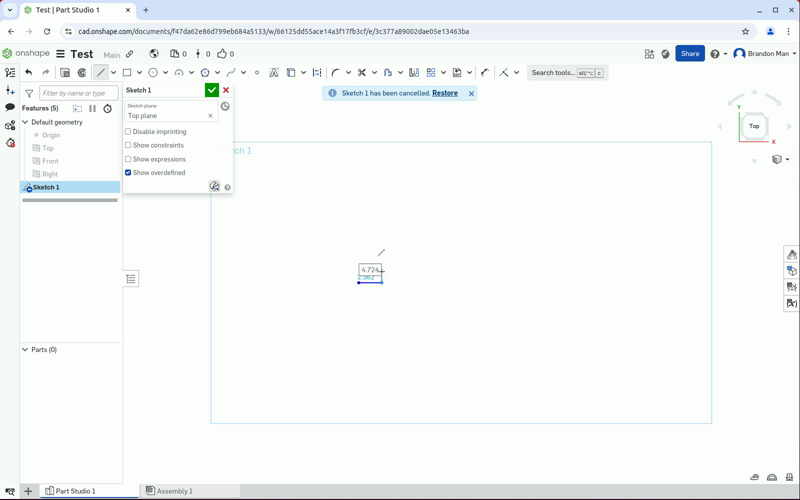
key_up(shift)
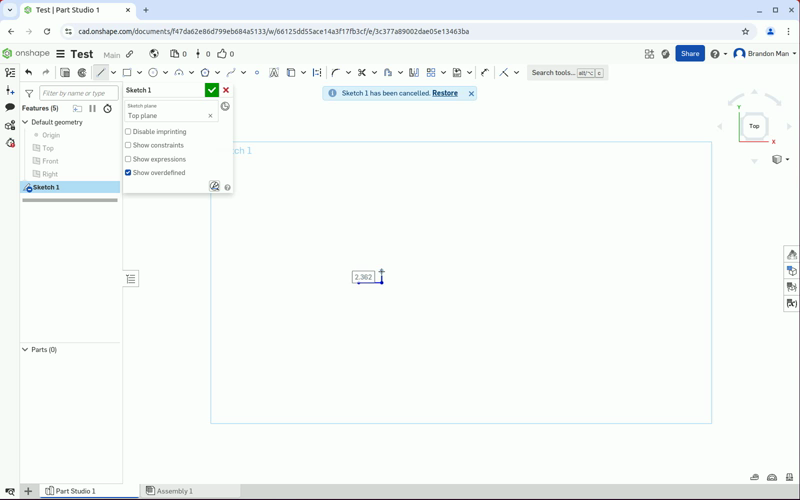
key(esc)
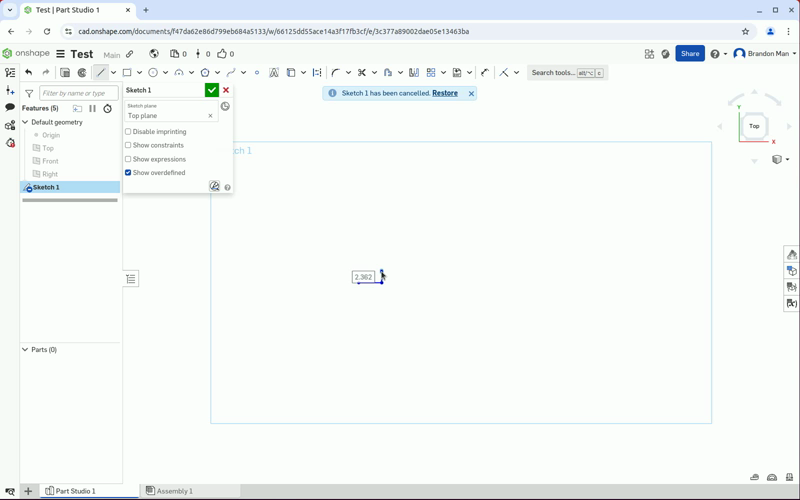
key(a)
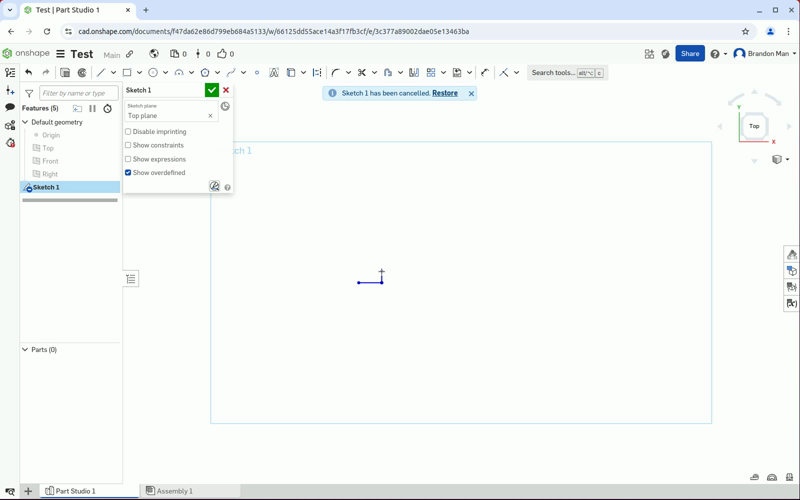
mouse_move(381, 271)
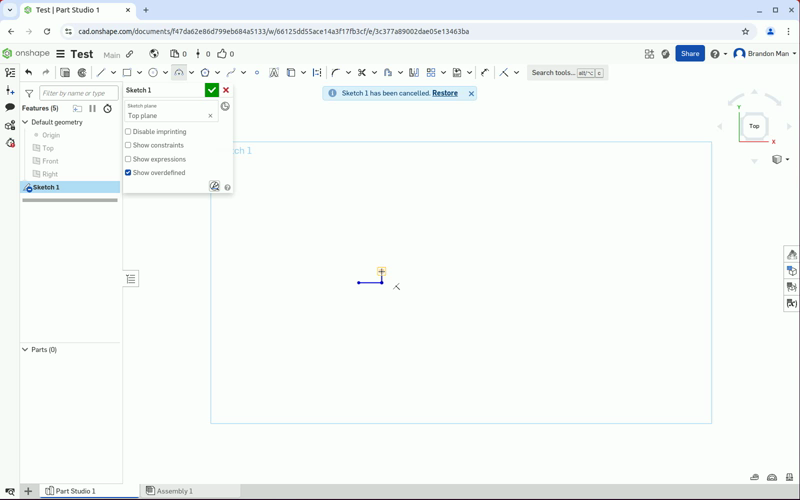
click(381, 271)
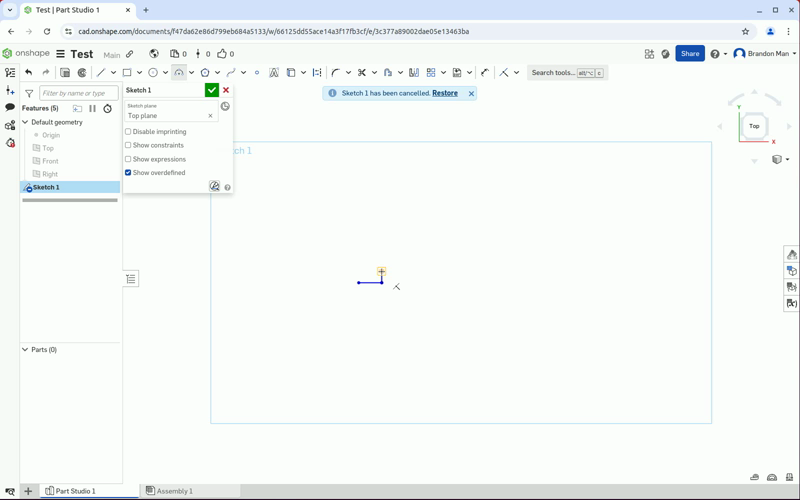
key_down(shift)
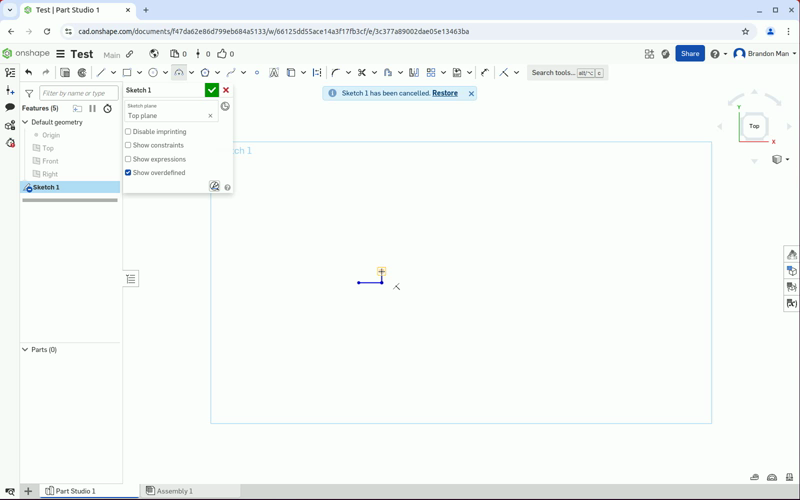
mouse_move(377, 266)
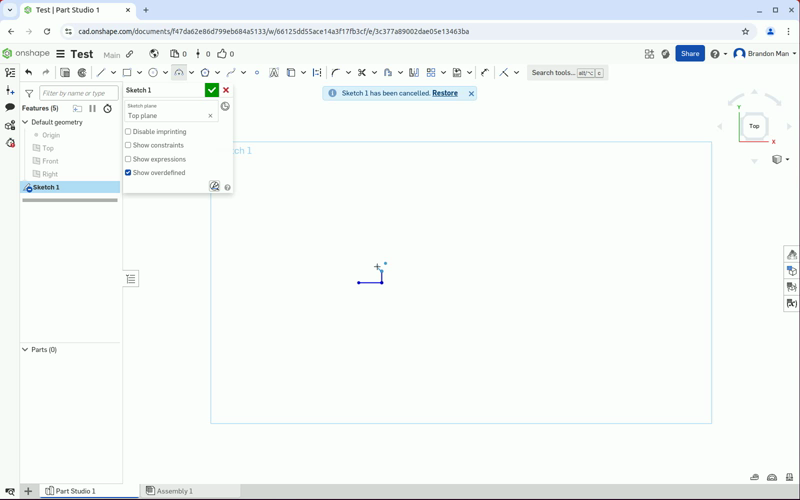
scroll(6)
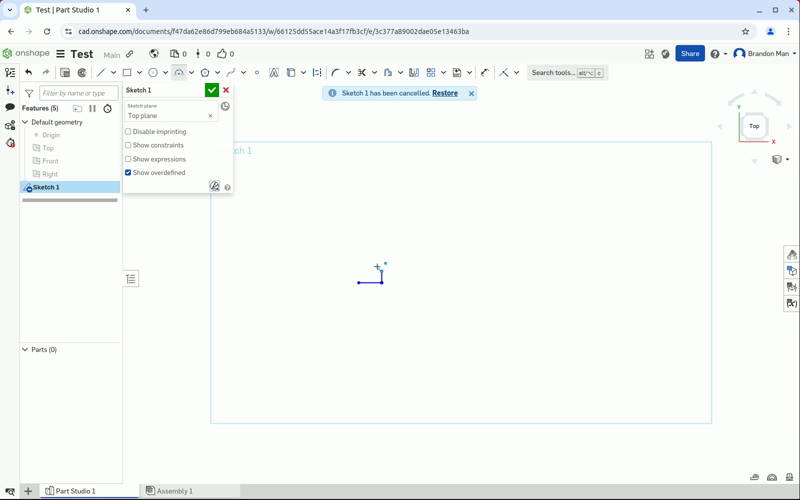
scroll(6)
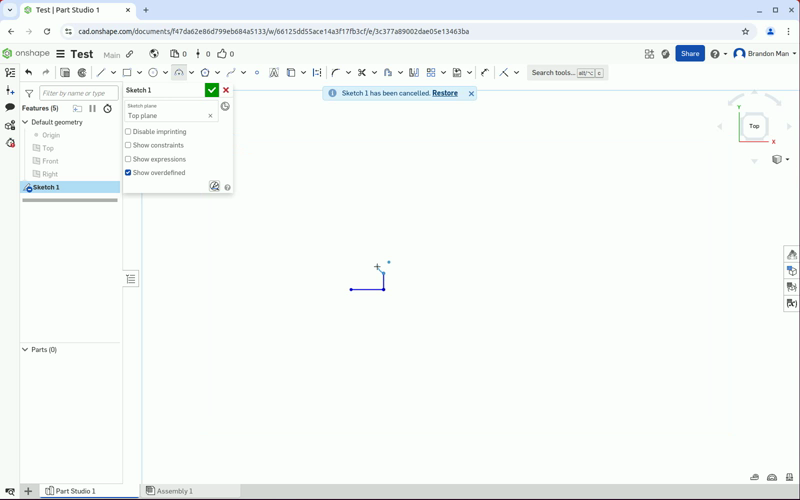
scroll(6)
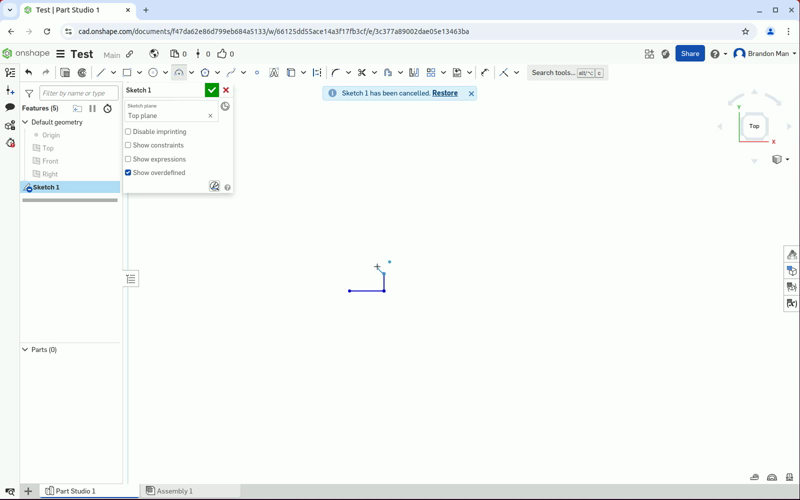
scroll(6)
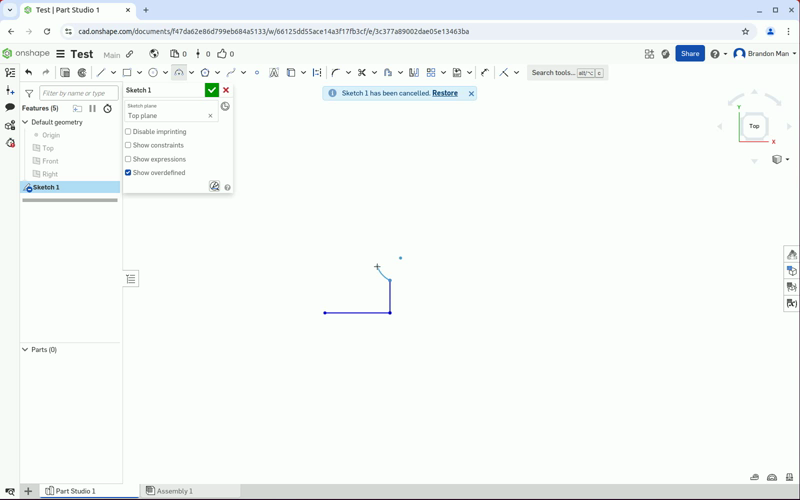
scroll(6)
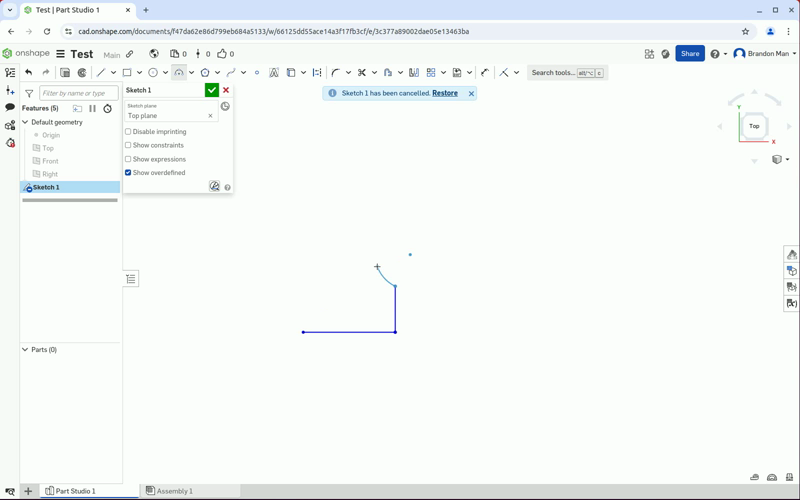
scroll(6)
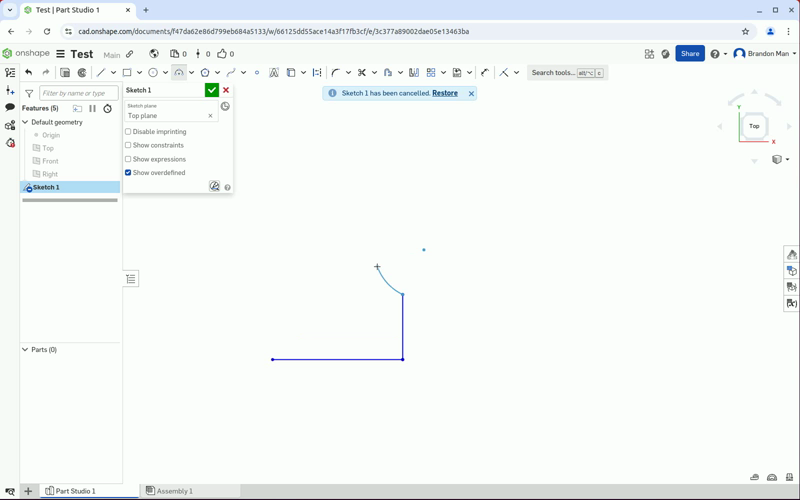
scroll(6)
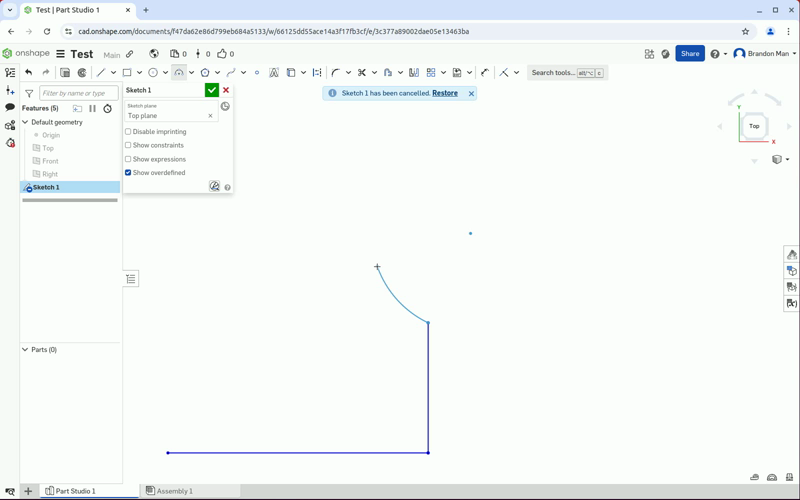
click(377, 266)
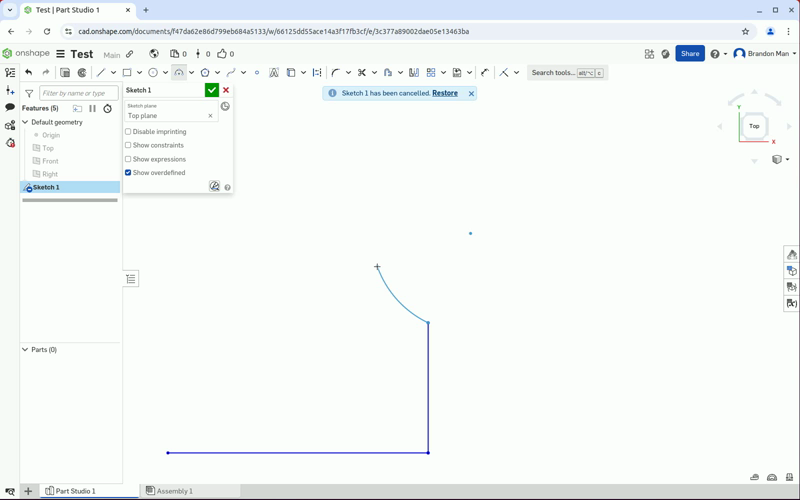
scroll(-6)
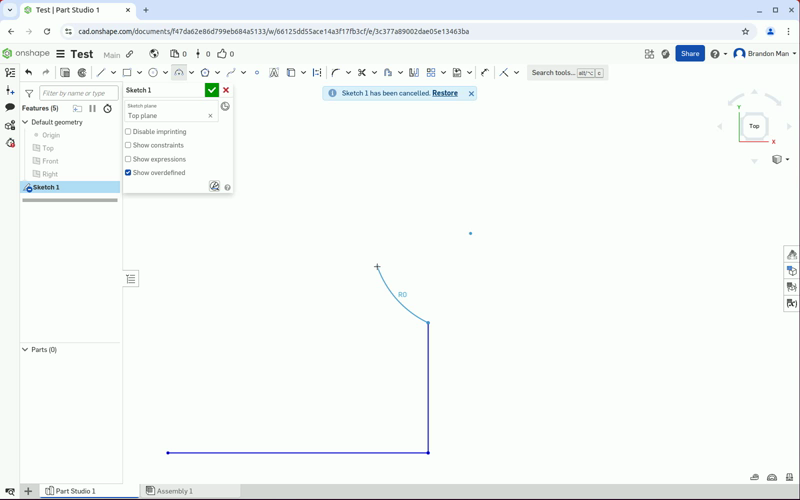
scroll(-6)
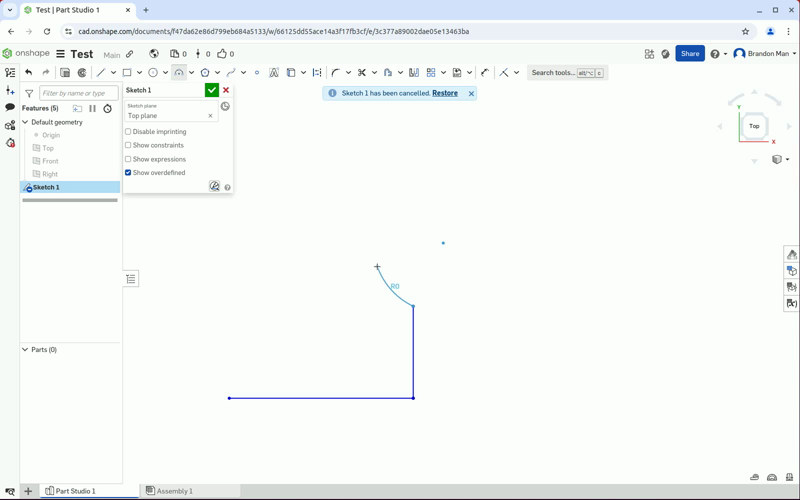
scroll(-6)
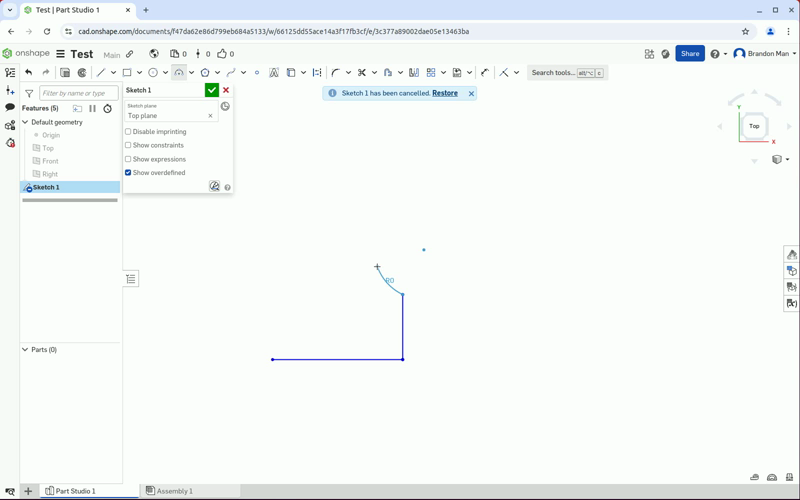
scroll(-6)
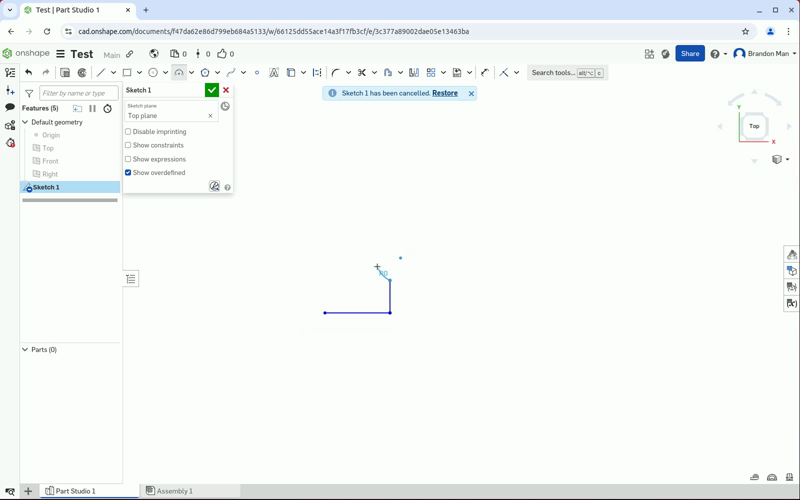
scroll(-6)
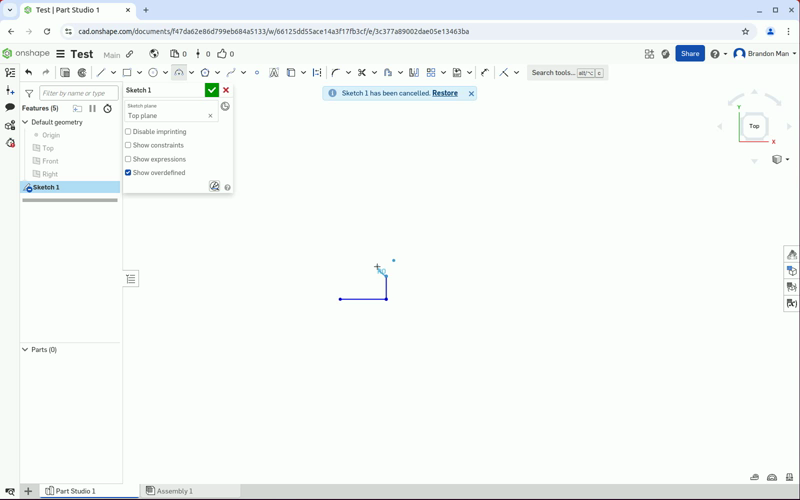
scroll(-6)
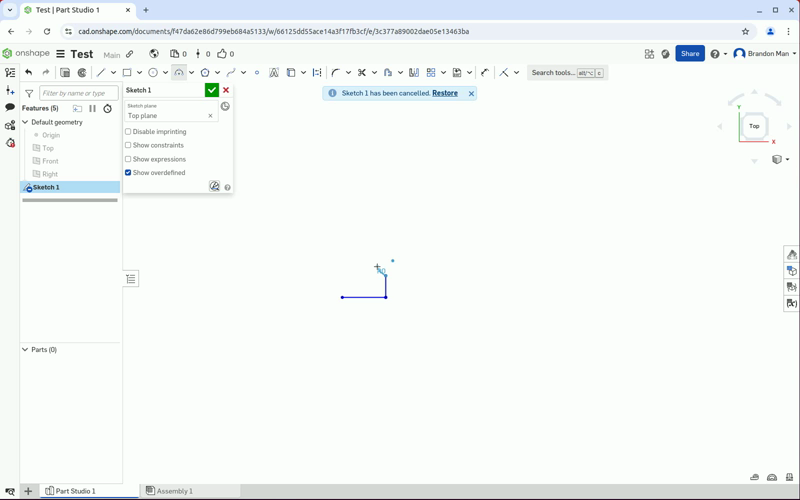
scroll(-6)
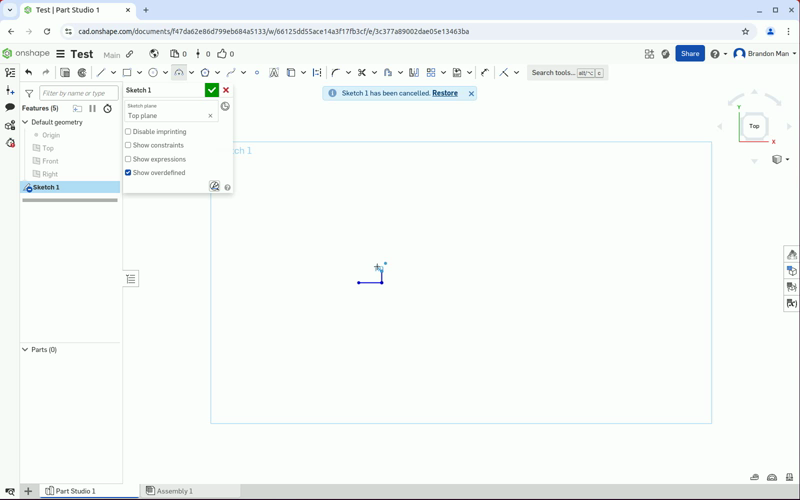
mouse_move(378, 269)
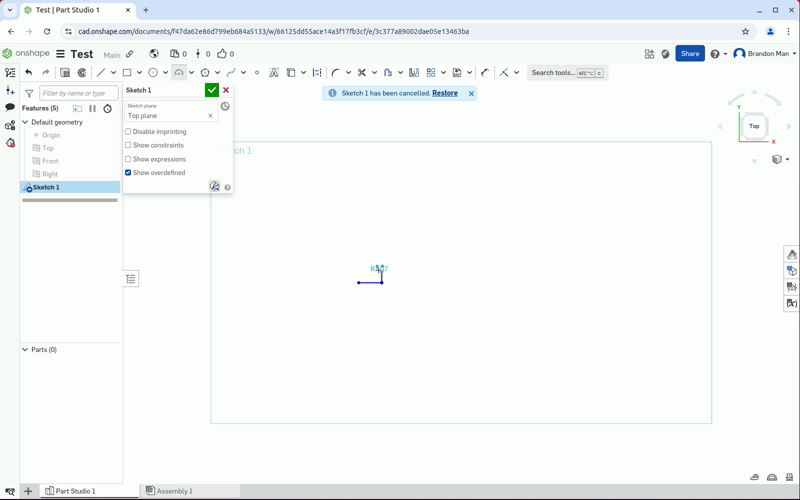
scroll(6)
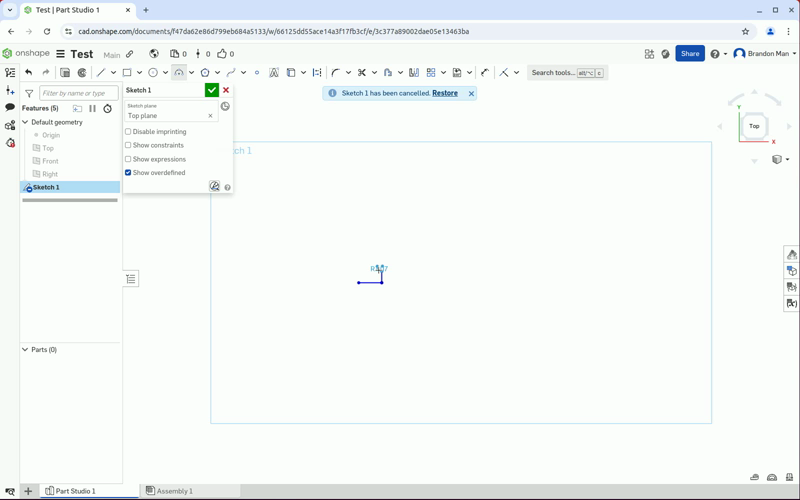
scroll(6)
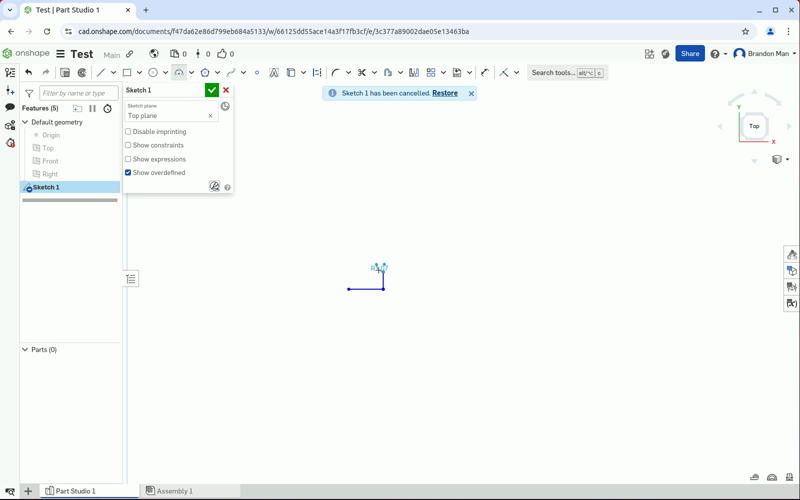
scroll(6)
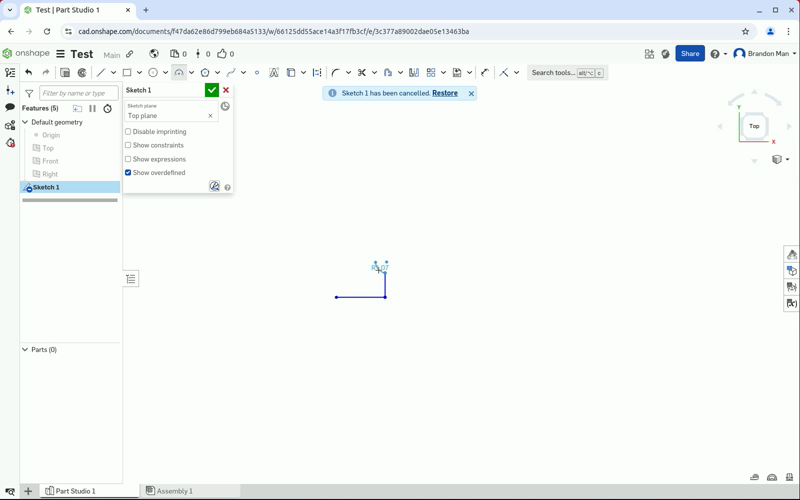
scroll(6)
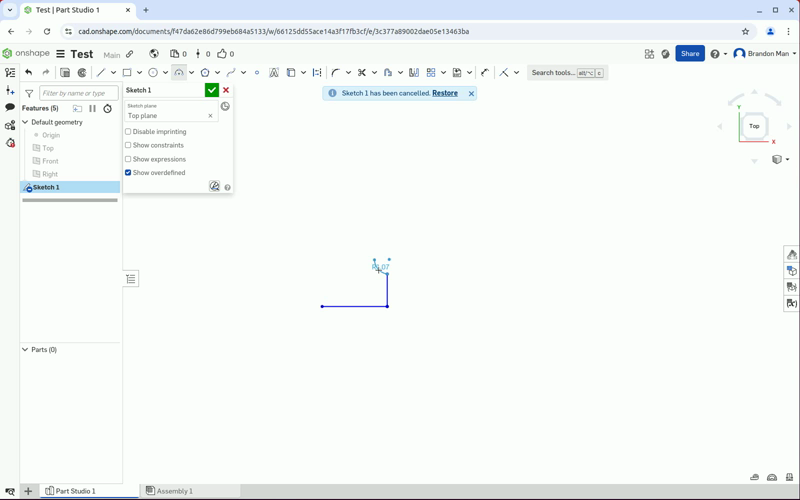
scroll(6)
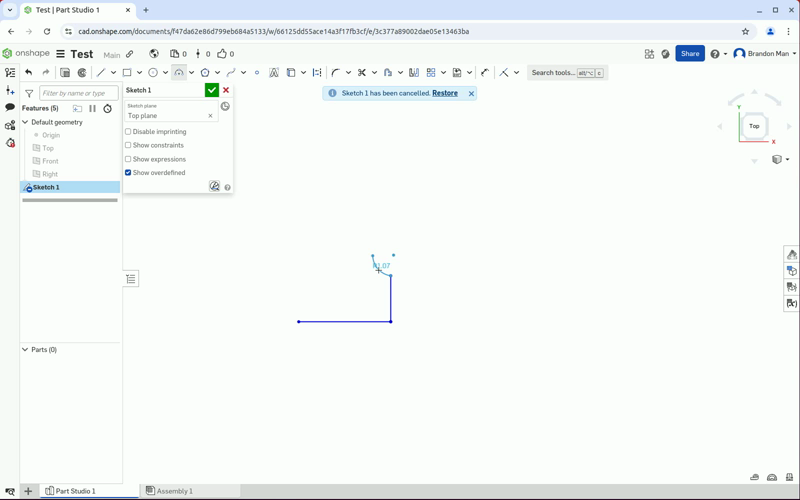
scroll(6)
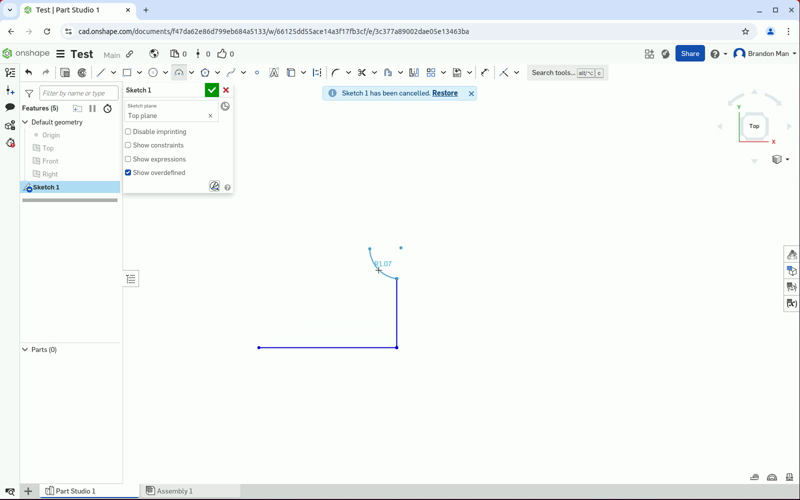
scroll(6)
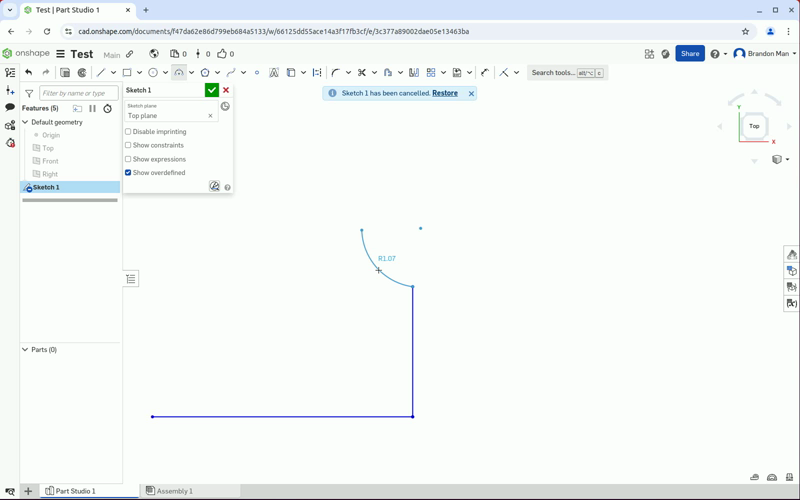
click(378, 269)
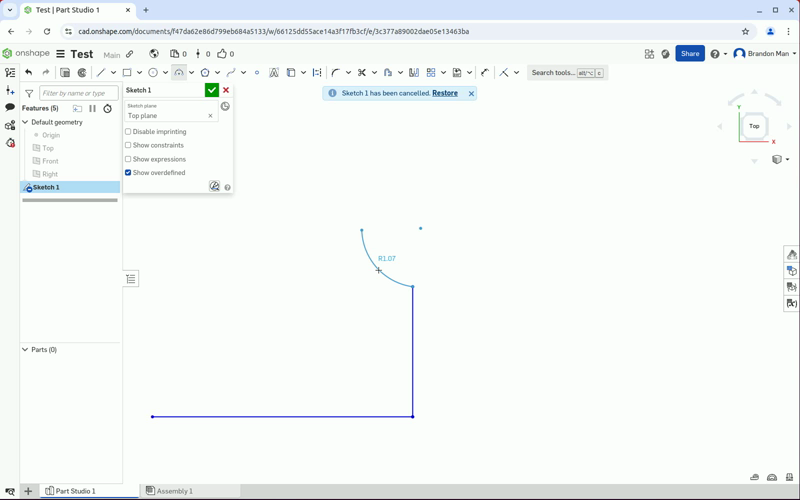
scroll(-6)
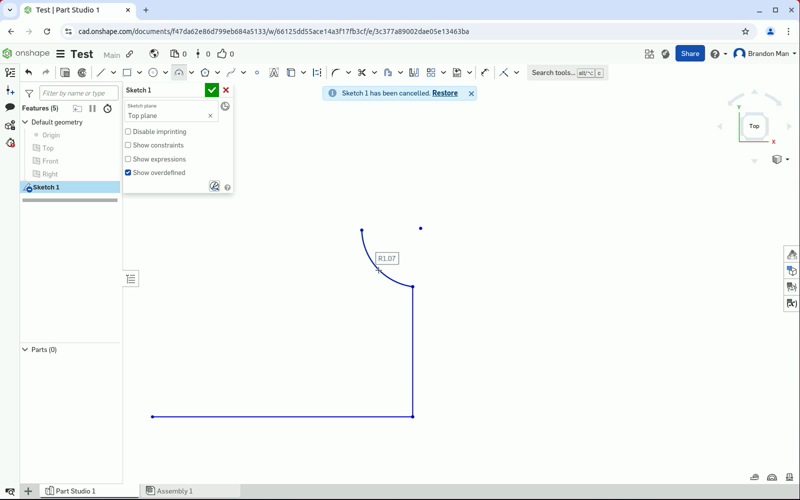
scroll(-6)
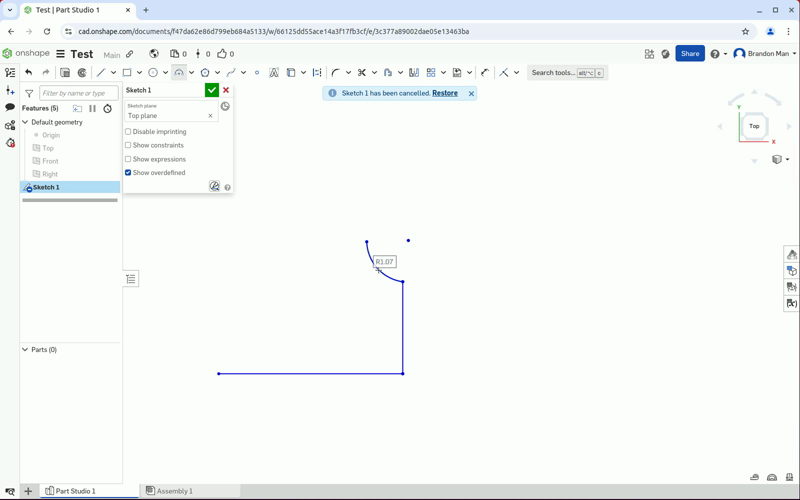
scroll(-6)
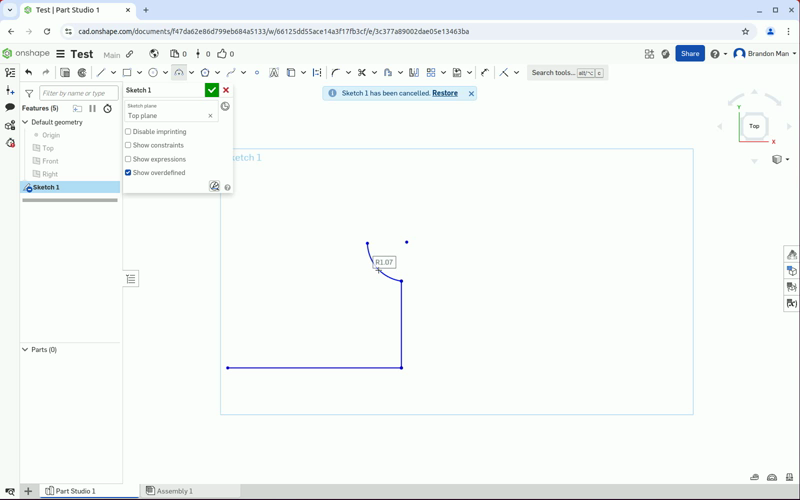
scroll(-6)
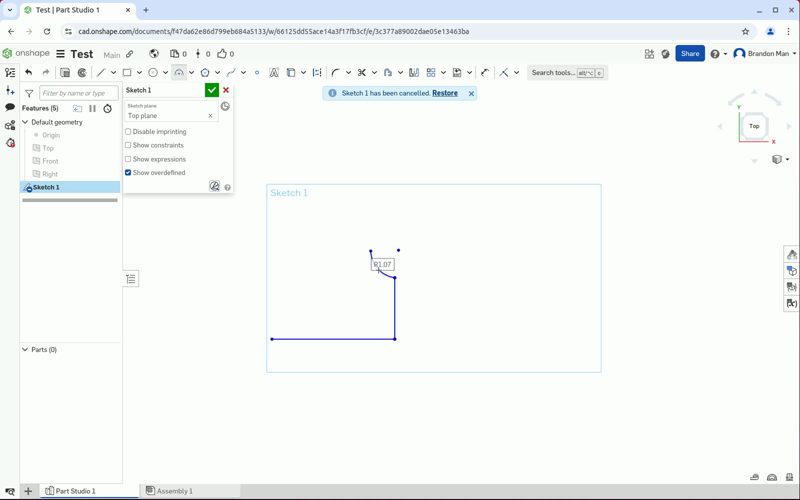
scroll(-6)
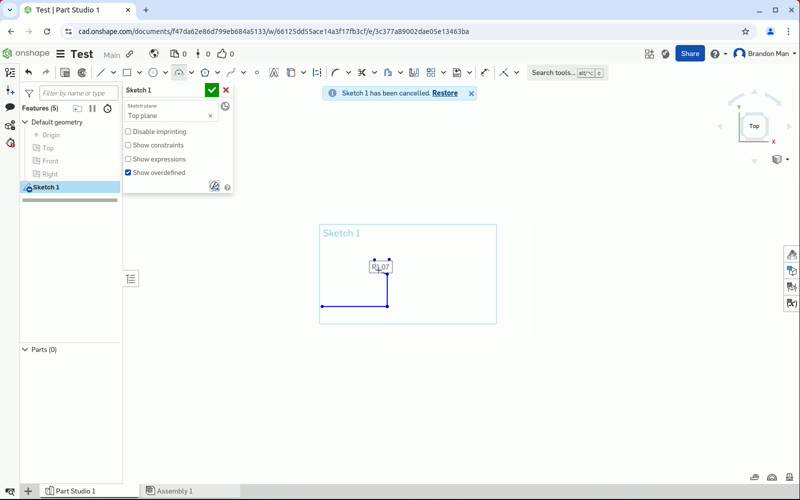
scroll(-6)
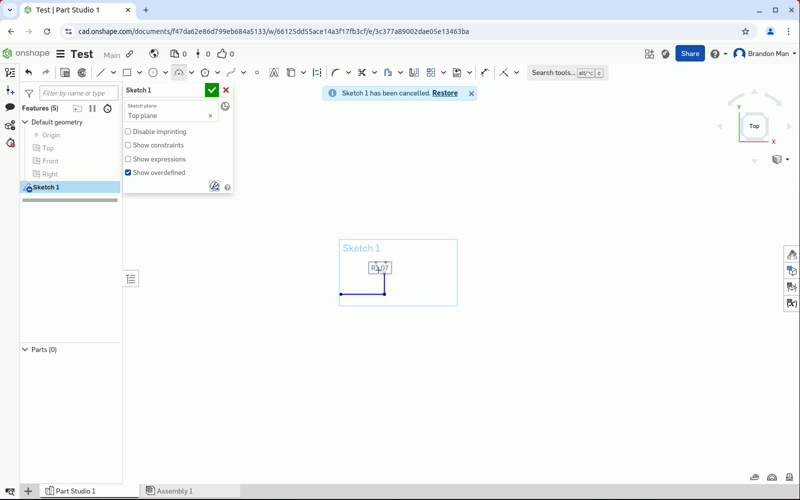
scroll(-6)
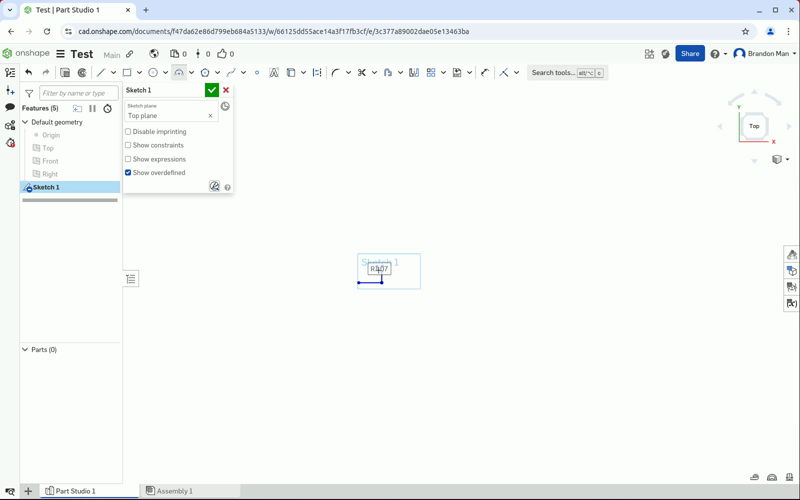
key_up(shift)
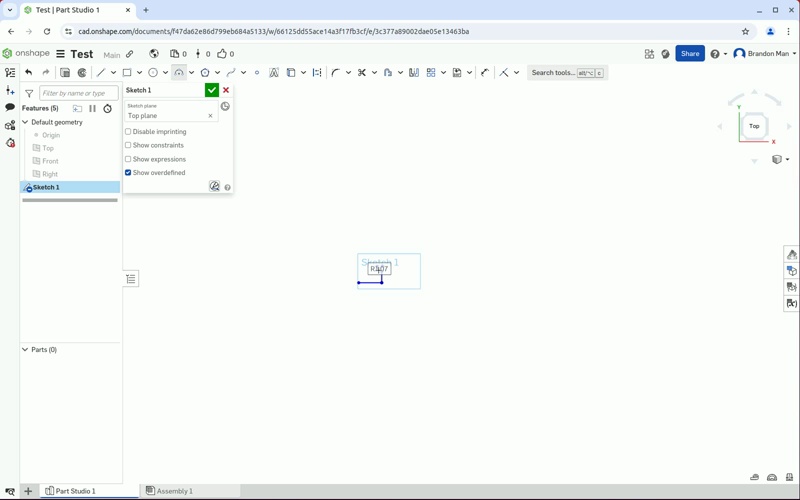
key(esc)
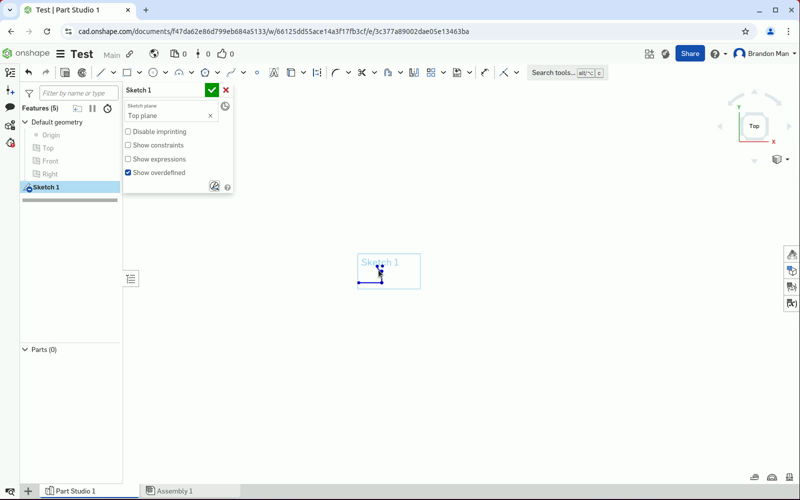
key(l)
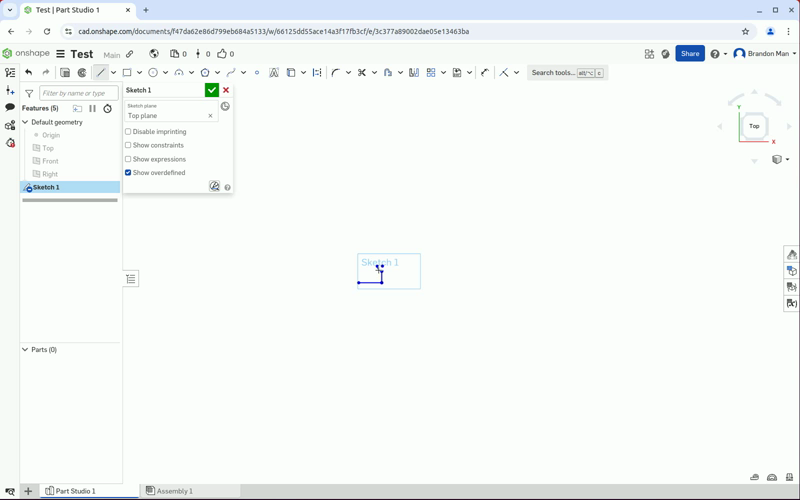
mouse_move(377, 266)
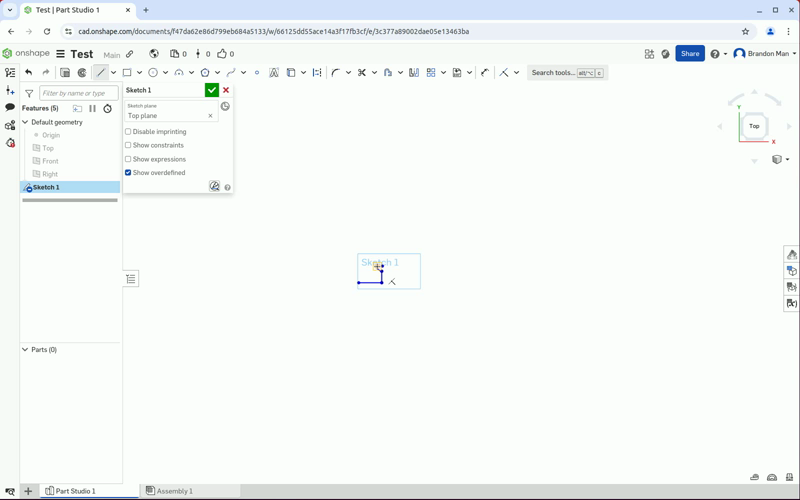
scroll(6)
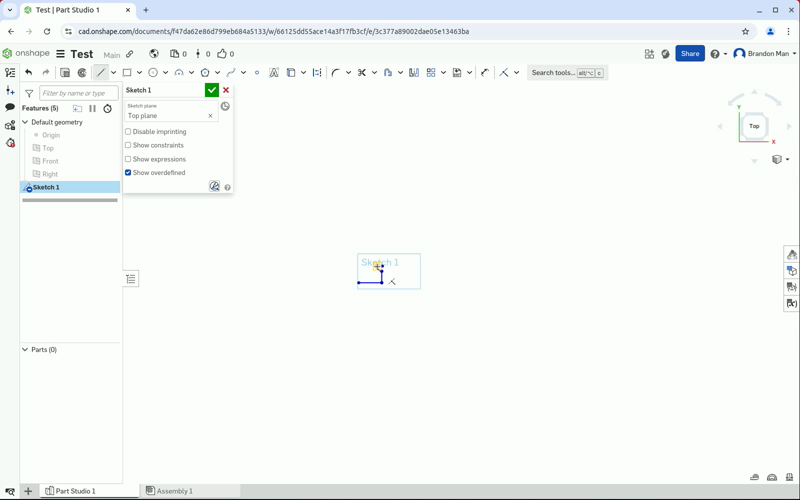
scroll(6)
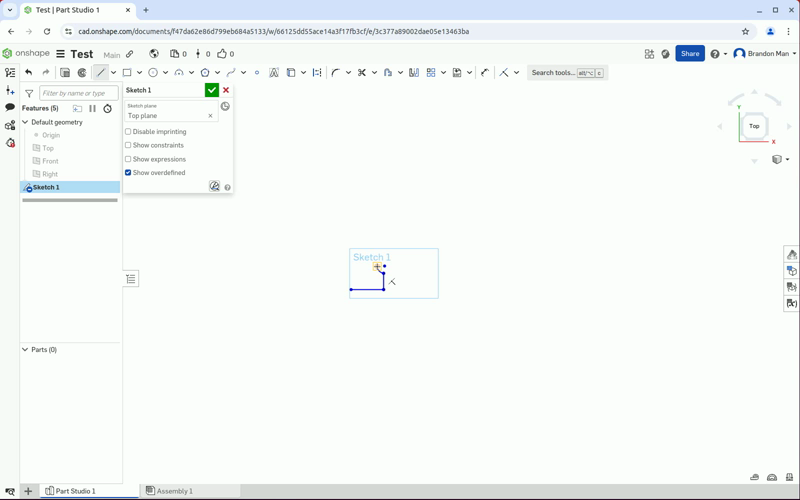
scroll(6)
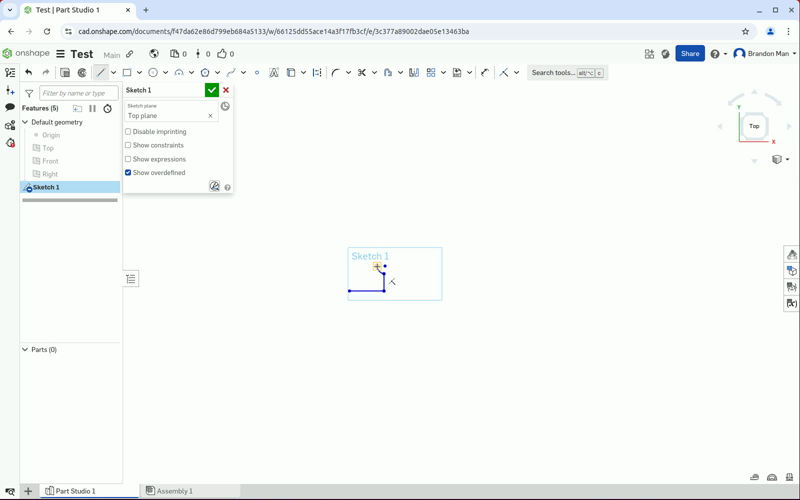
scroll(6)
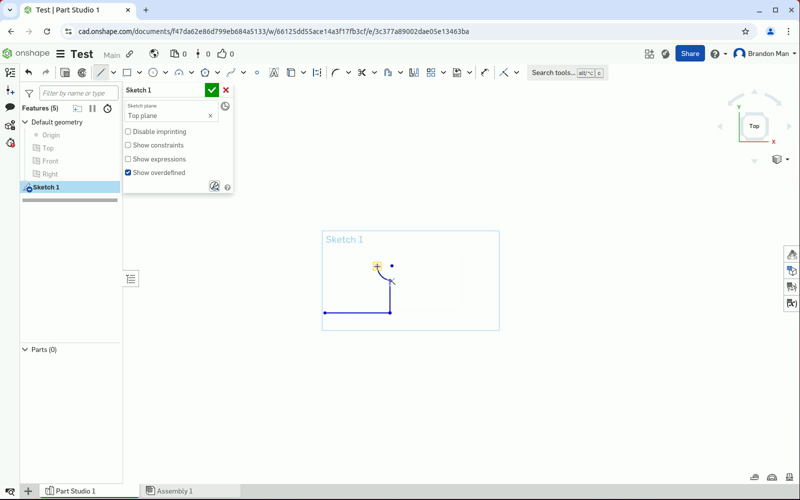
scroll(6)
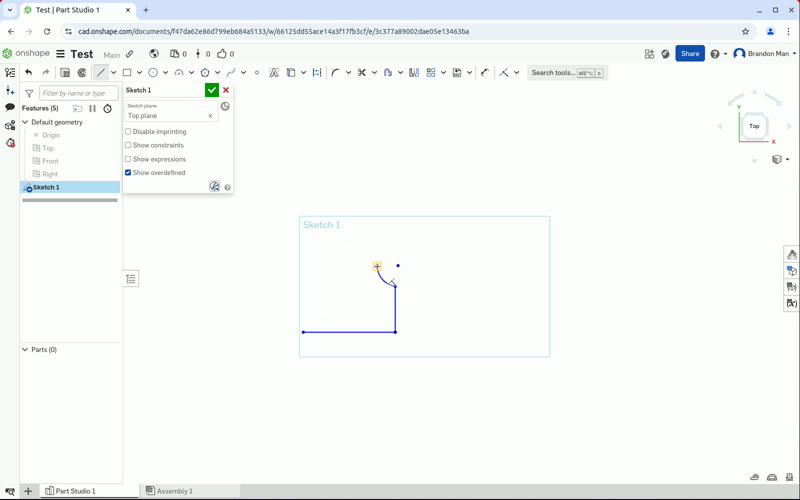
scroll(6)
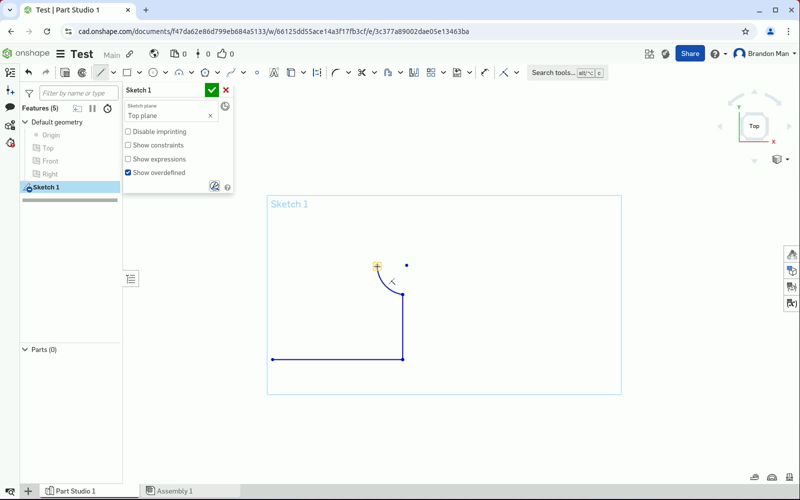
scroll(6)
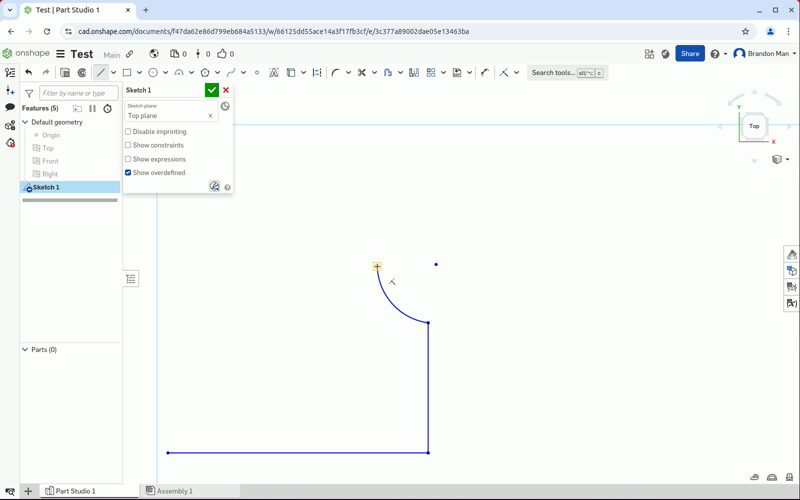
click(377, 266)
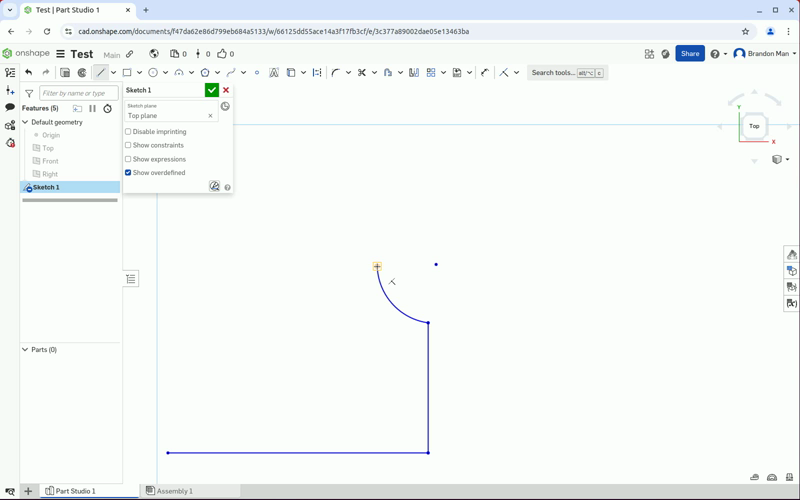
scroll(-6)
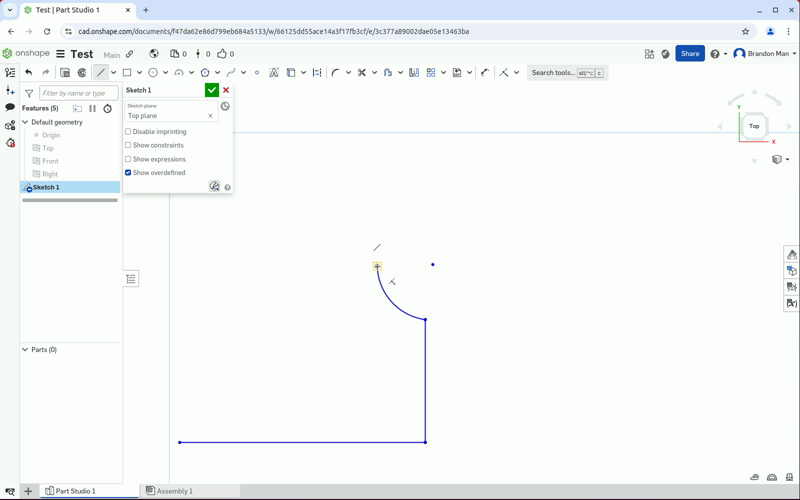
scroll(-6)
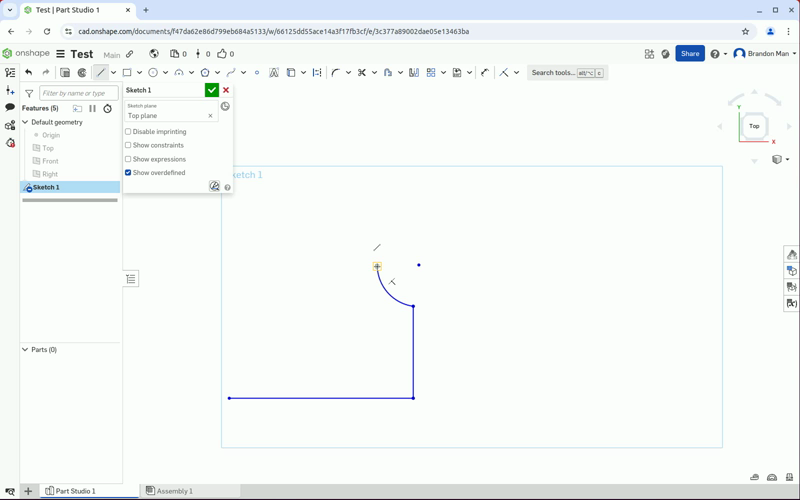
scroll(-6)
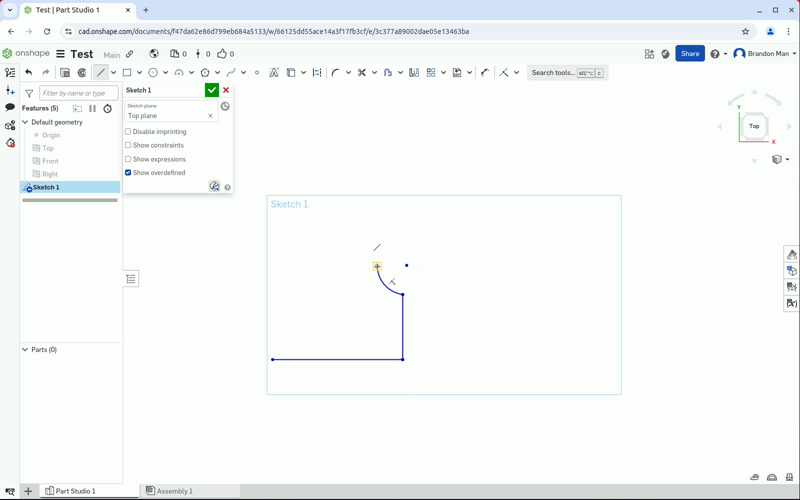
scroll(-6)
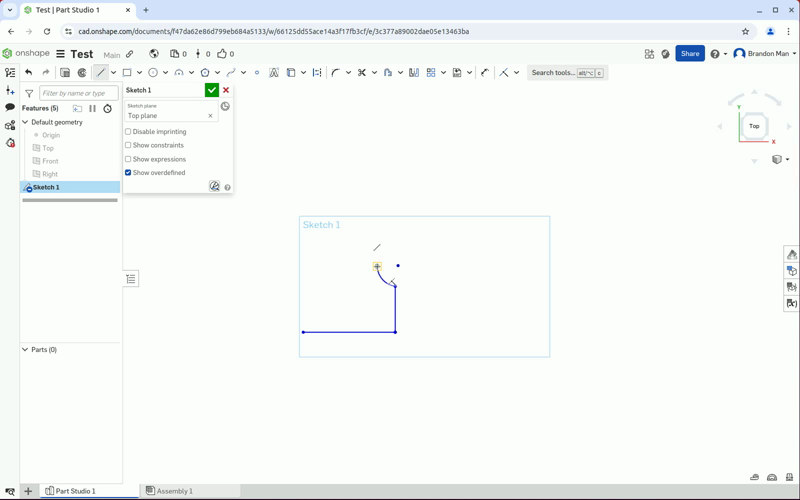
scroll(-6)
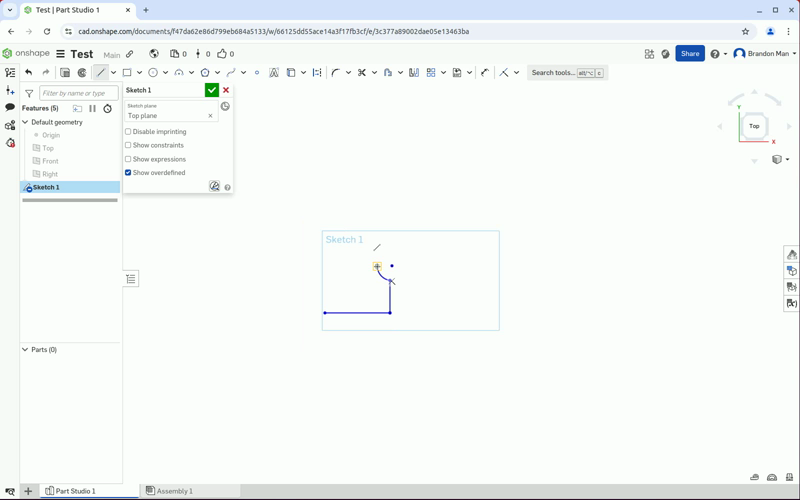
scroll(-6)
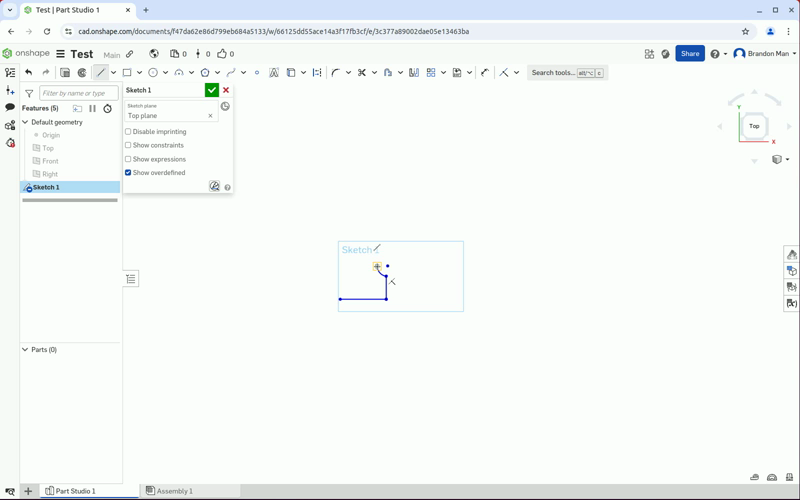
scroll(-6)
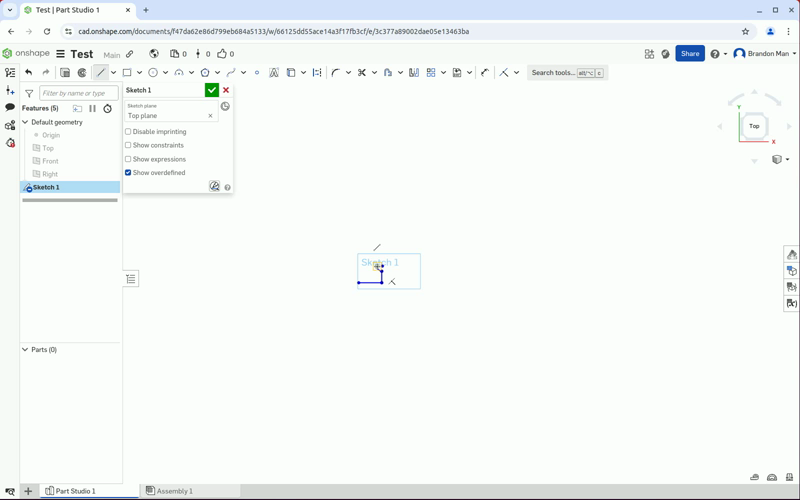
key_down(shift)
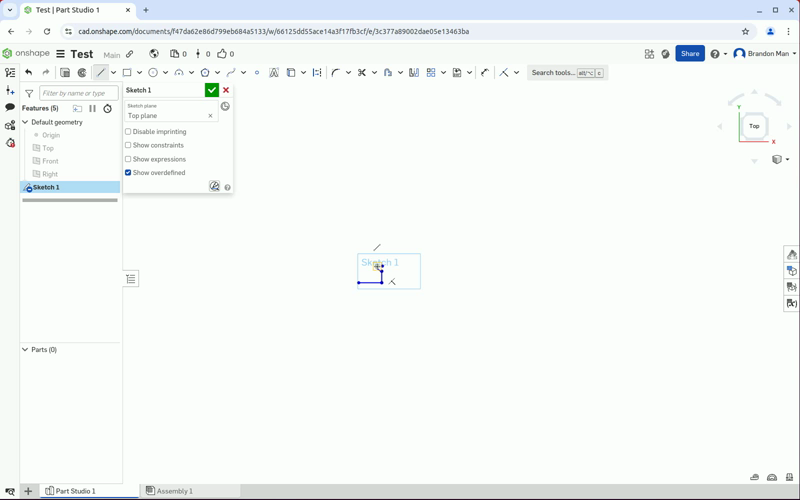
mouse_move(407, 266)
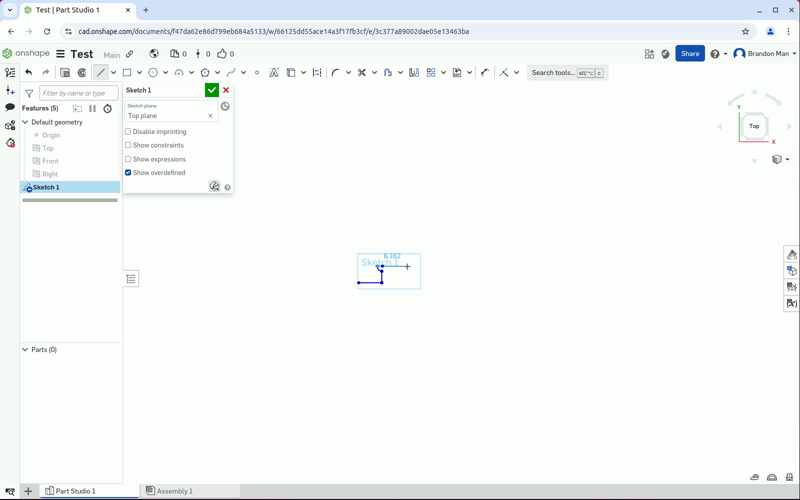
mouse_move(358, 266)
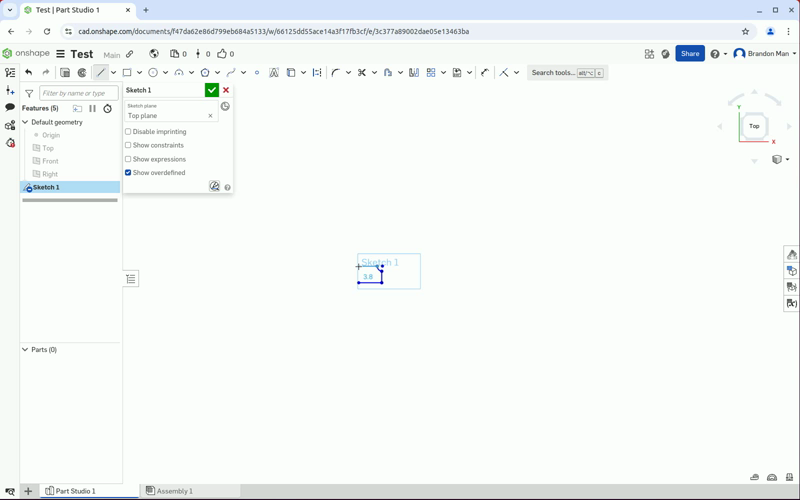
click(358, 266)
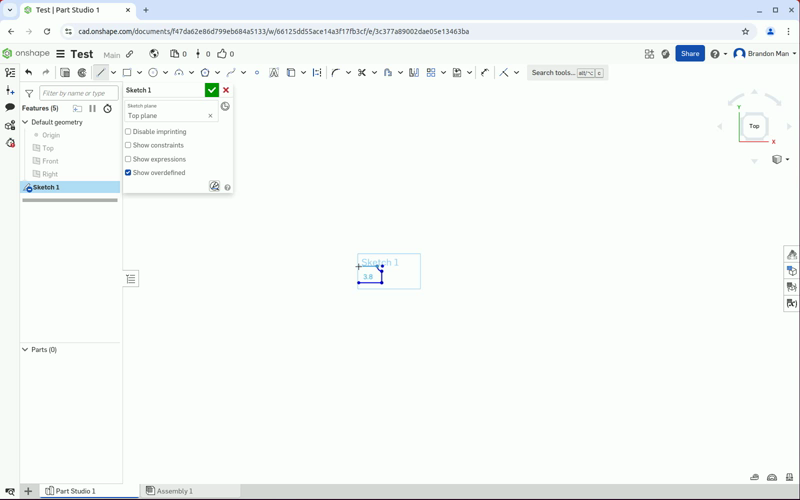
key_up(shift)
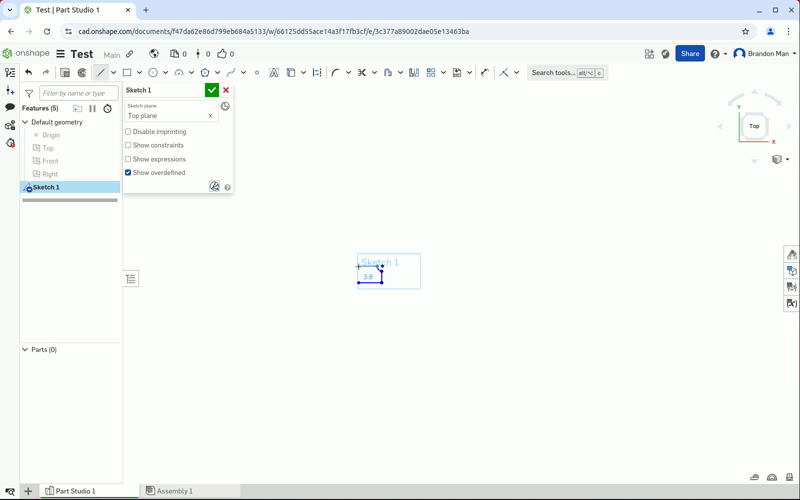
mouse_move(388, 266)
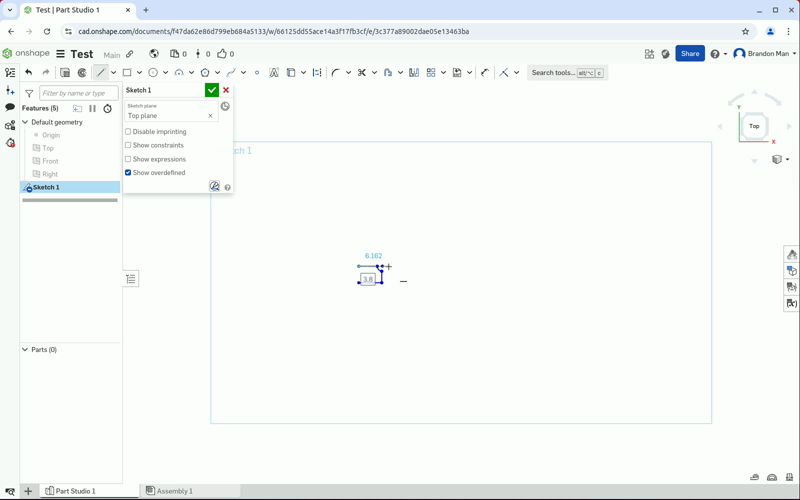
key_down(shift)
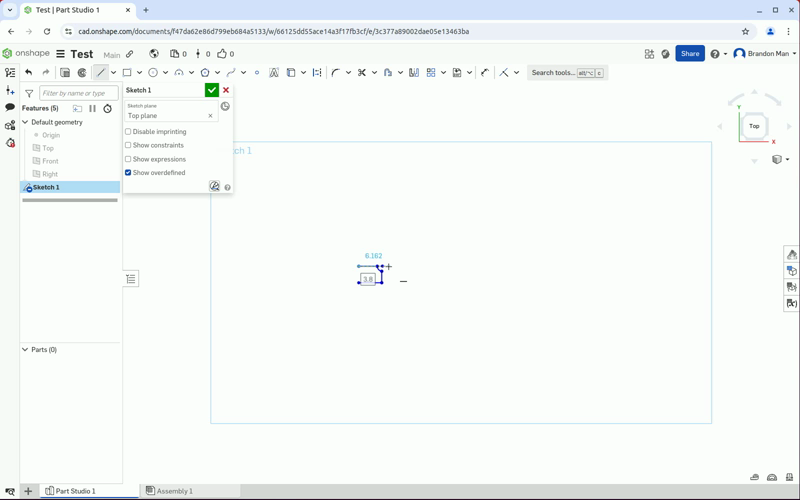
mouse_move(358, 282)
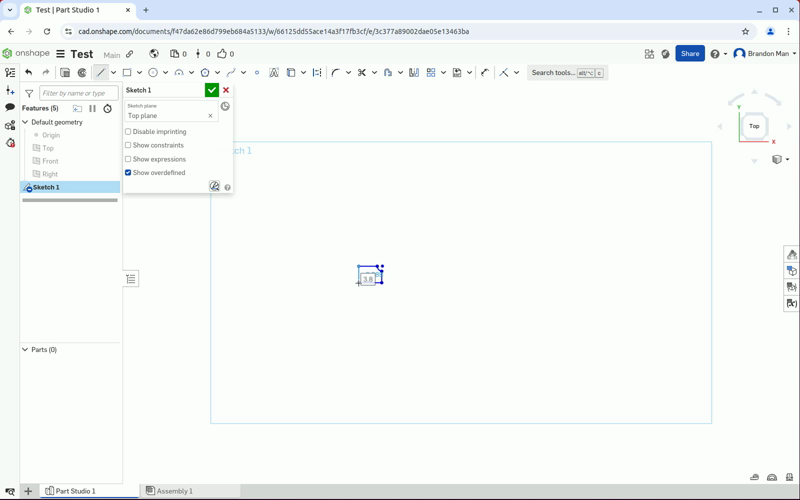
key_up(shift)
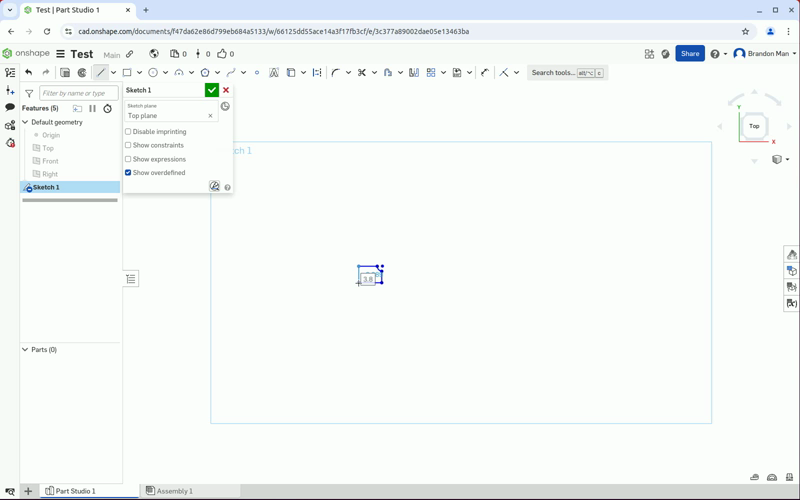
click(358, 282)
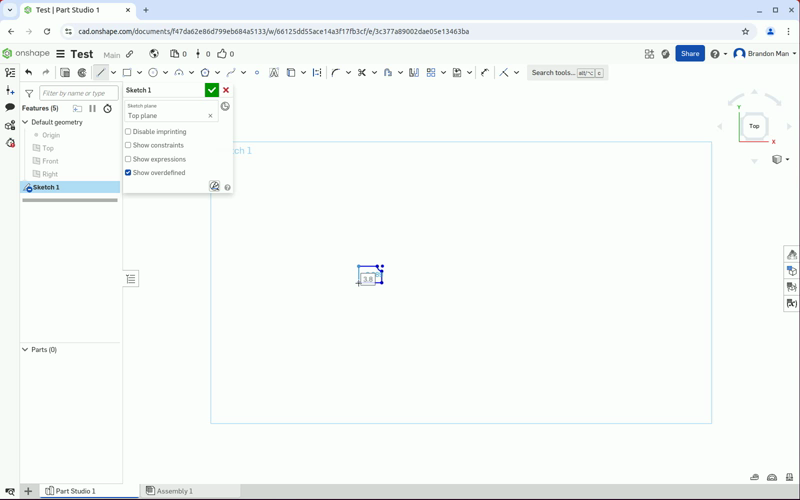
key(esc)
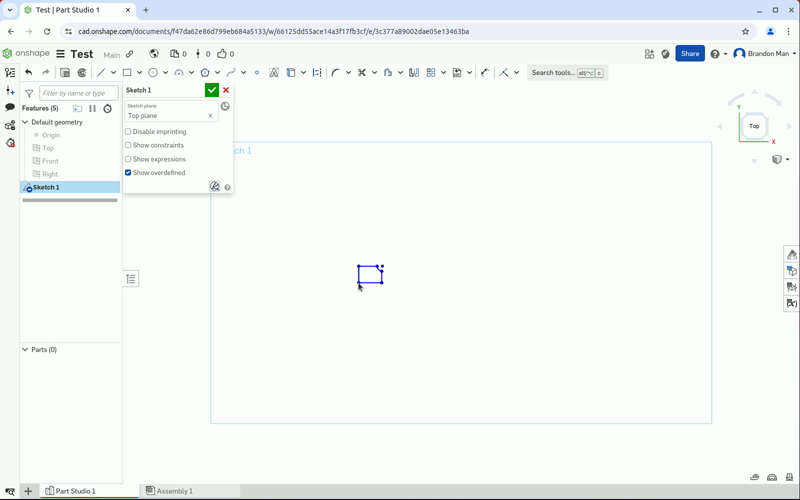
mouse_move(359, 278)
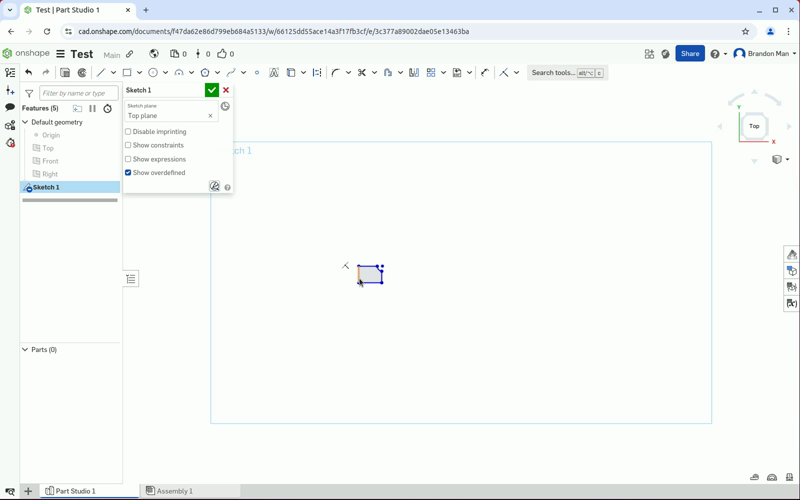
scroll(6)
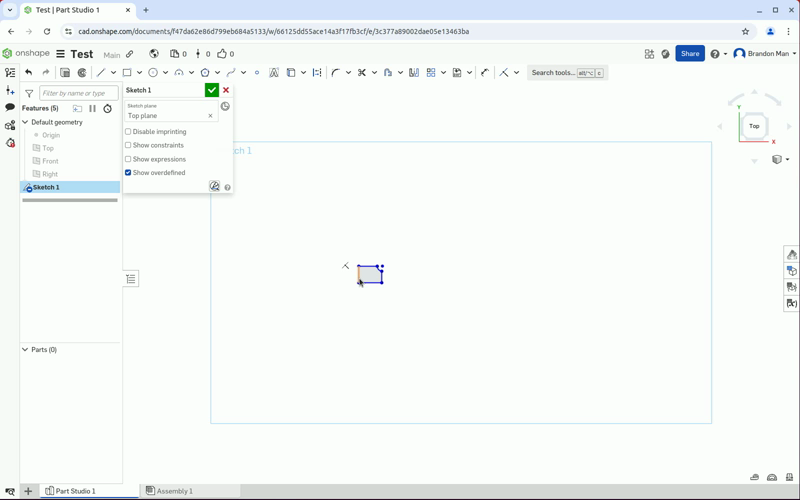
scroll(6)
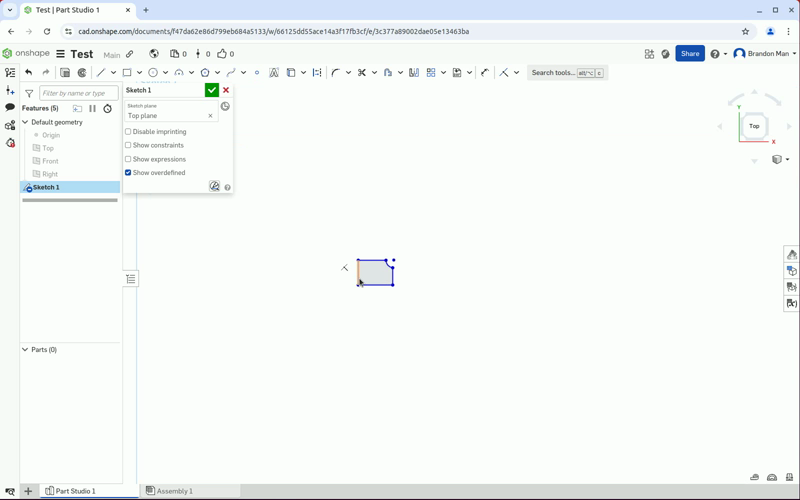
scroll(6)
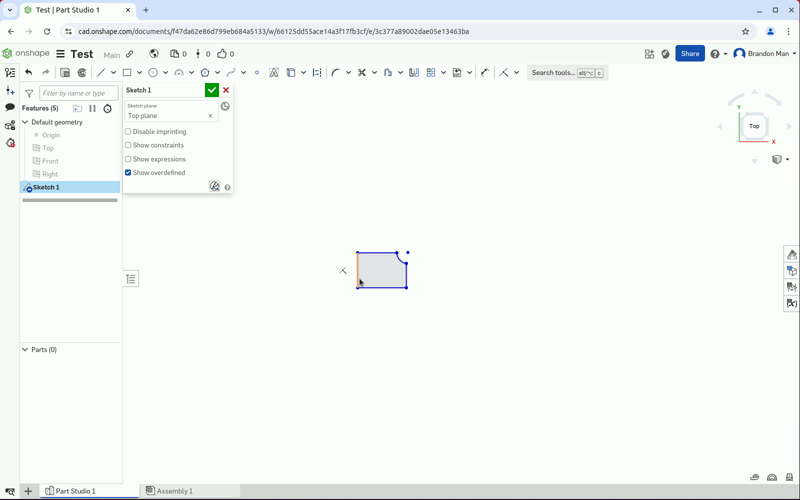
scroll(6)
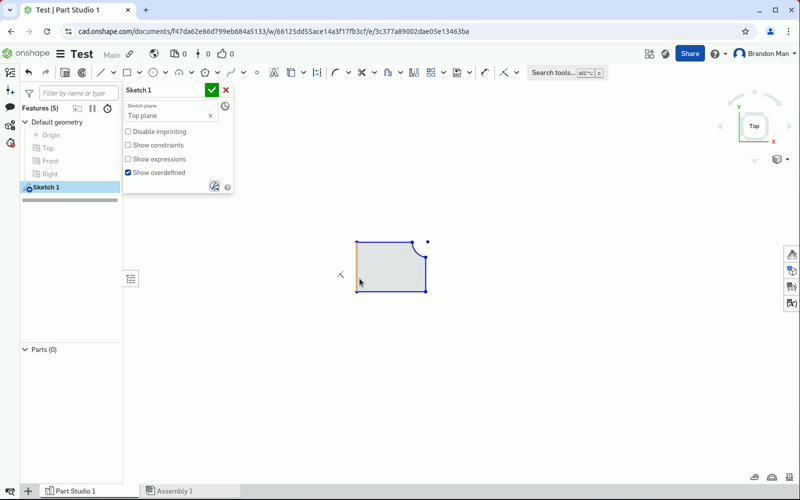
scroll(6)
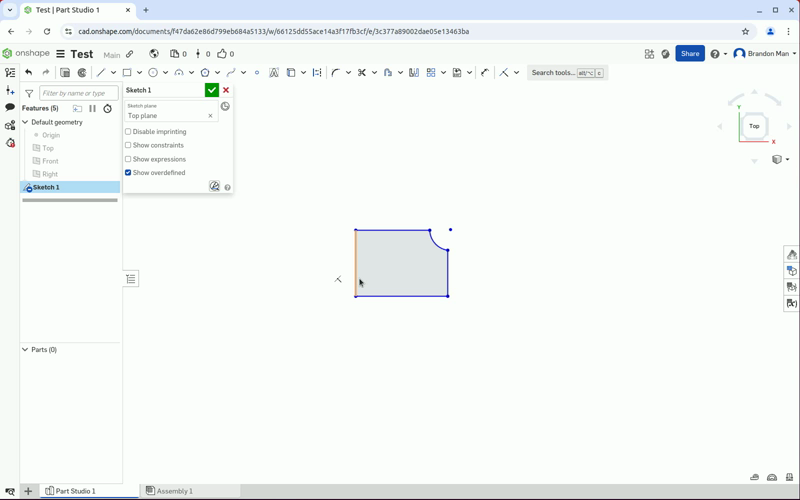
scroll(6)
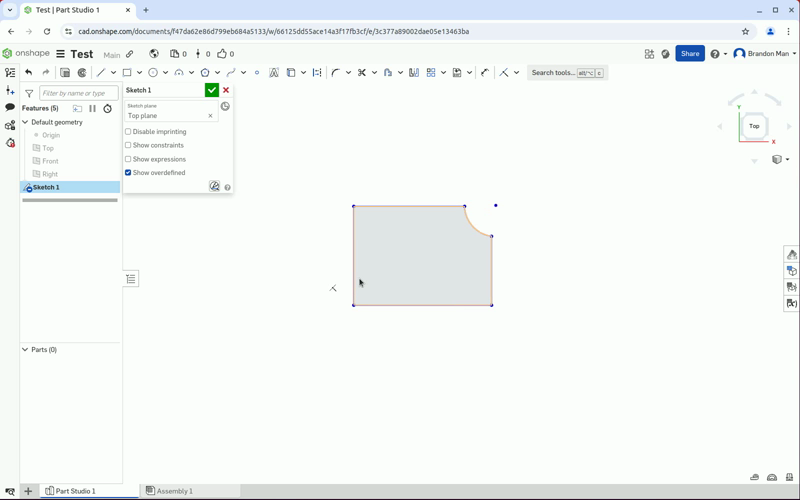
scroll(6)
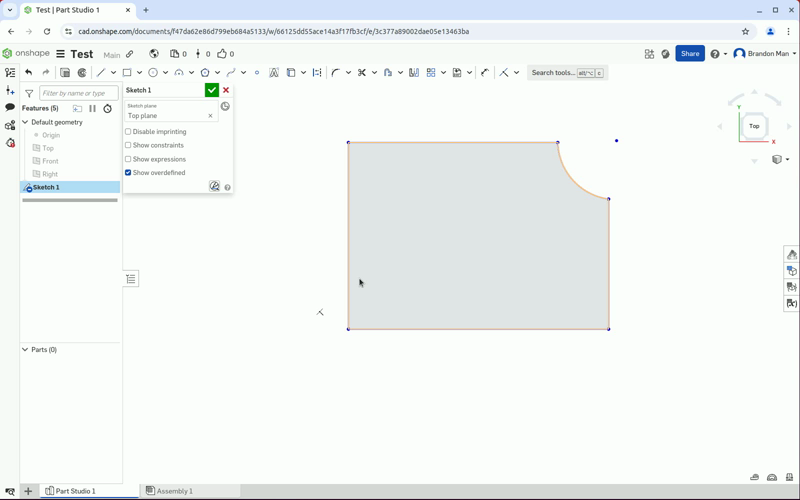
click(359, 278)
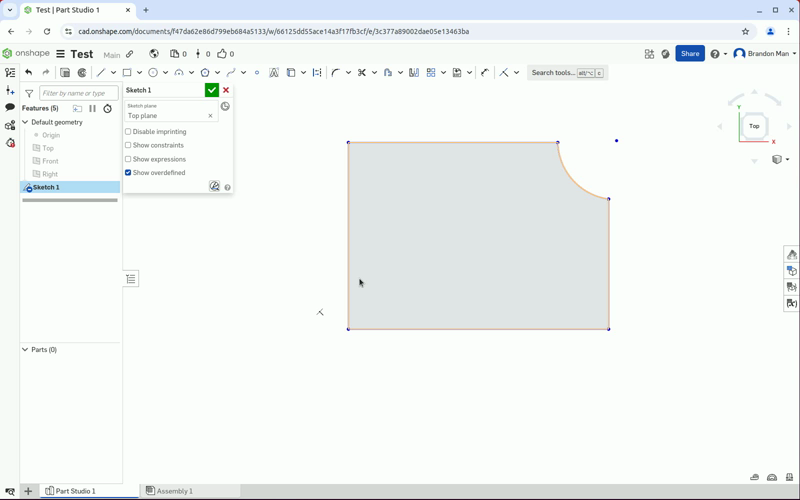
scroll(-6)
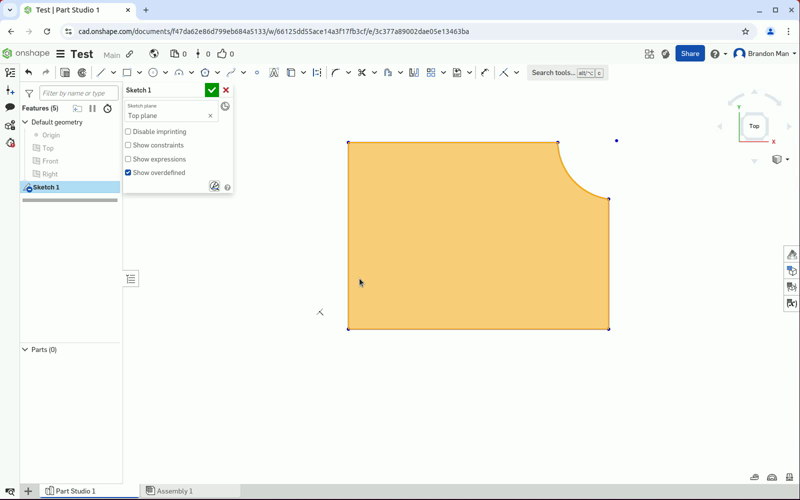
scroll(-6)
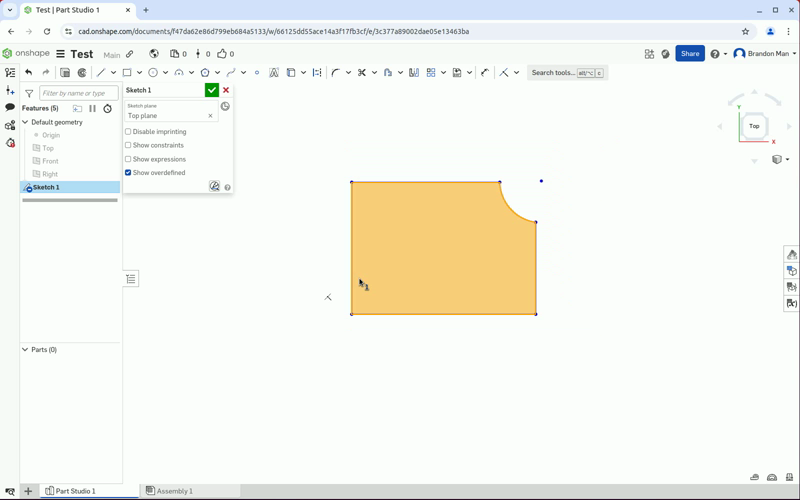
scroll(-6)
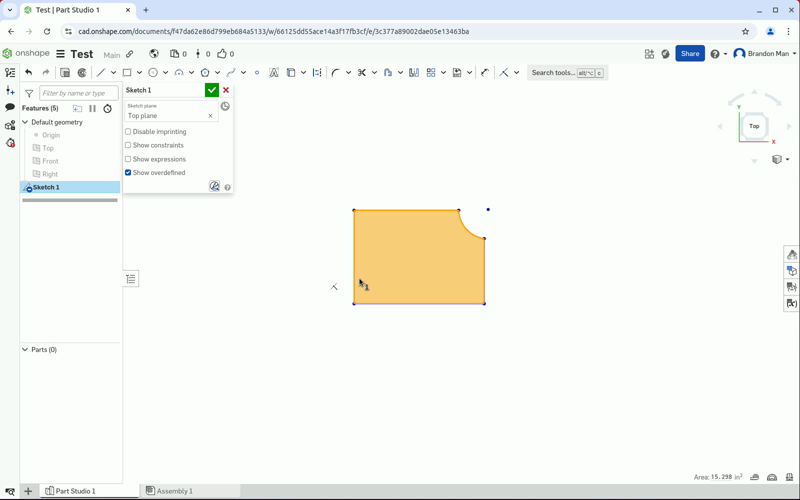
scroll(-6)
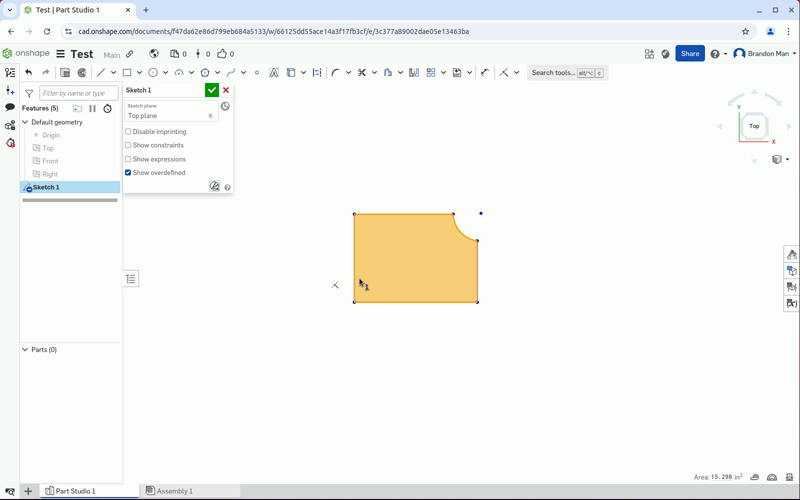
scroll(-6)
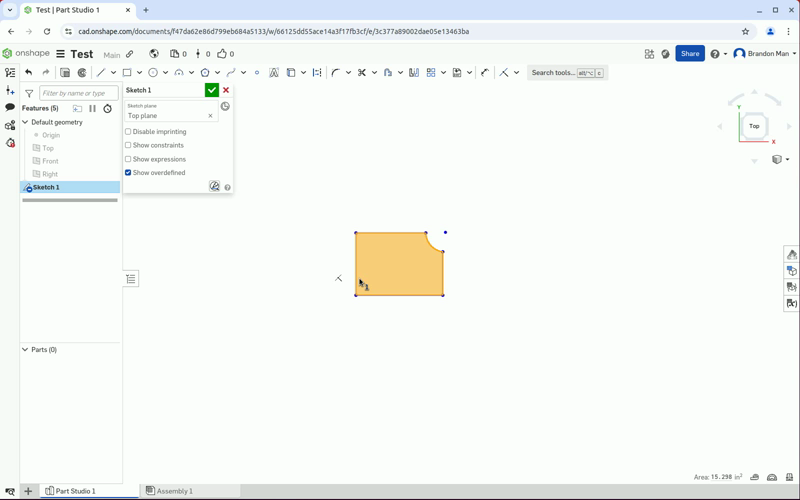
scroll(-6)
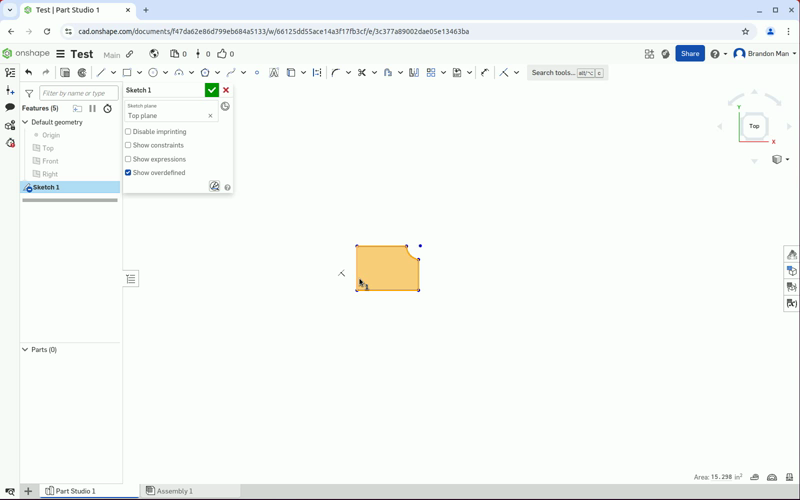
scroll(-6)
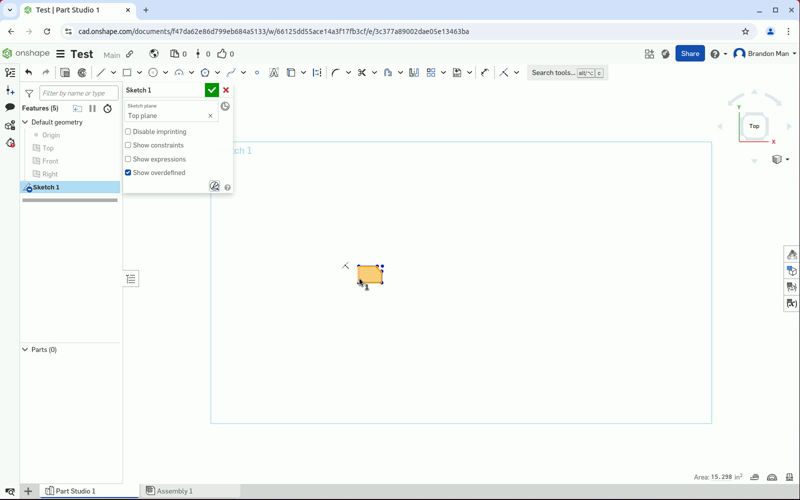
mouse_move(73, 352)
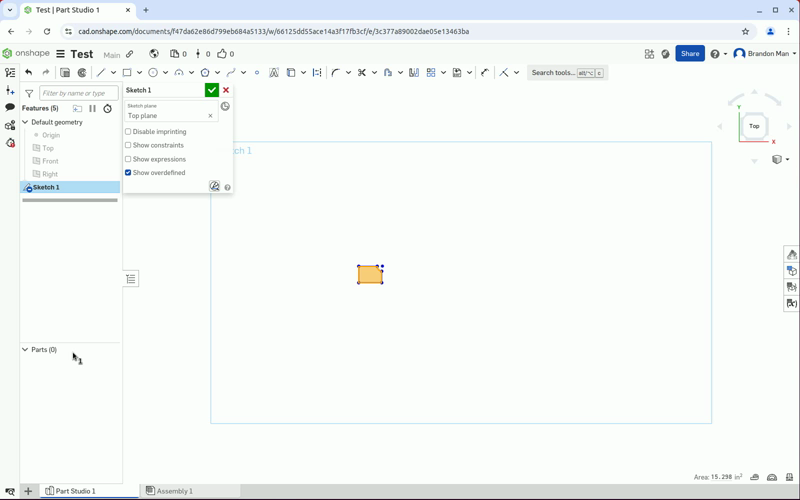
key(shift+y)
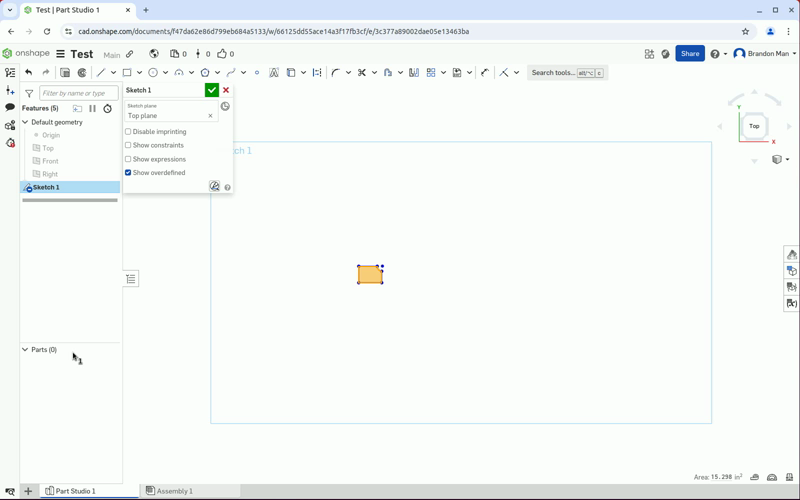
key(shift+e)
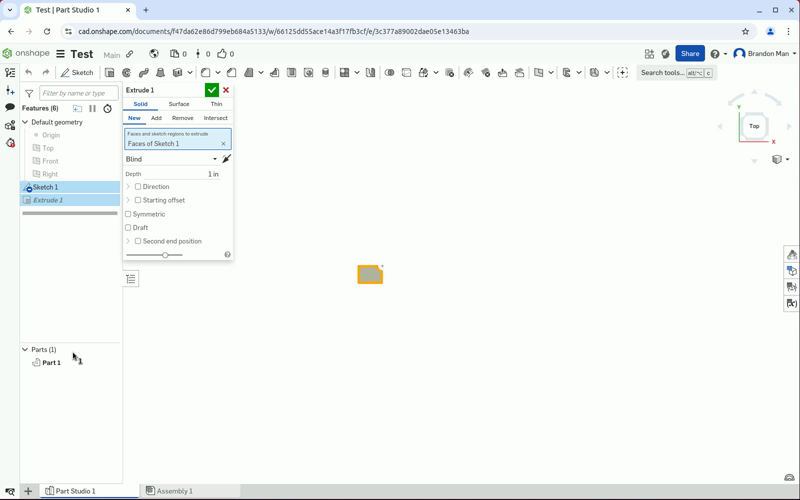
mouse_move(143, 106)
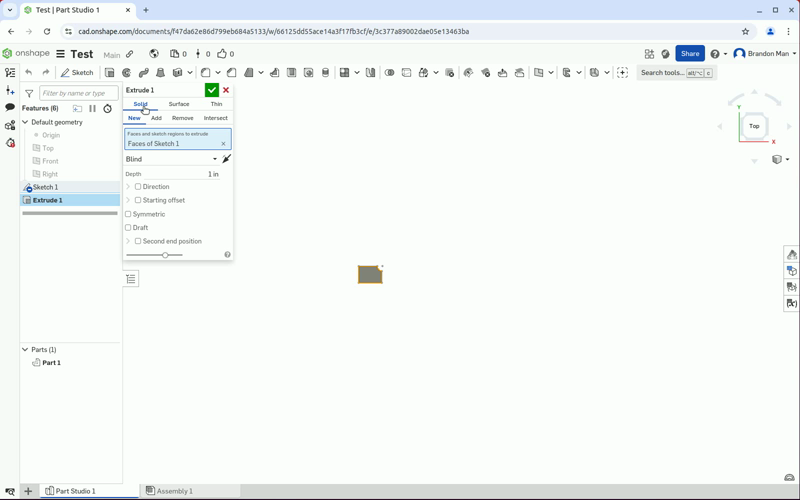
click(143, 106)
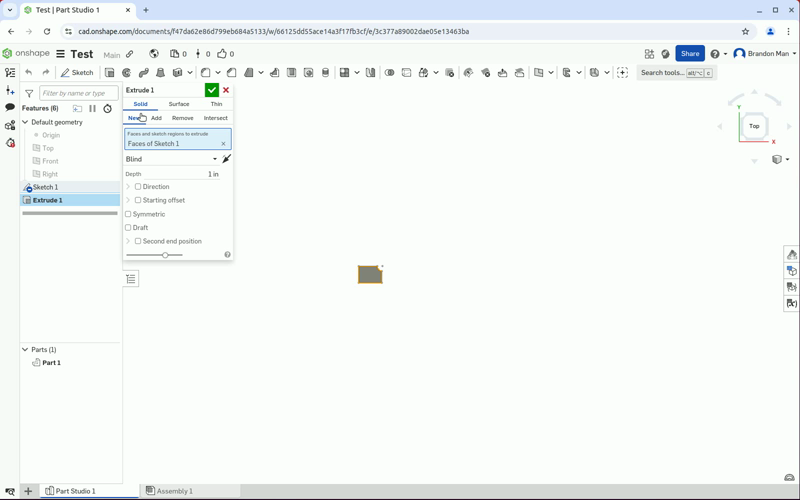
mouse_move(137, 120)
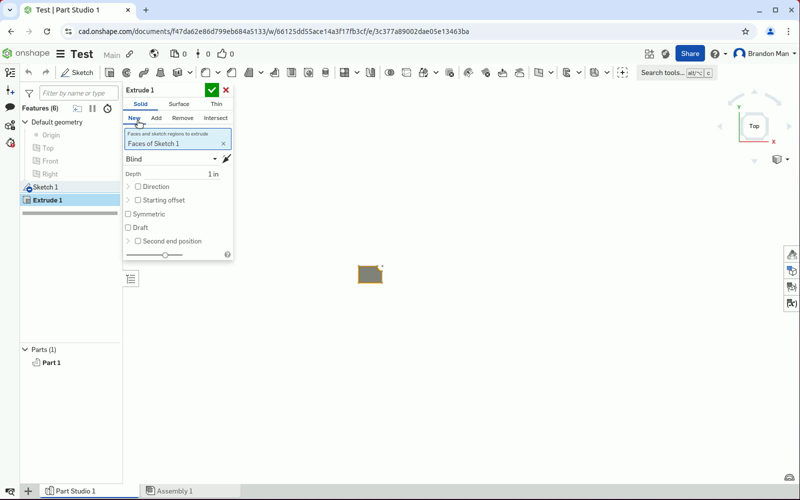
click(137, 120)
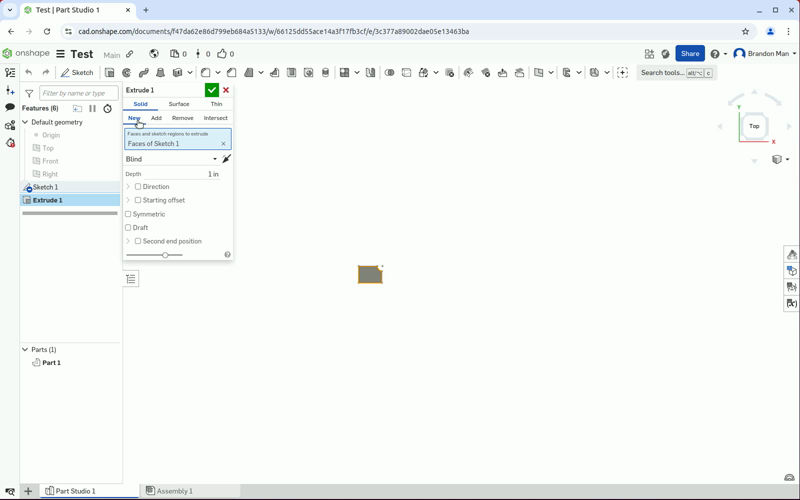
key(tab, 4)
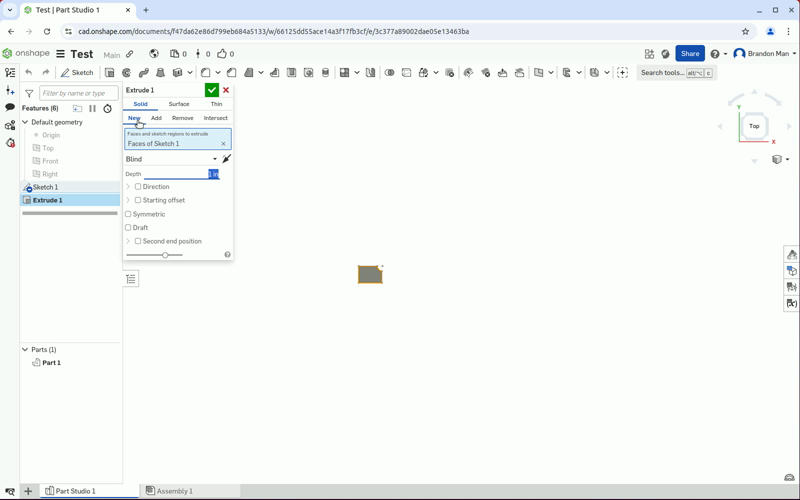
text(0.481)
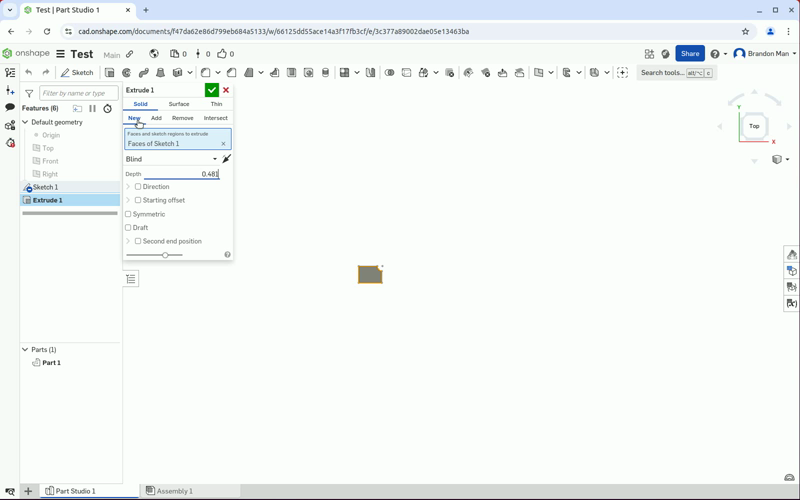
key(enter)
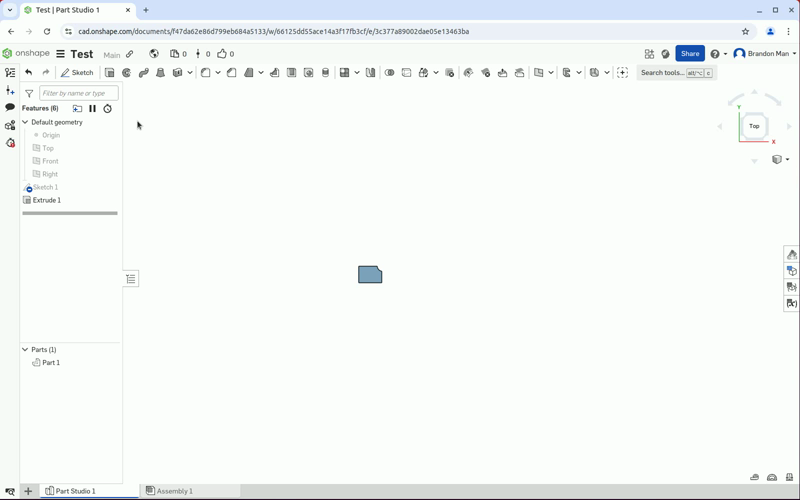
key(shift+h)
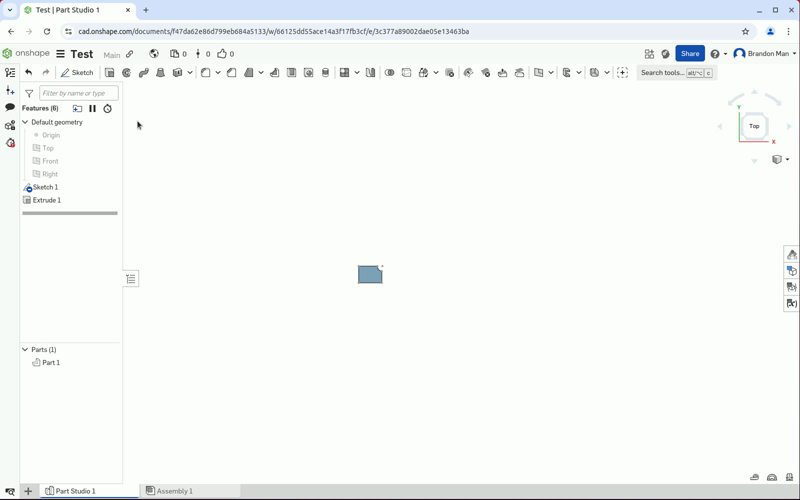
key(shift+h)
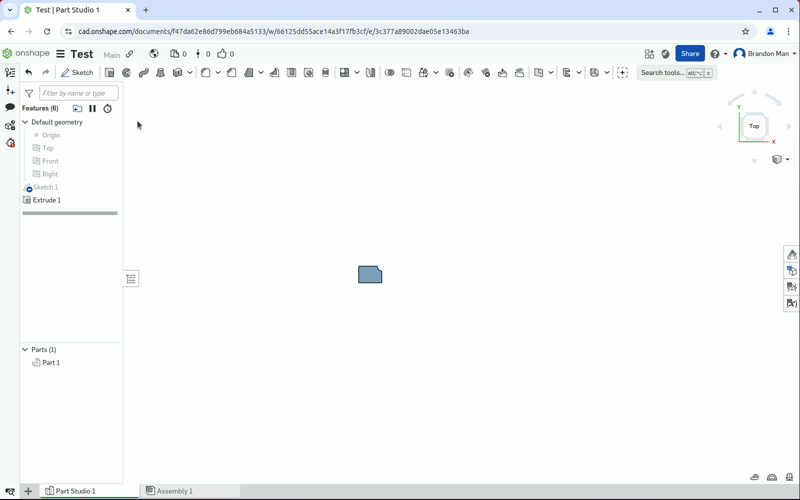
mouse_move(73, 189)
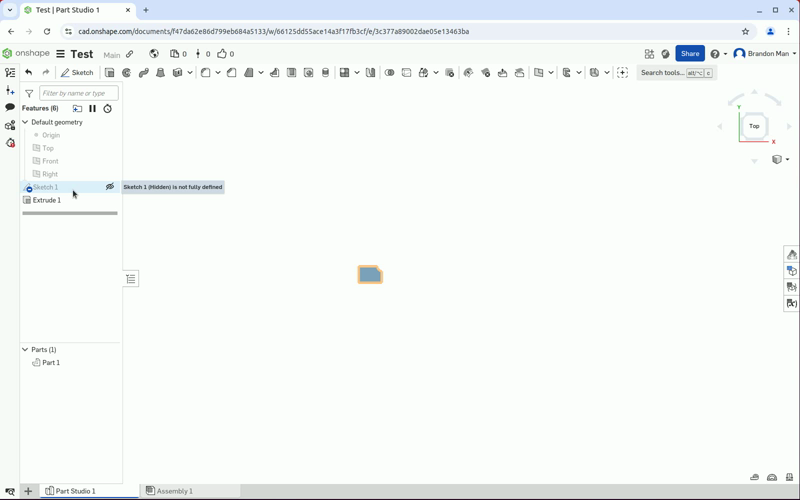
click(73, 189)
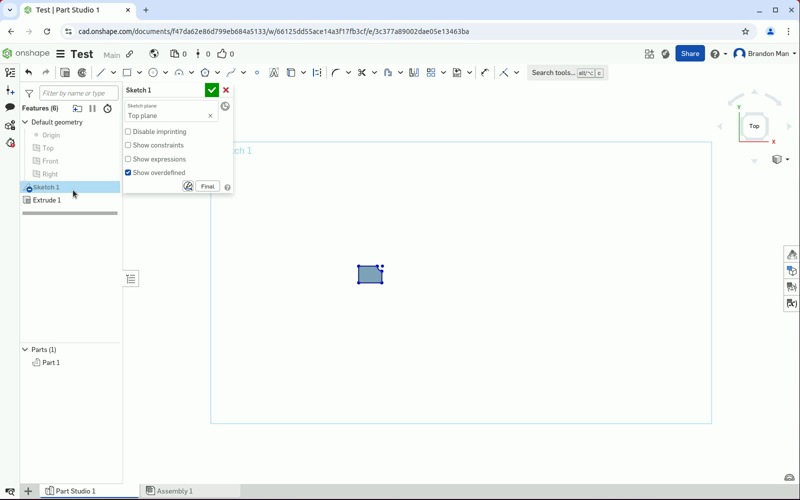
mouse_move(229, 92)
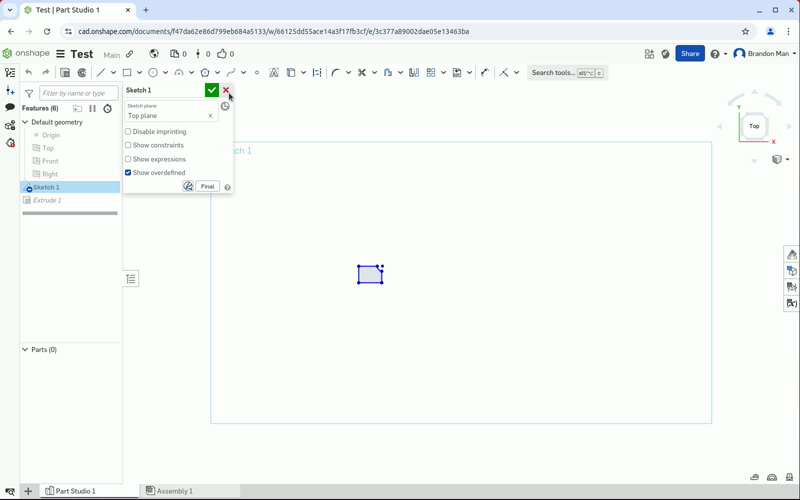
click(229, 92)
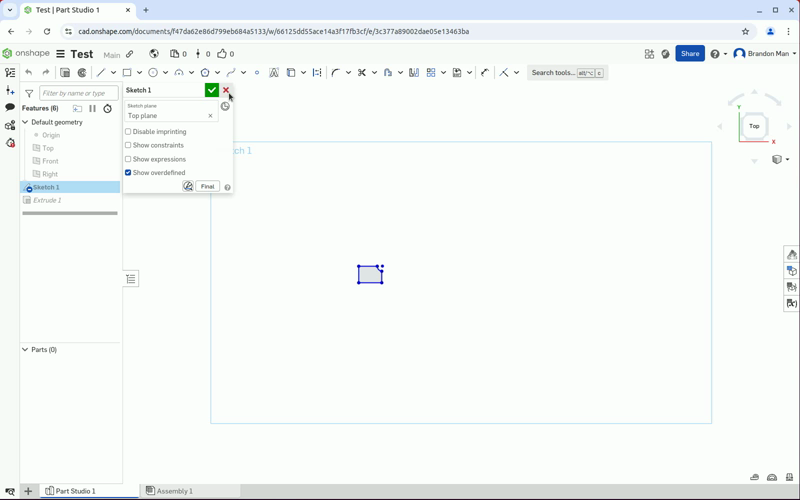
key(shift+s)
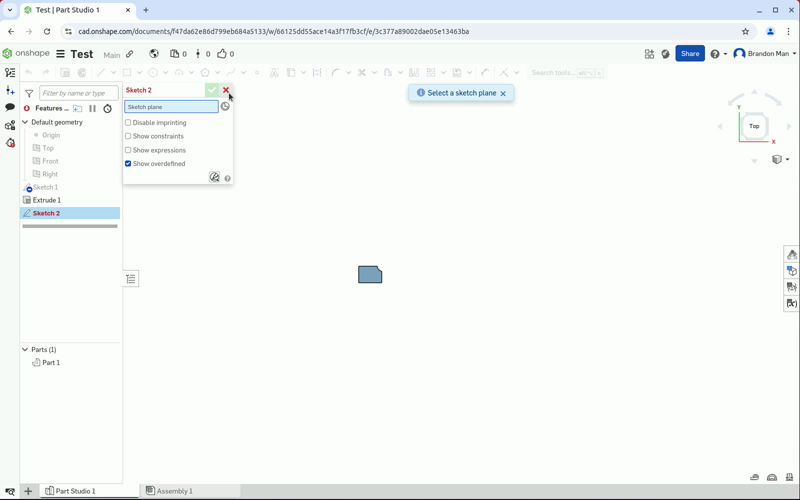
mouse_move(73, 150)
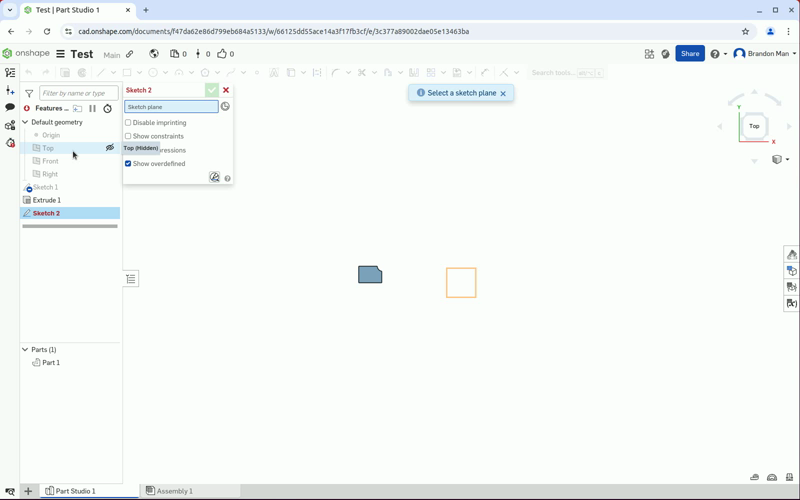
click(73, 150)
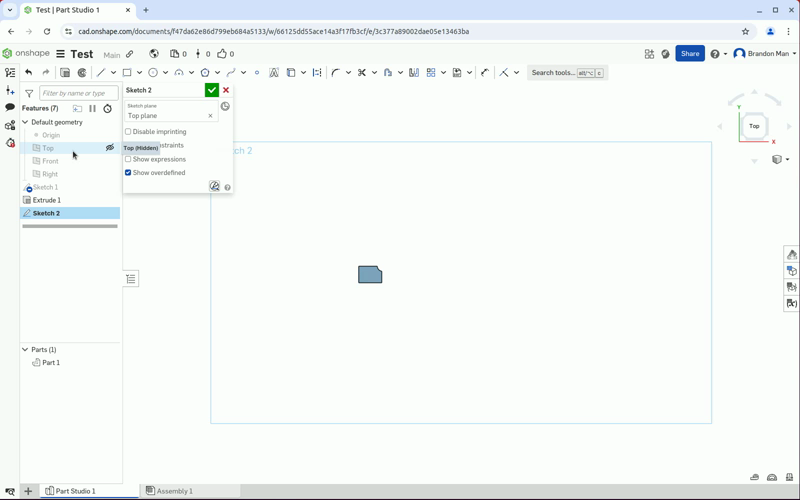
mouse_move(73, 352)
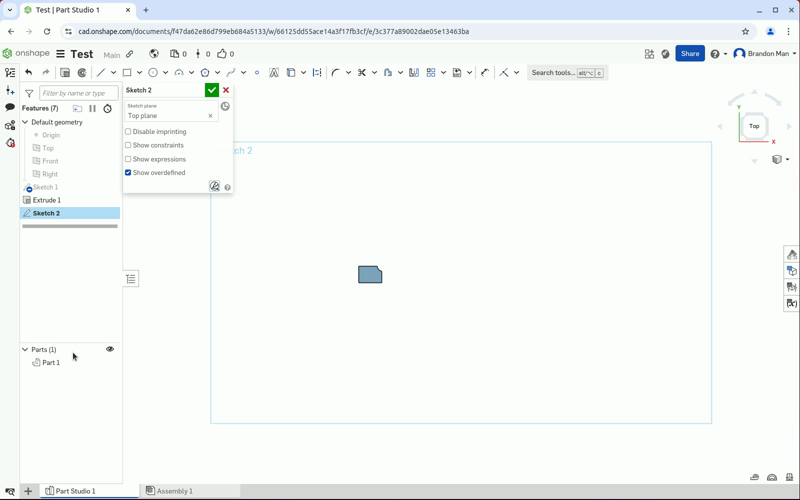
key(y)
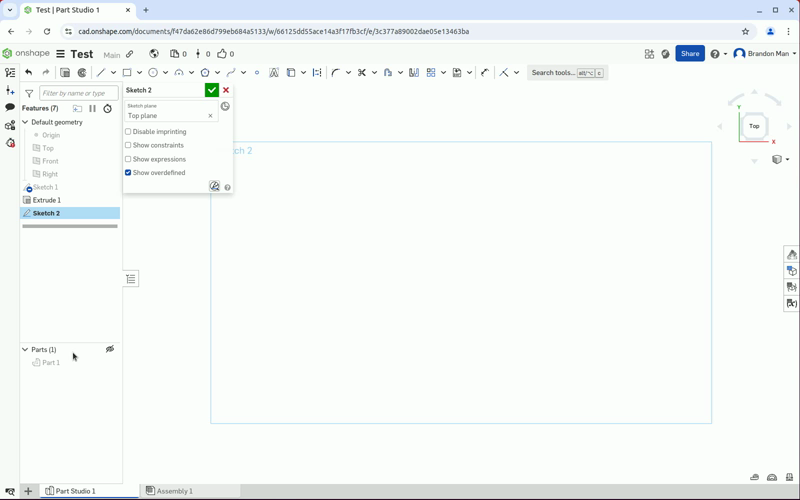
key(l)
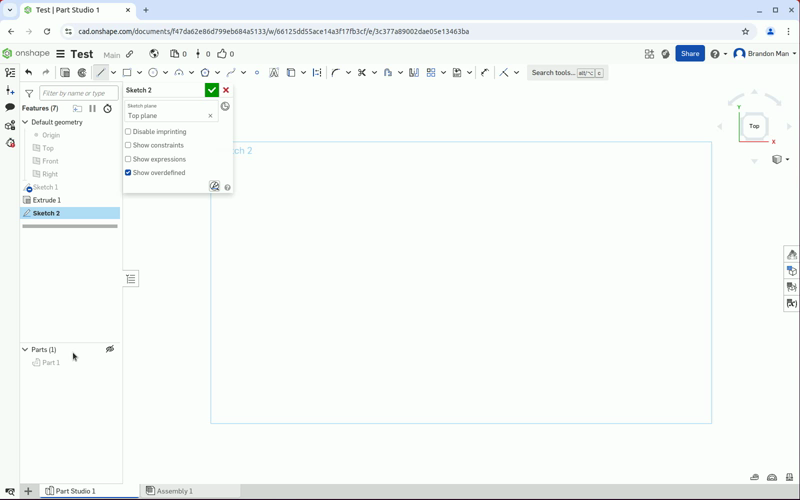
key_down(shift)
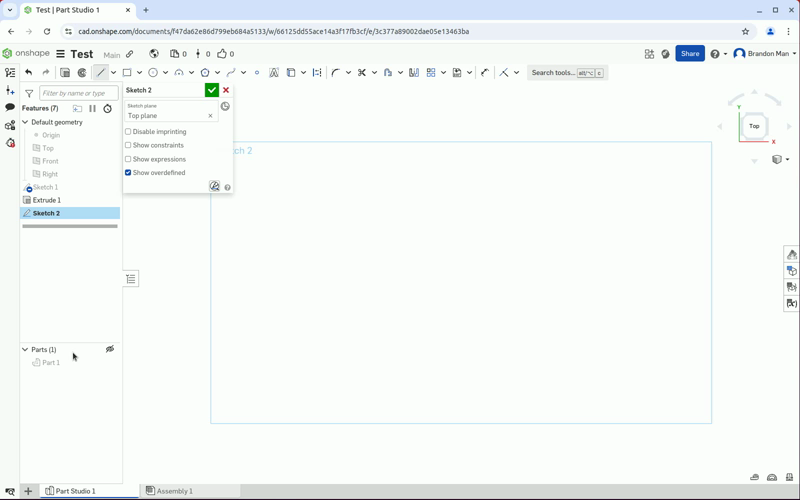
mouse_move(358, 266)
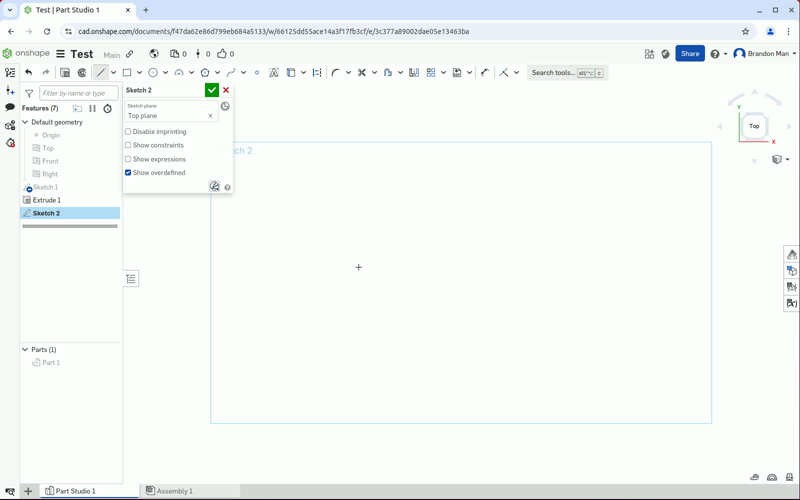
click(358, 266)
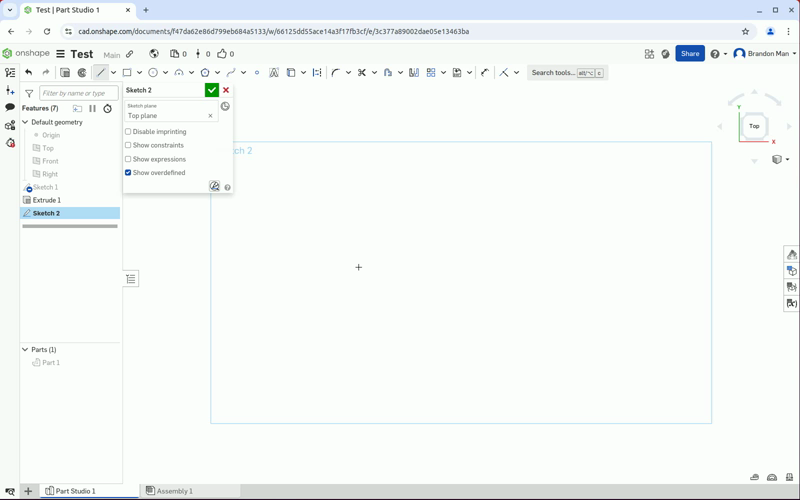
key_up(shift)
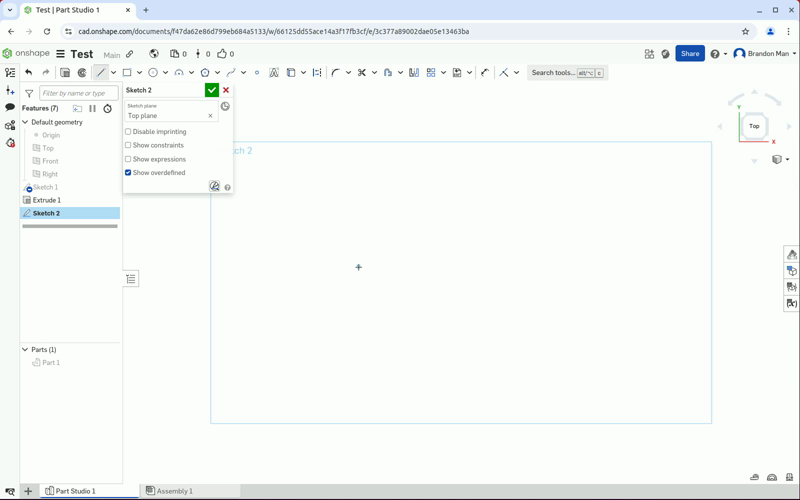
key_down(shift)
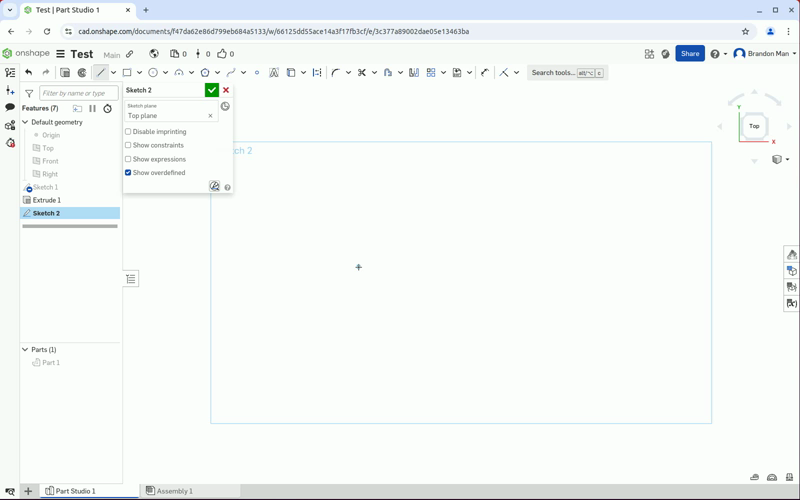
mouse_move(388, 266)
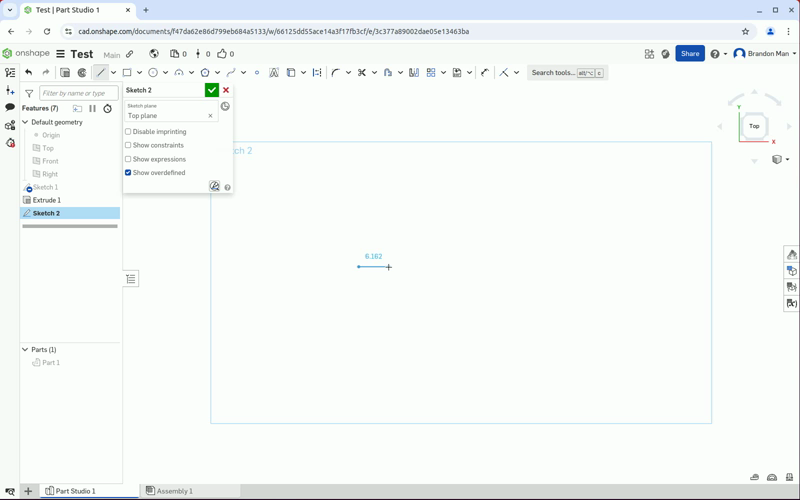
mouse_move(377, 266)
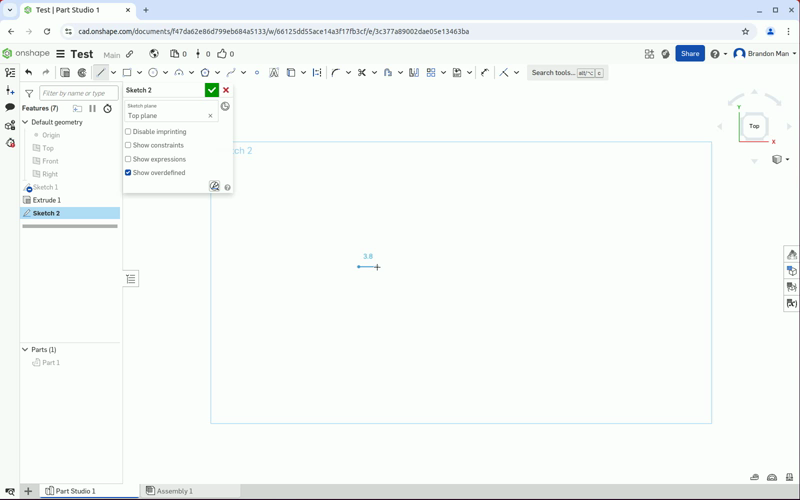
click(377, 266)
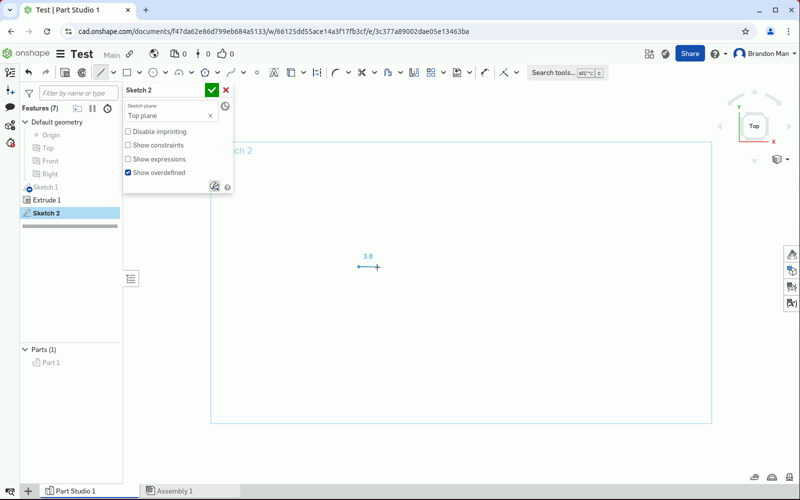
key_up(shift)
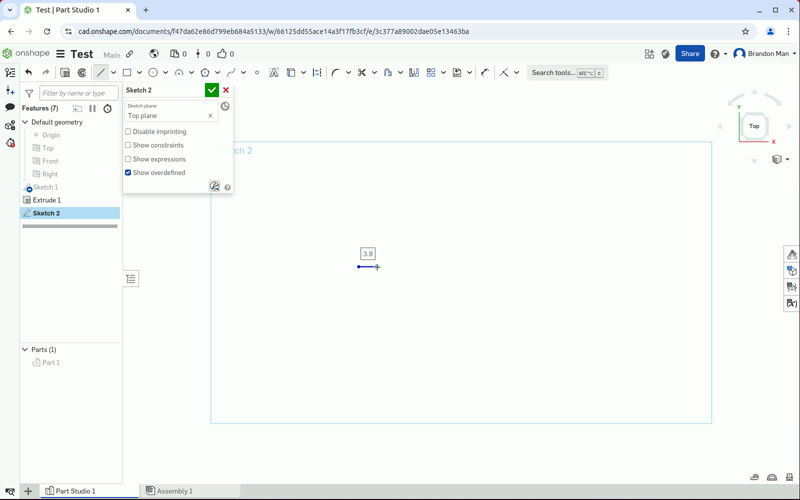
key(esc)
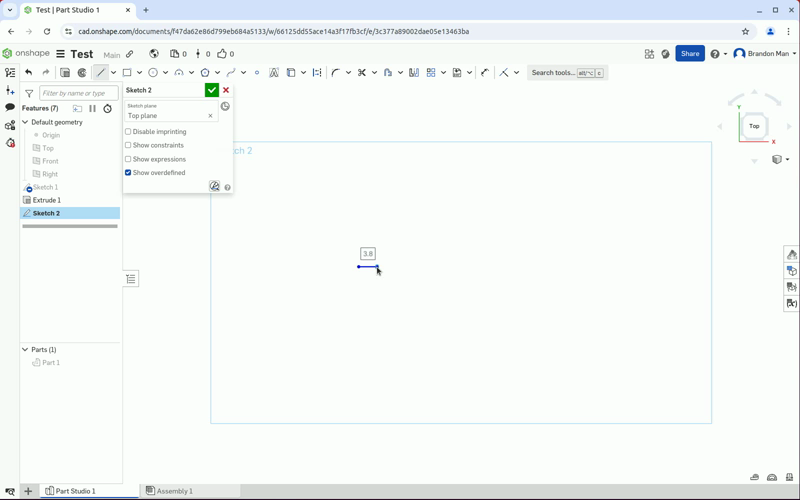
key(a)
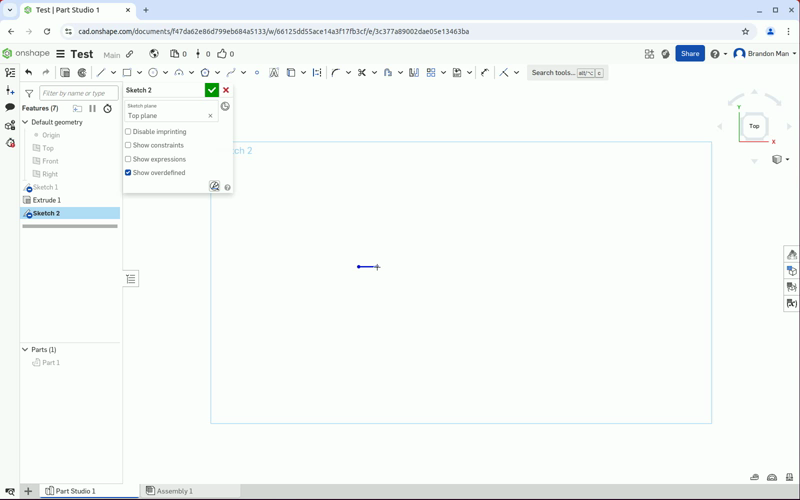
mouse_move(377, 266)
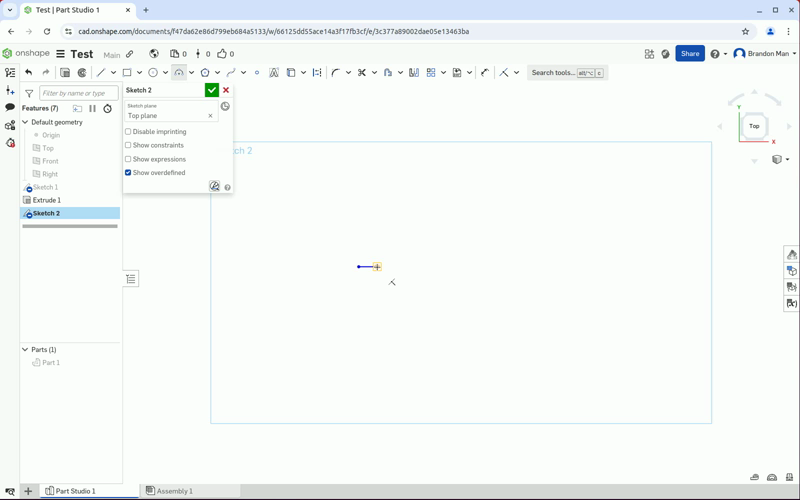
click(377, 266)
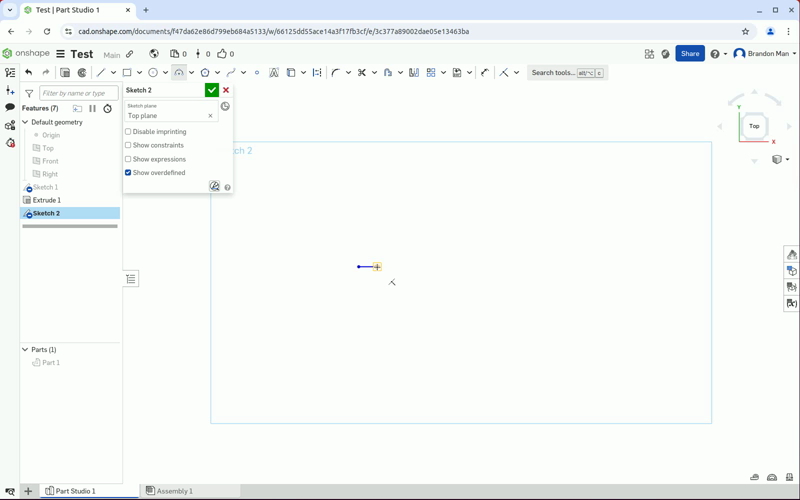
key_down(shift)
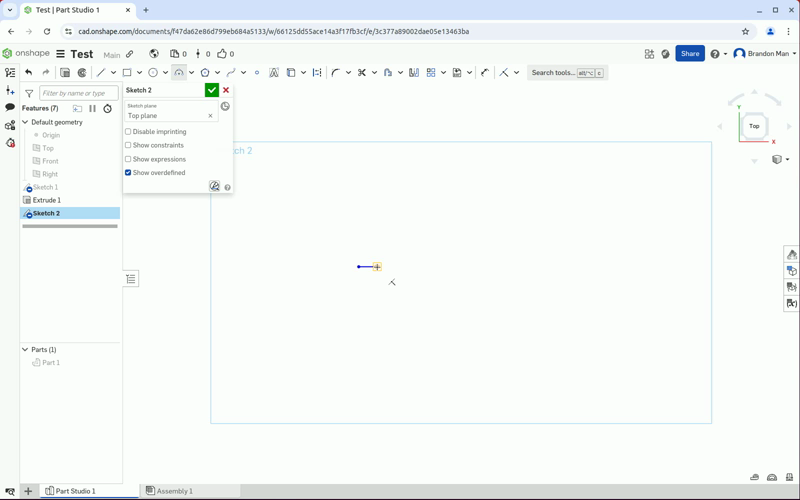
mouse_move(381, 270)
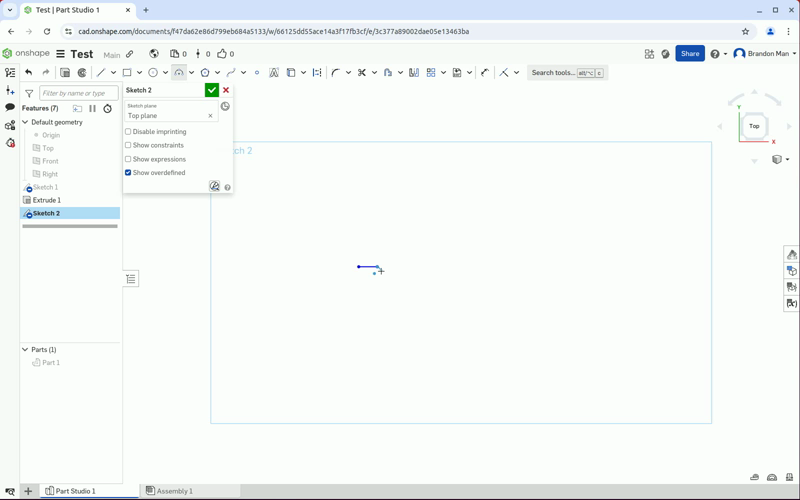
scroll(6)
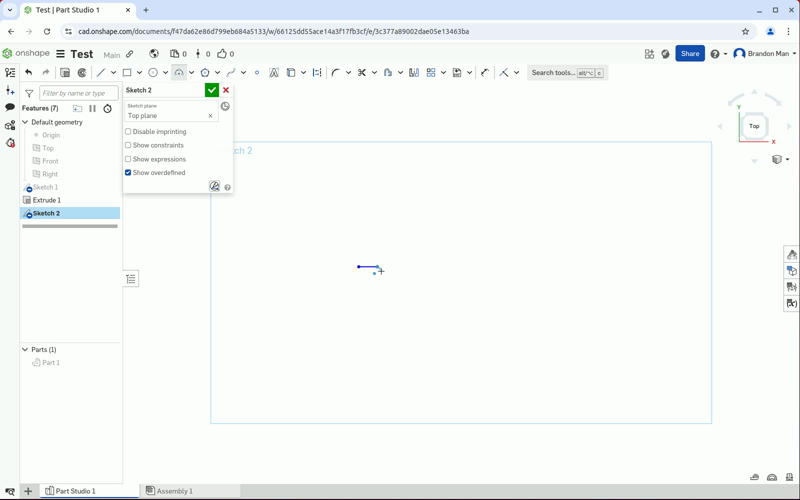
scroll(6)
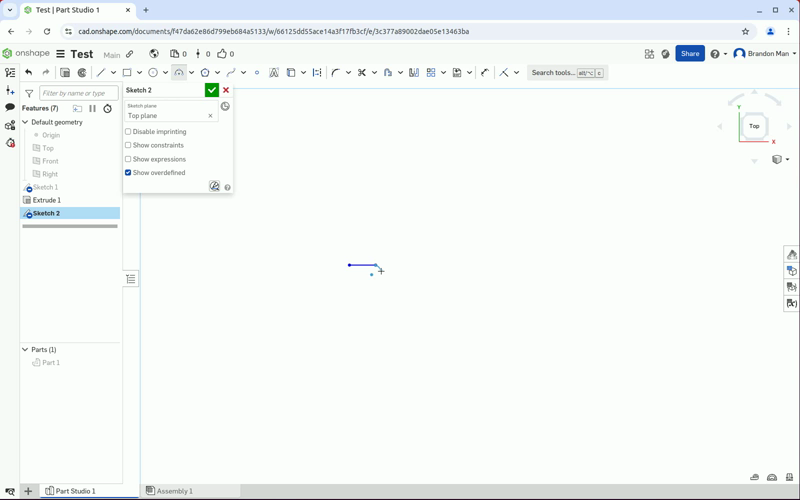
scroll(6)
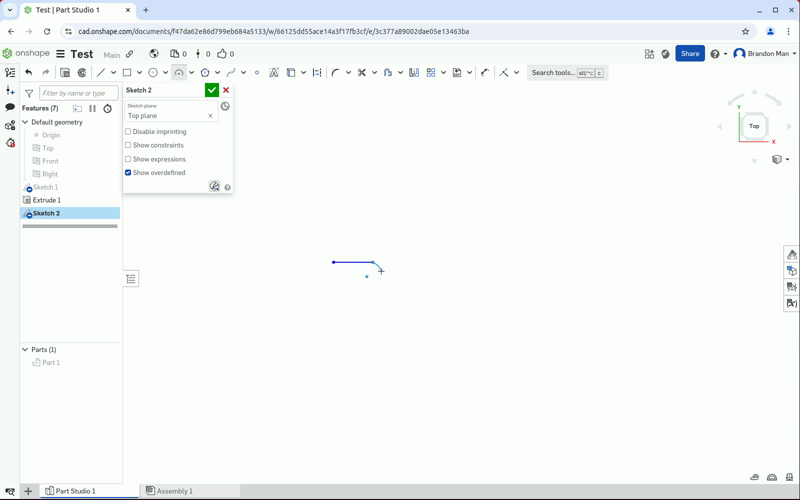
scroll(6)
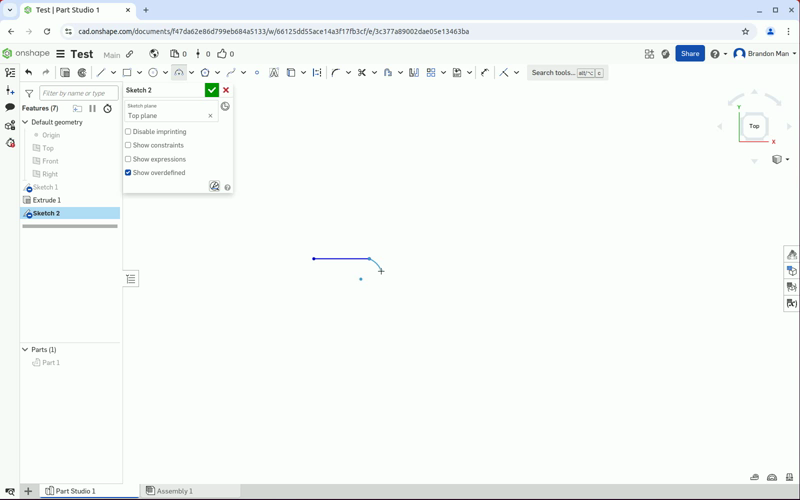
scroll(6)
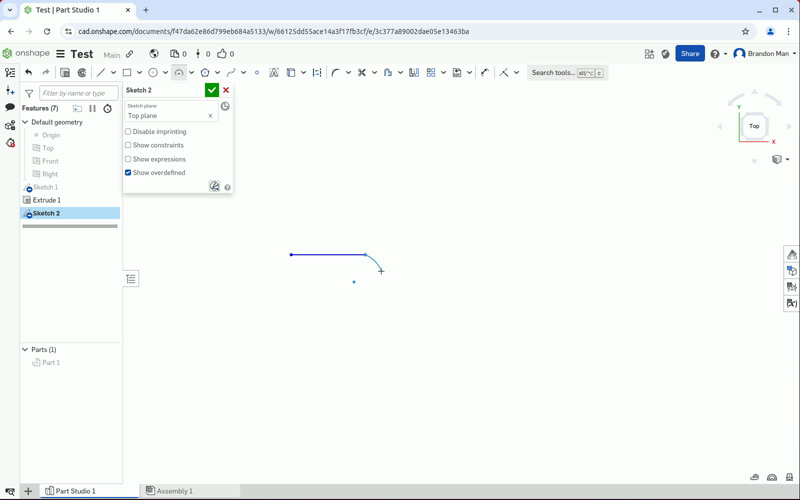
scroll(6)
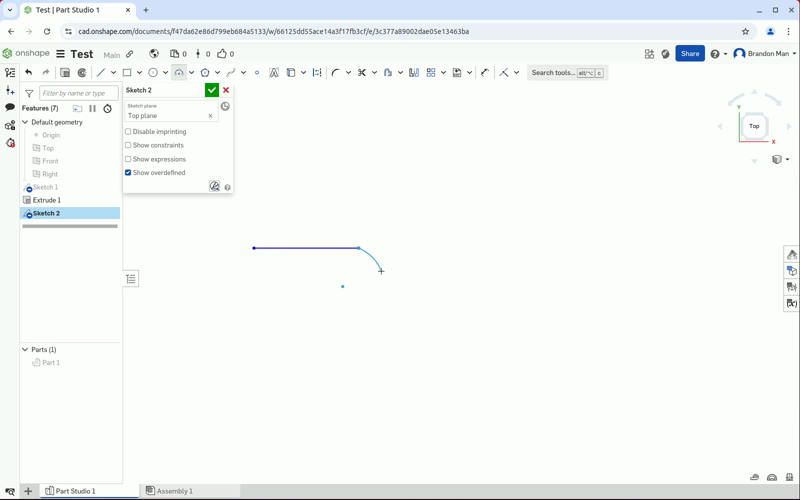
scroll(6)
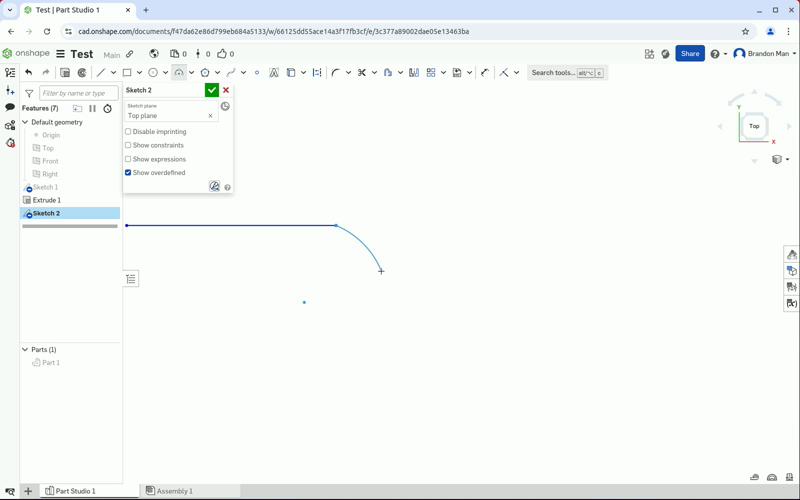
click(381, 270)
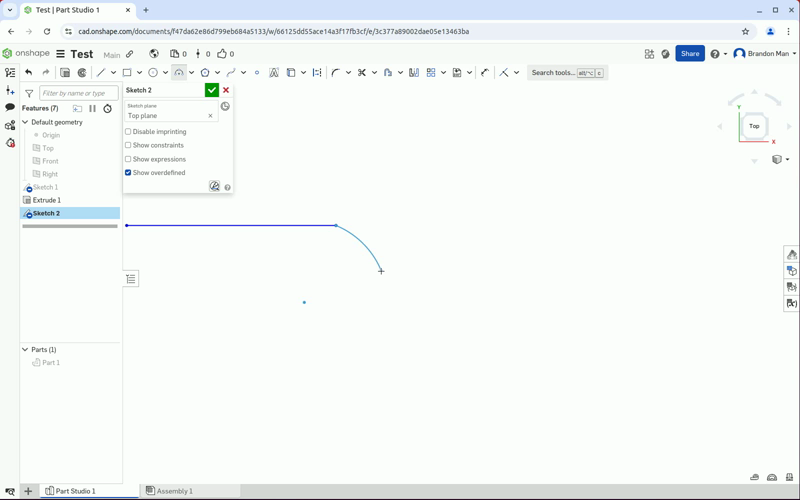
scroll(-6)
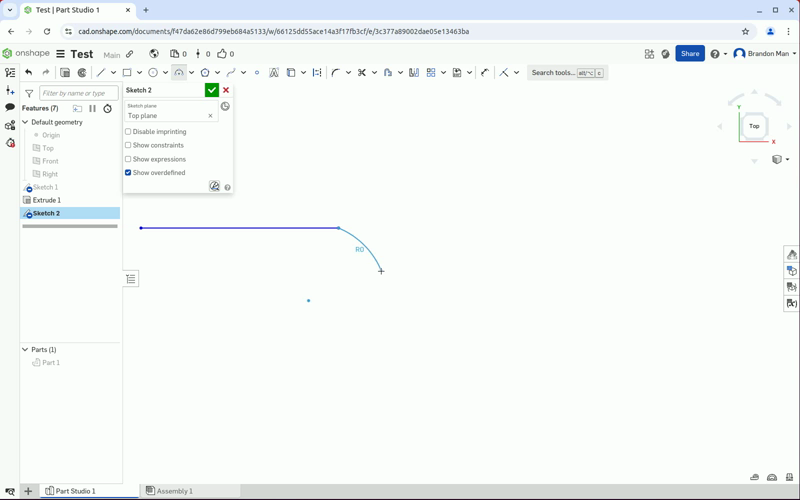
scroll(-6)
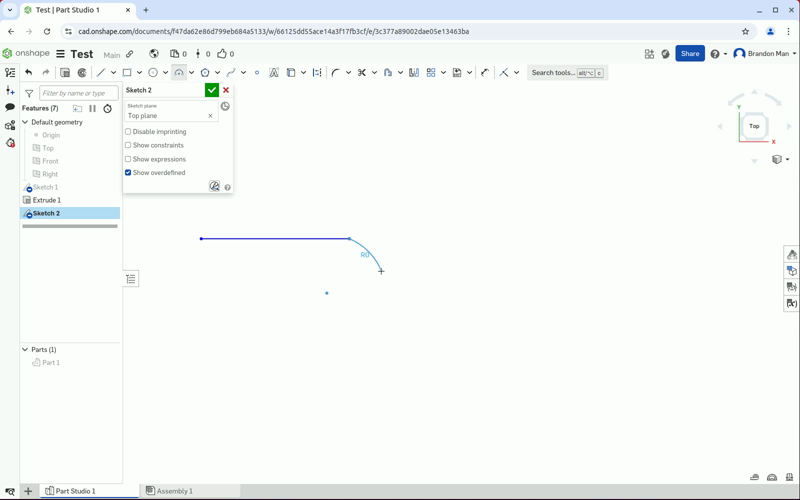
scroll(-6)
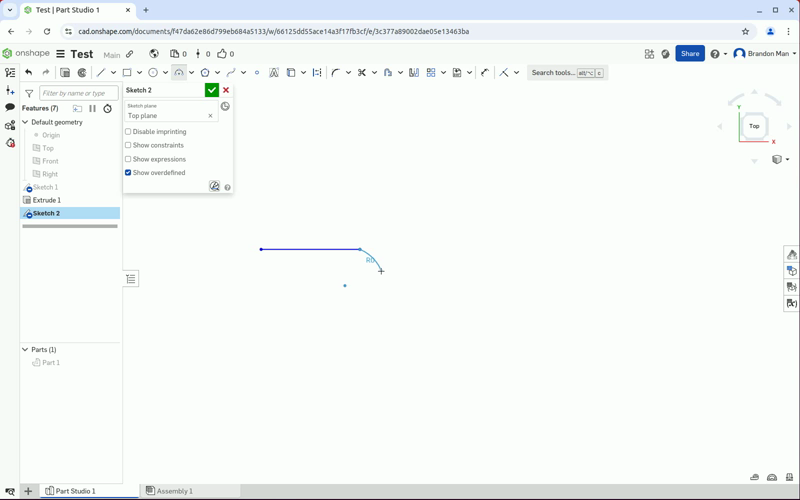
scroll(-6)
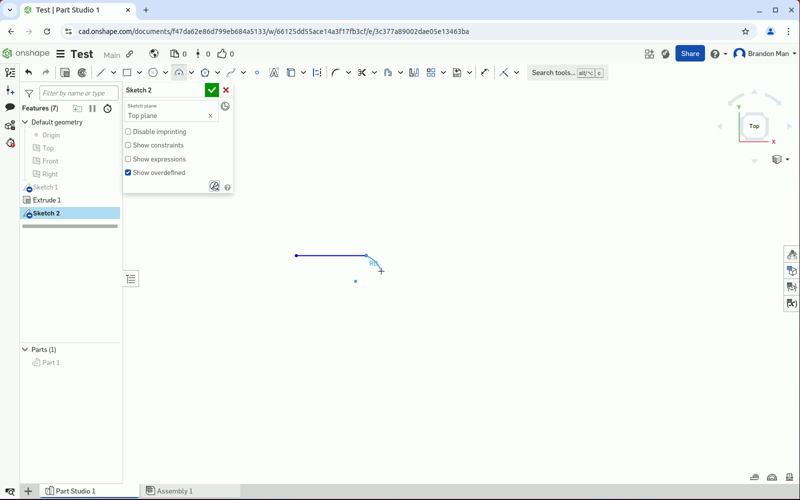
scroll(-6)
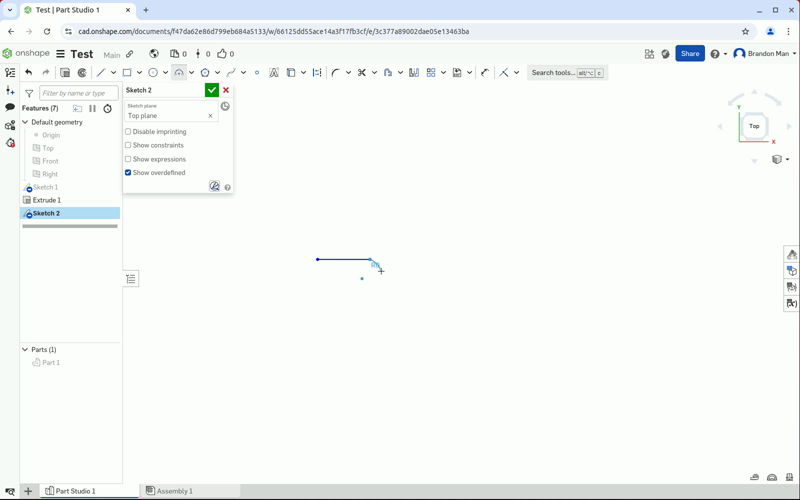
scroll(-6)
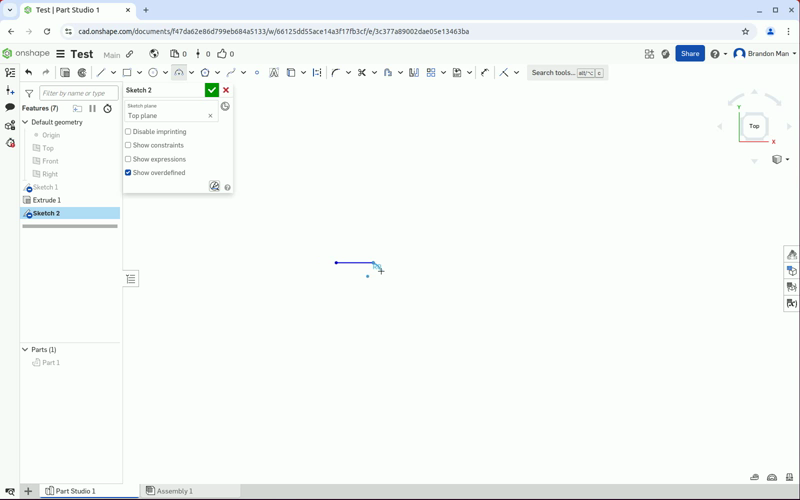
scroll(-6)
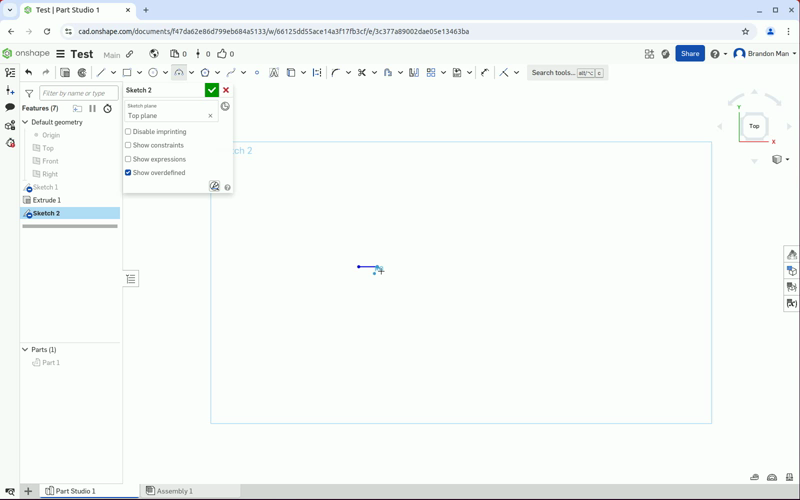
mouse_move(384, 263)
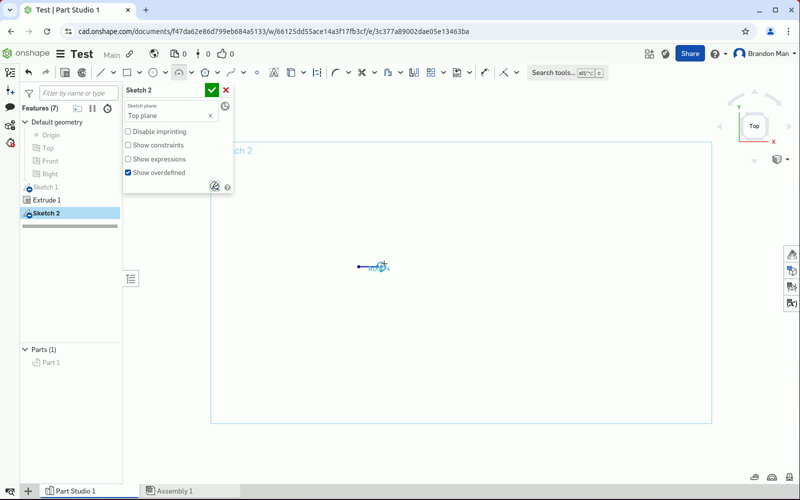
scroll(6)
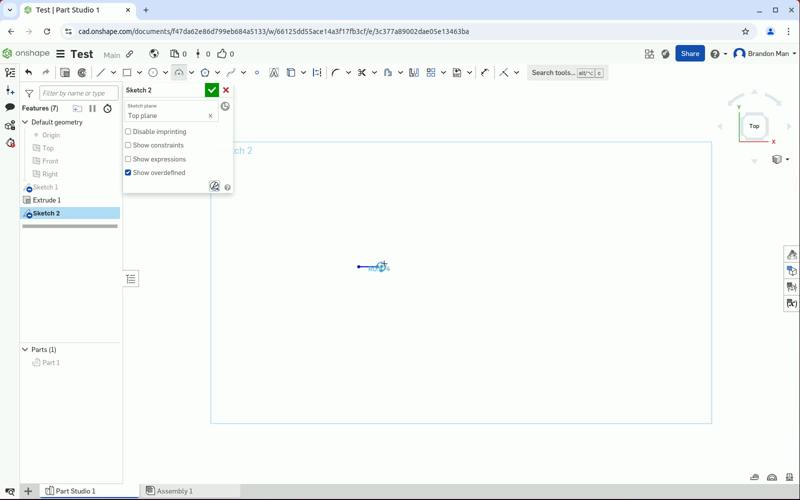
scroll(6)
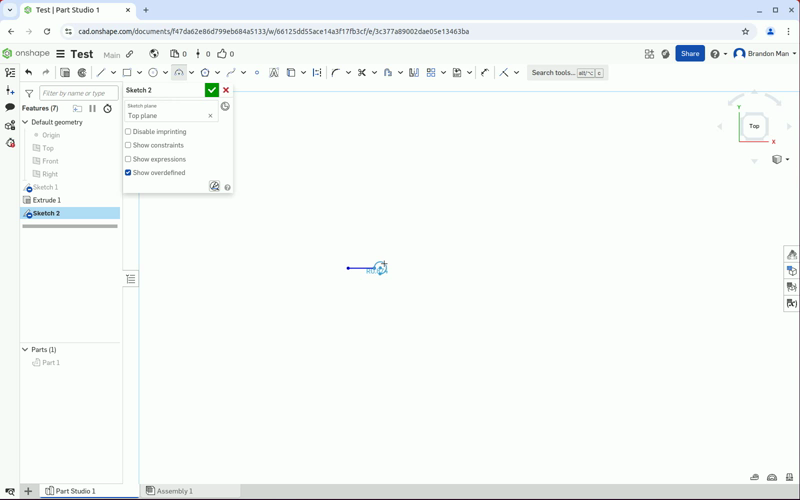
scroll(6)
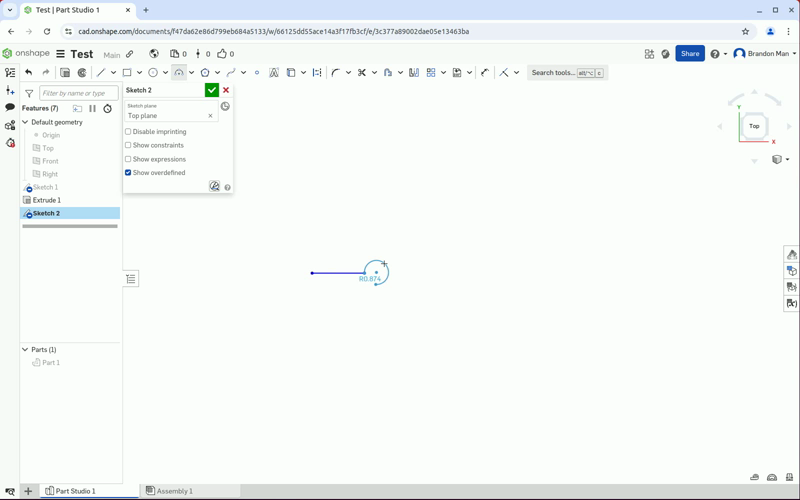
scroll(6)
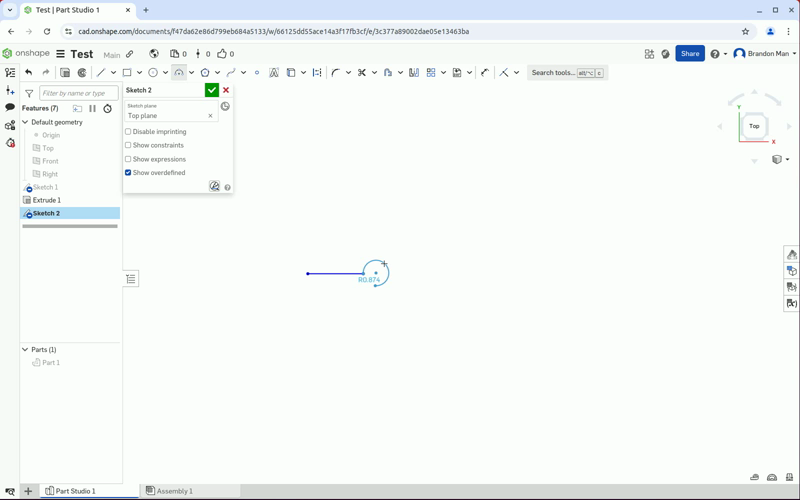
scroll(6)
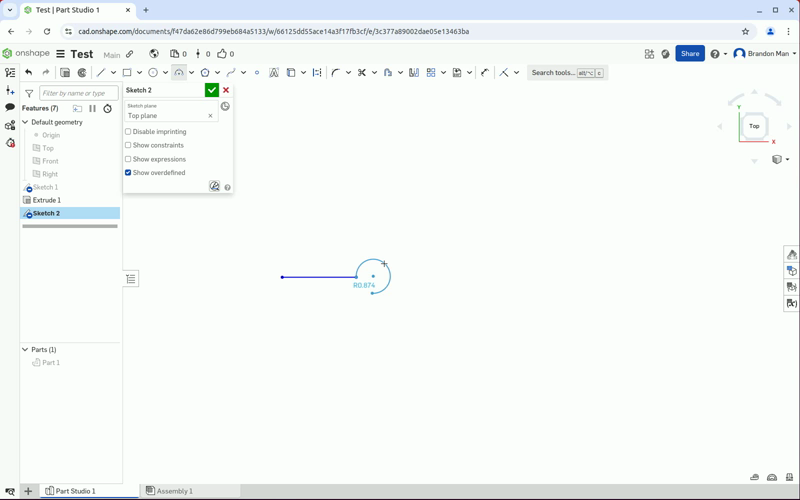
scroll(6)
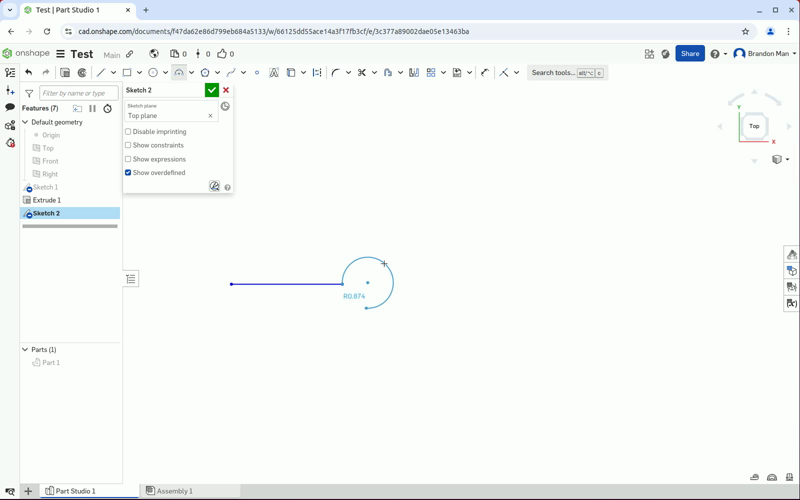
scroll(6)
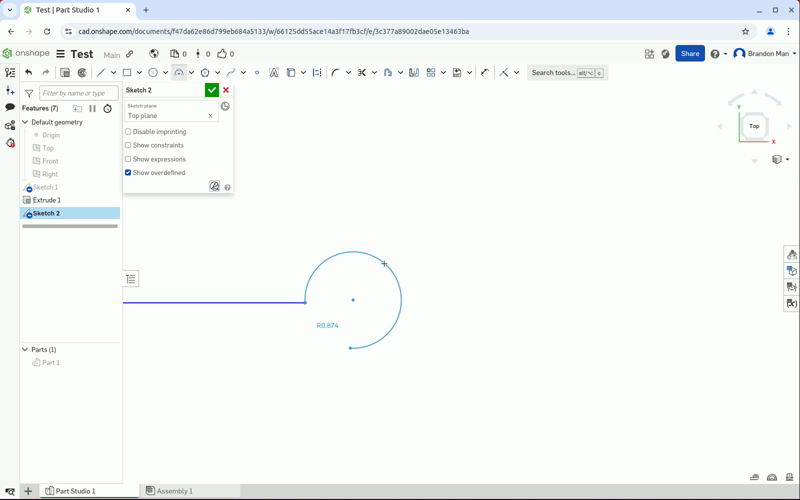
click(384, 263)
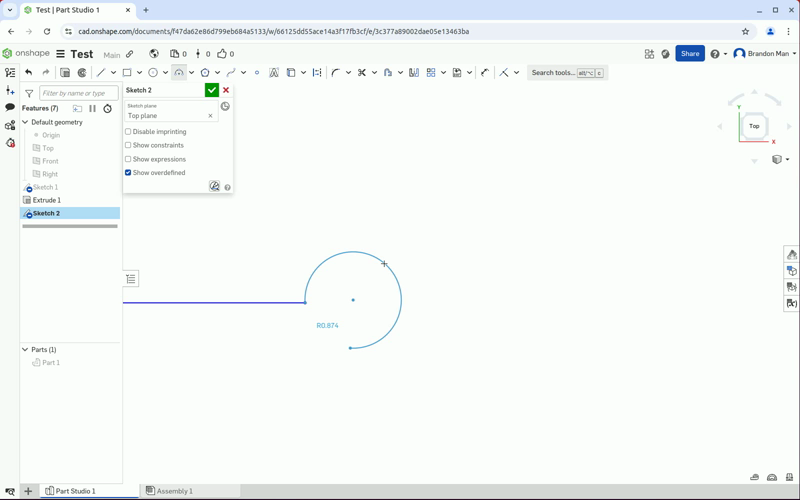
scroll(-6)
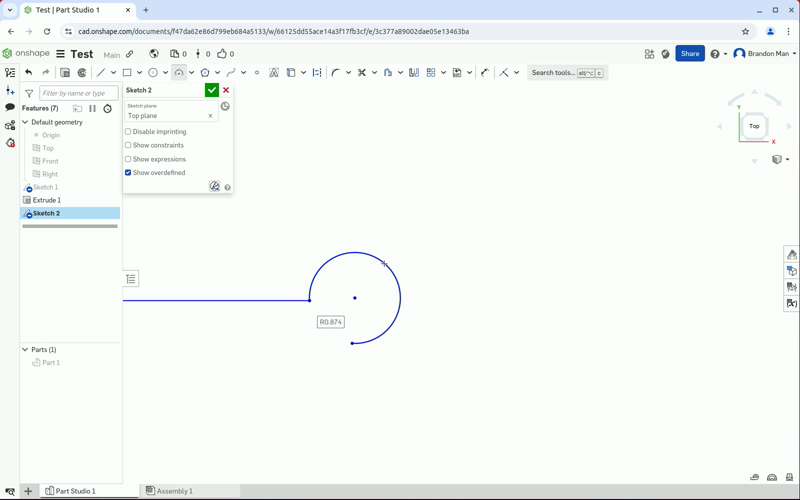
scroll(-6)
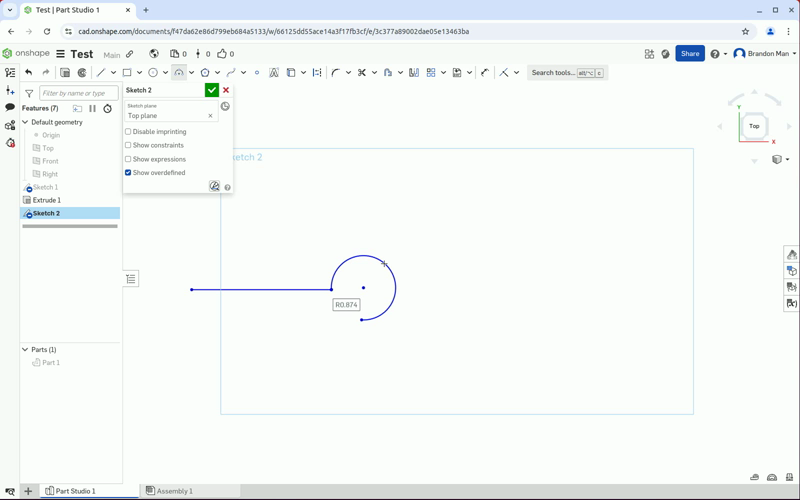
scroll(-6)
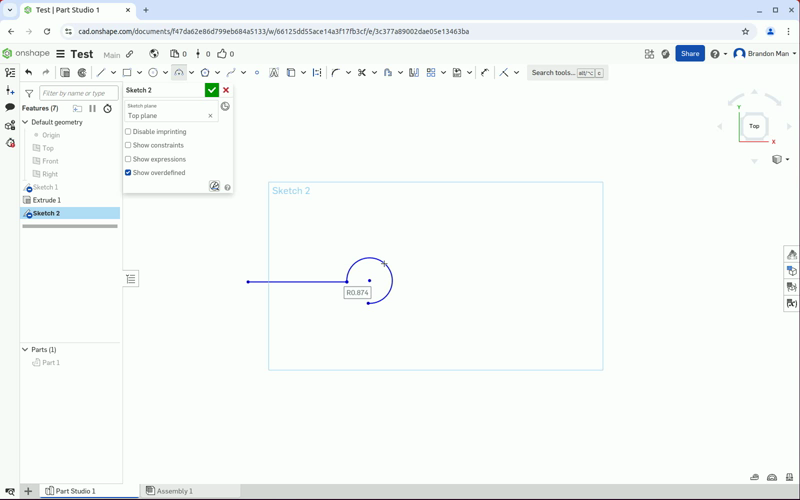
scroll(-6)
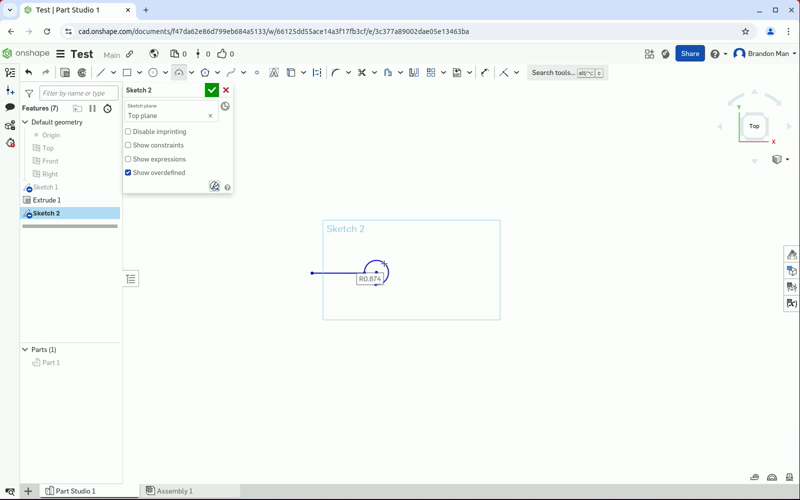
scroll(-6)
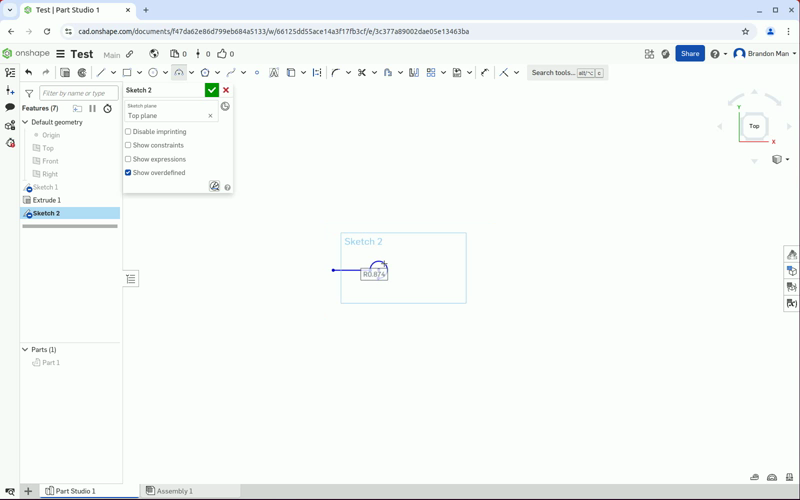
scroll(-6)
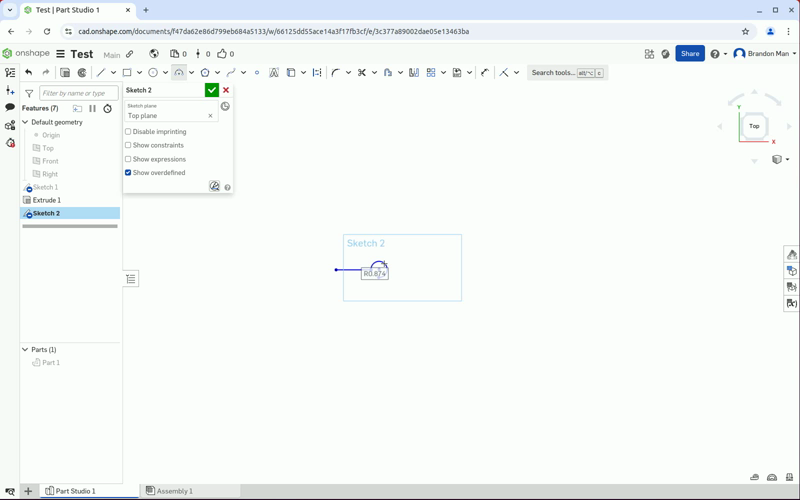
scroll(-6)
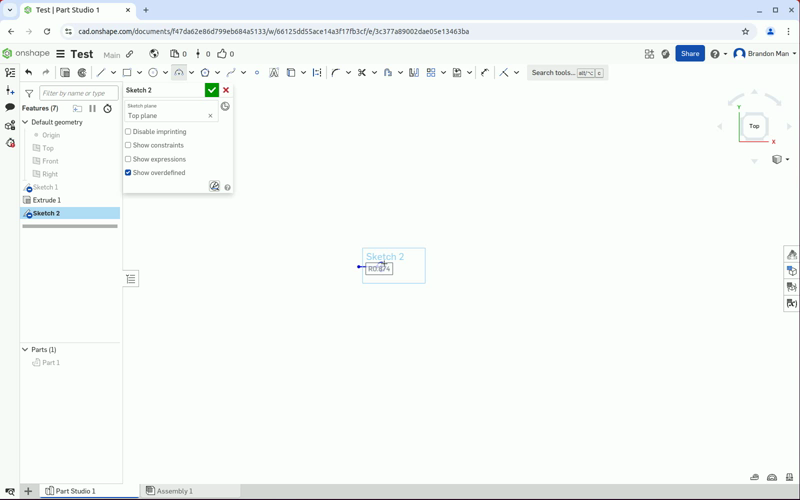
key_up(shift)
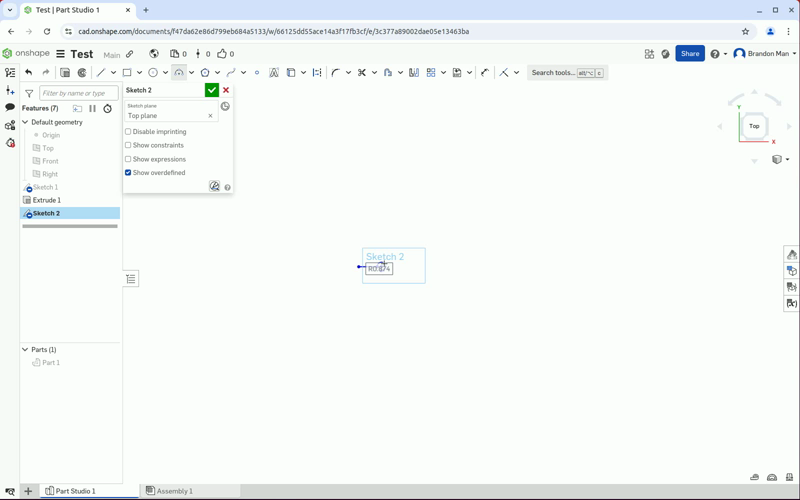
key(esc)
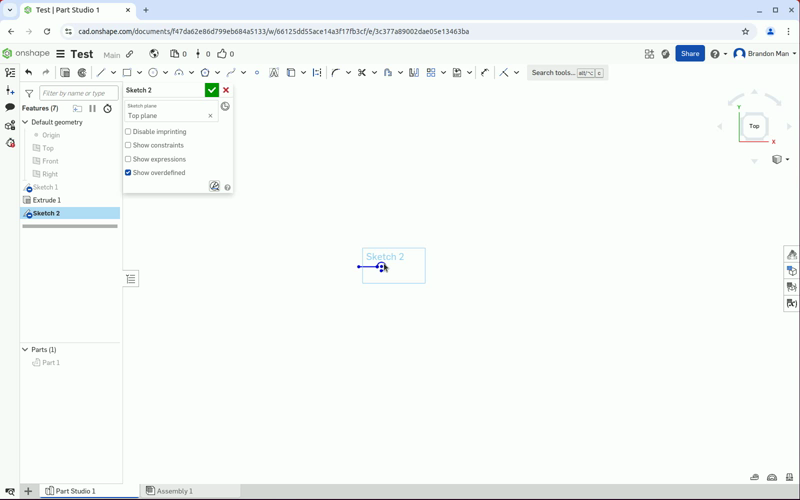
key(l)
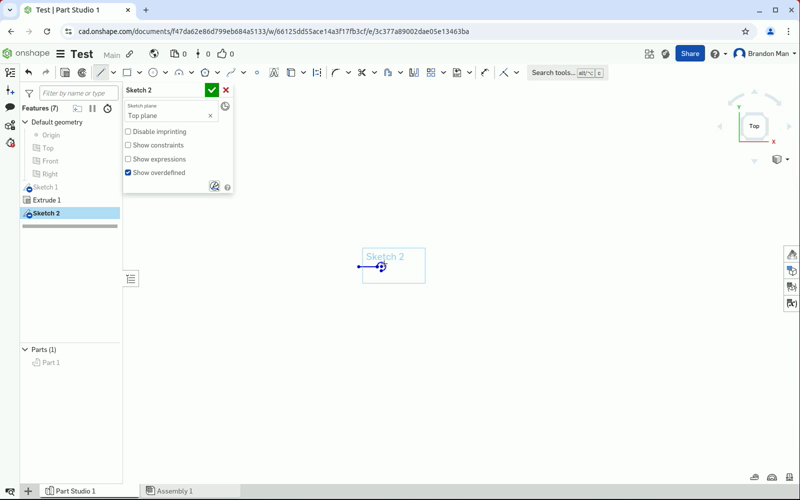
mouse_move(381, 270)
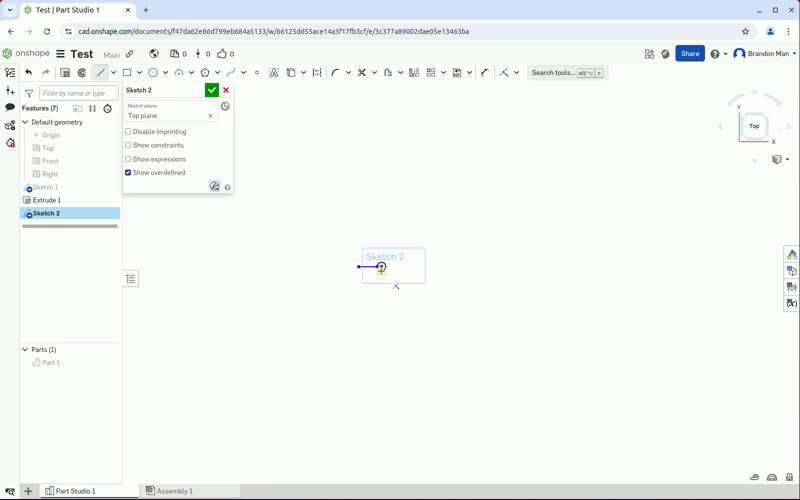
scroll(6)
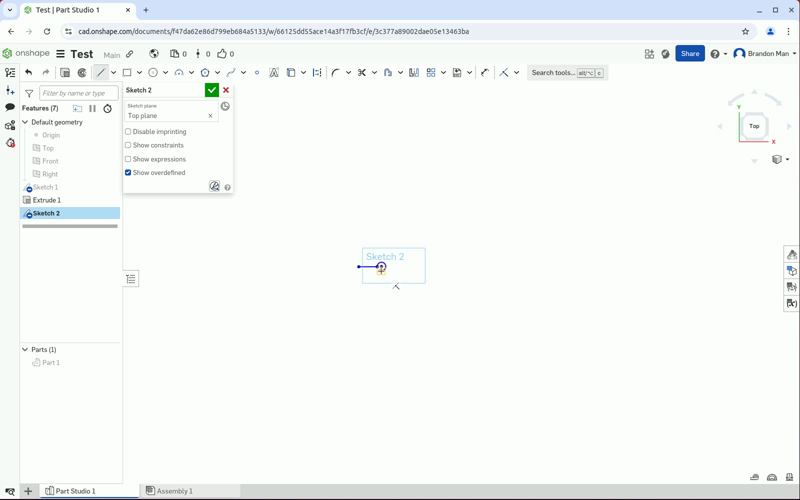
scroll(6)
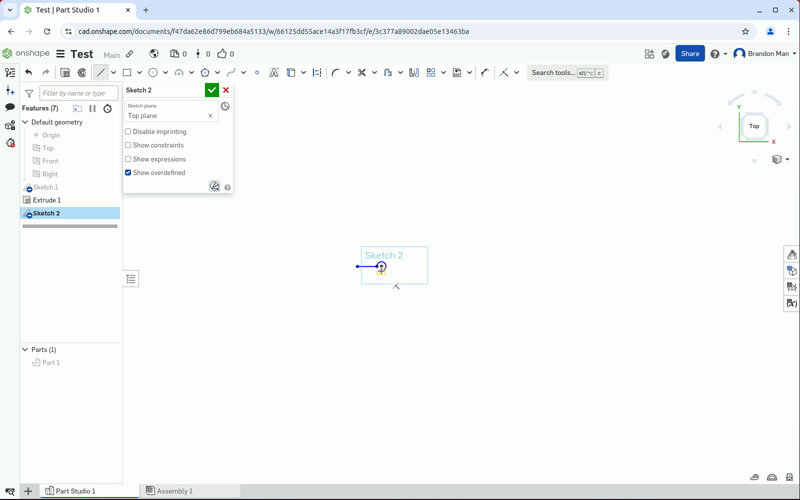
scroll(6)
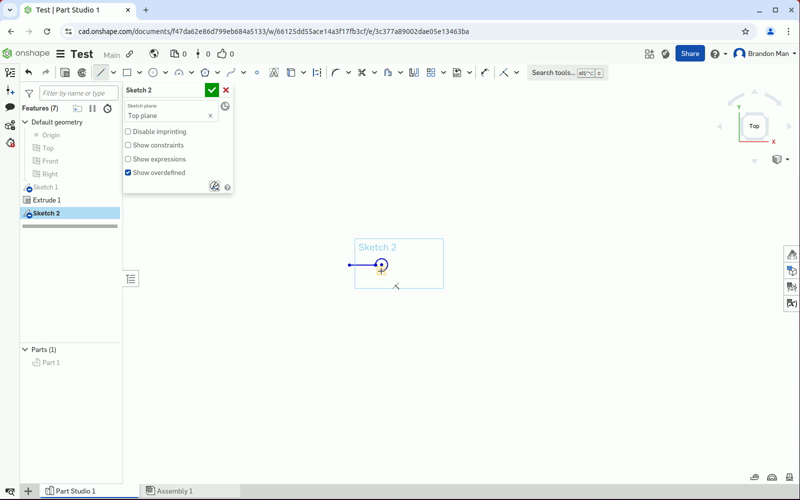
scroll(6)
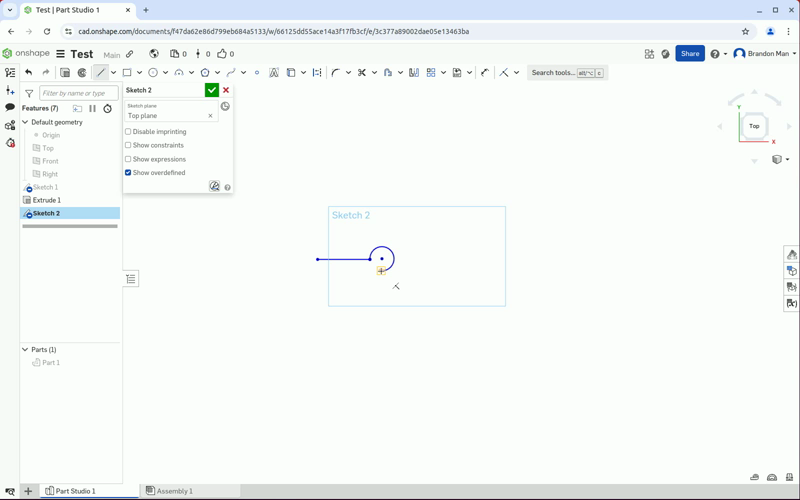
scroll(6)
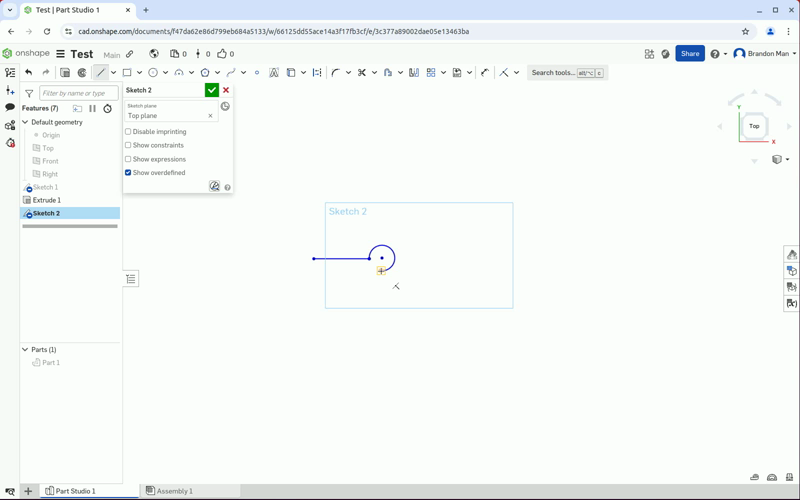
scroll(6)
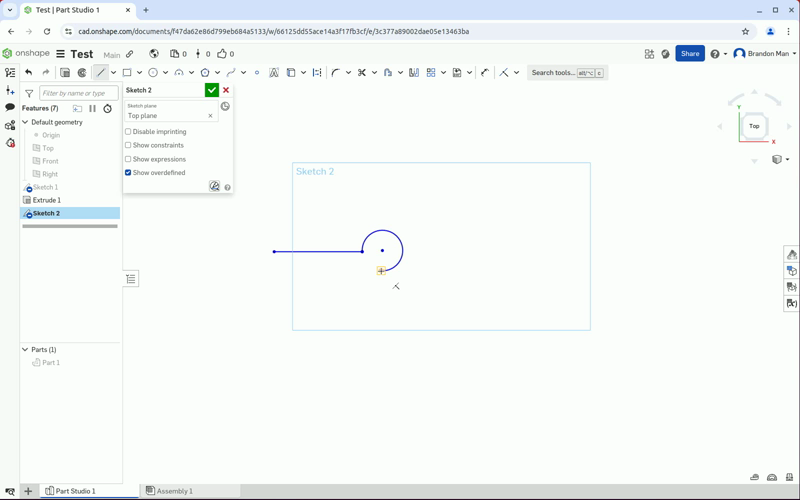
scroll(6)
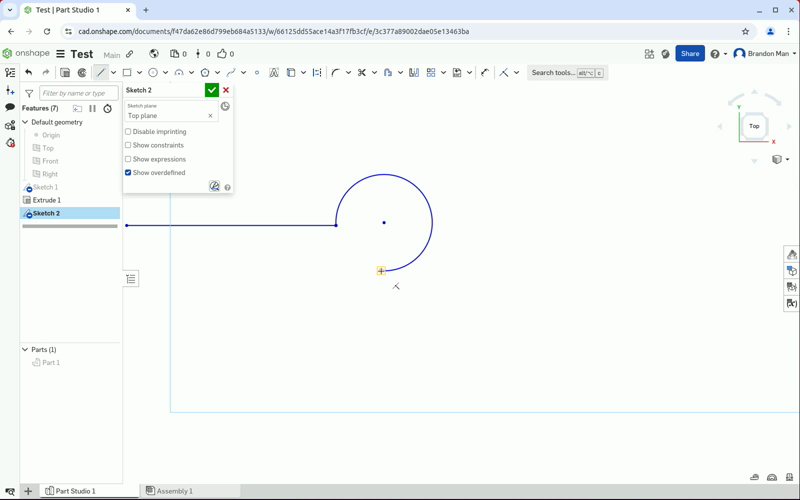
click(381, 270)
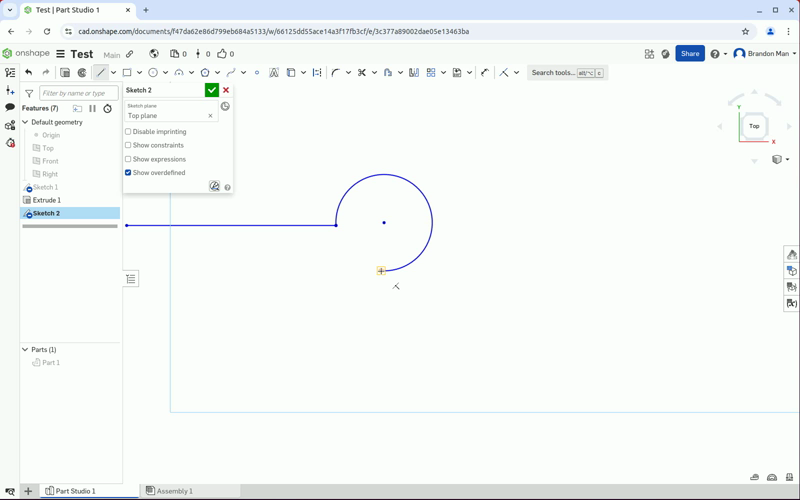
scroll(-6)
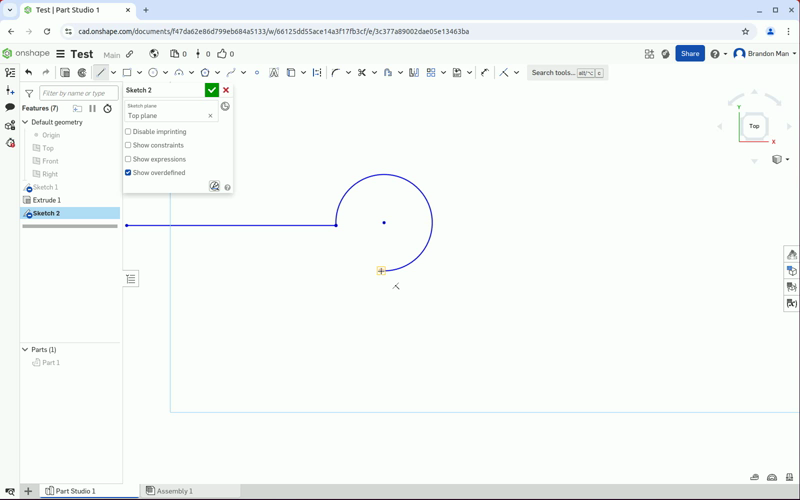
scroll(-6)
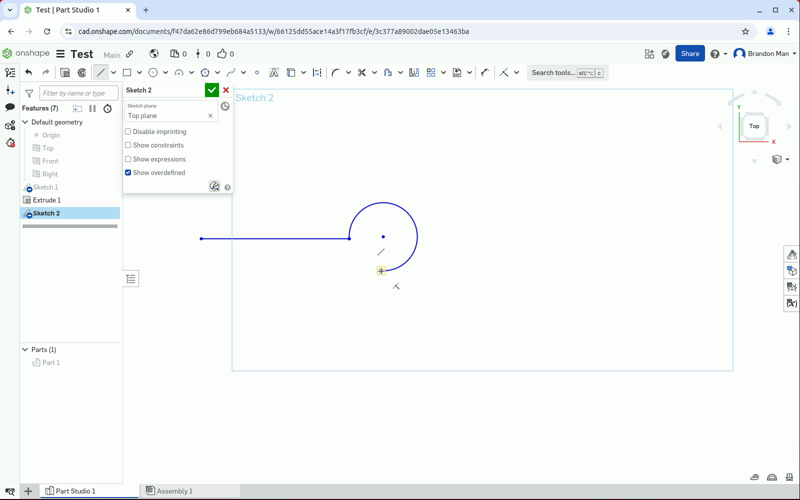
scroll(-6)
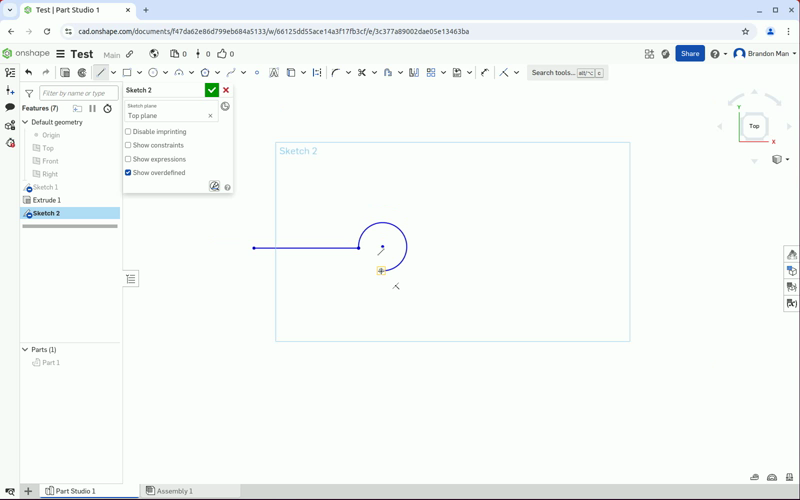
scroll(-6)
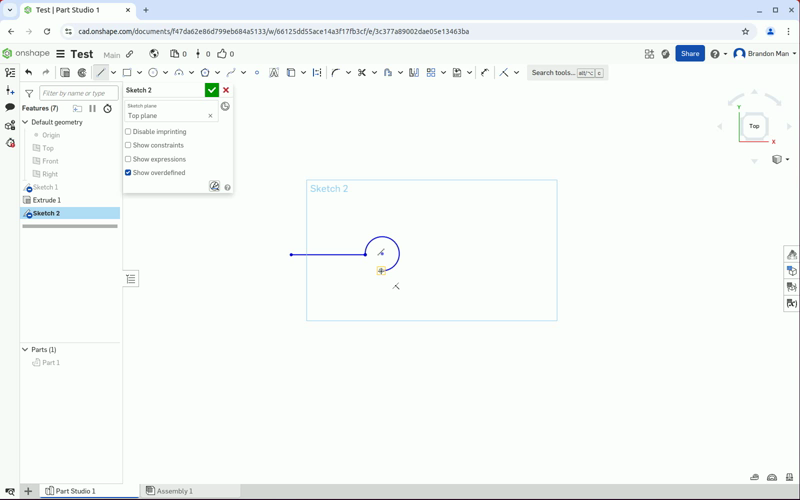
scroll(-6)
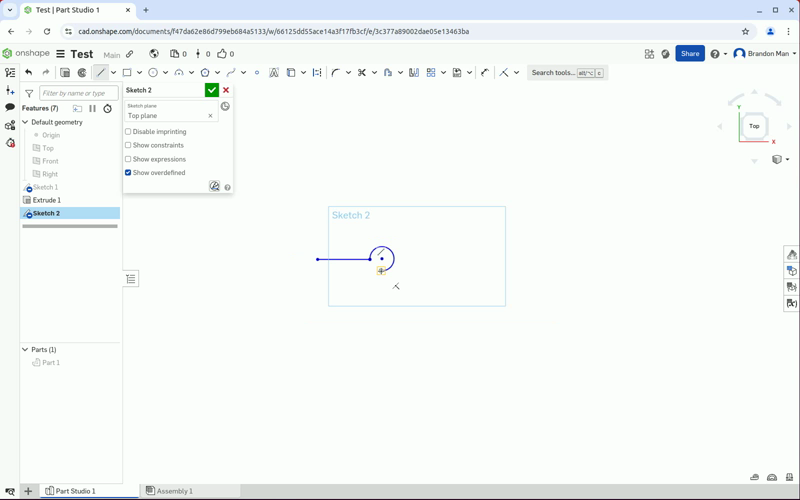
scroll(-6)
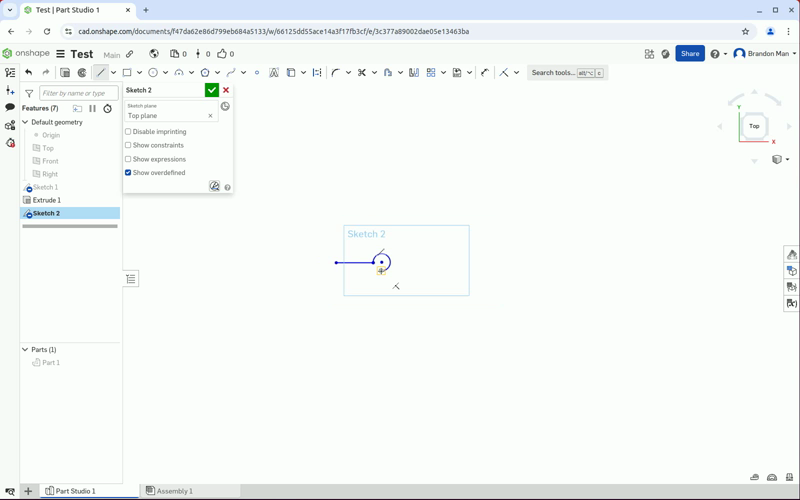
scroll(-6)
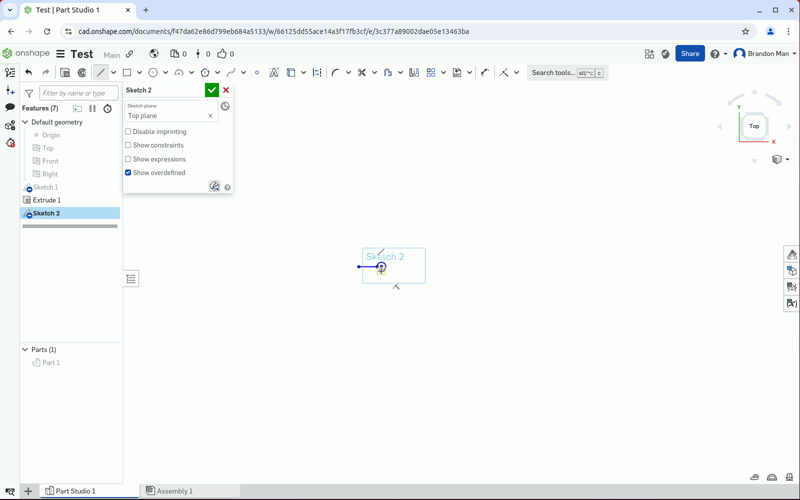
key_down(shift)
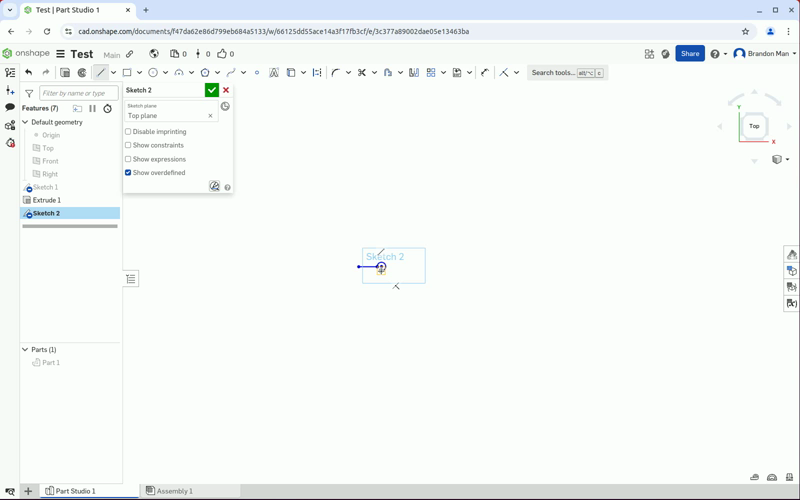
mouse_move(411, 270)
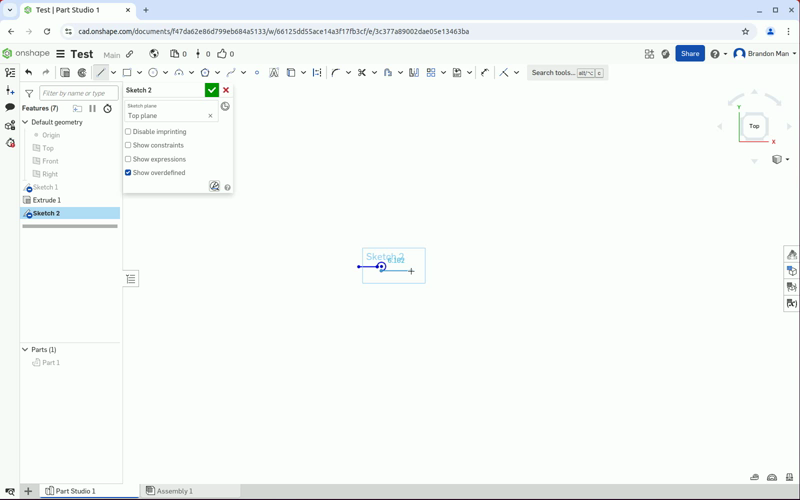
mouse_move(381, 282)
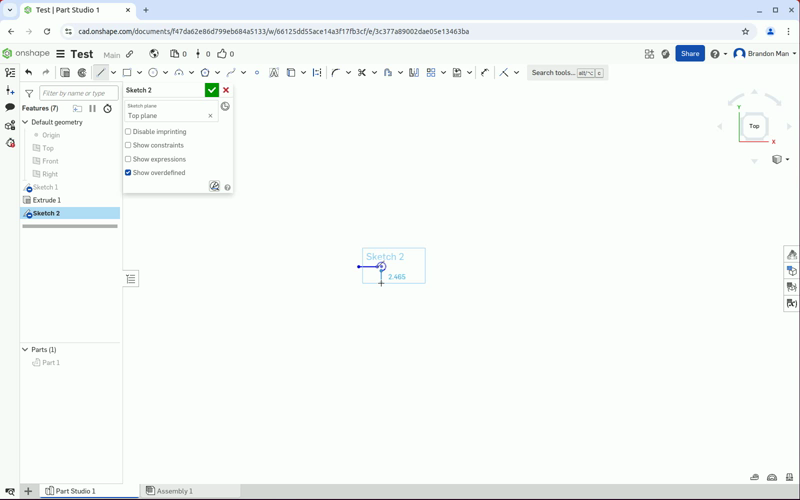
click(381, 282)
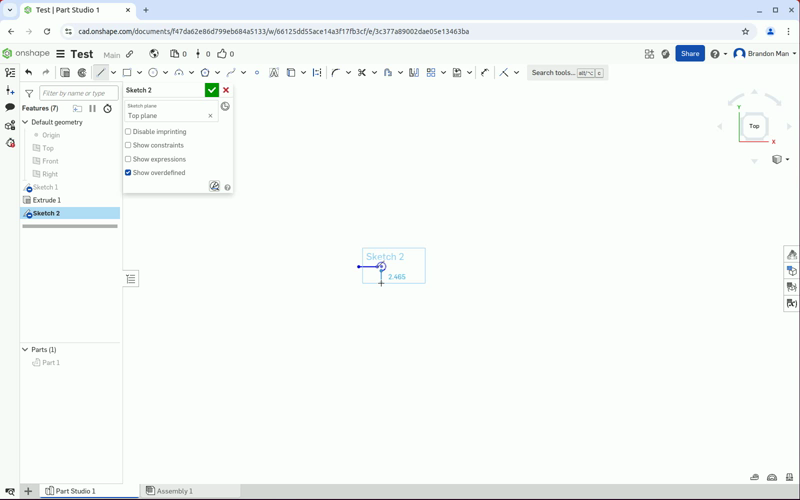
key_up(shift)
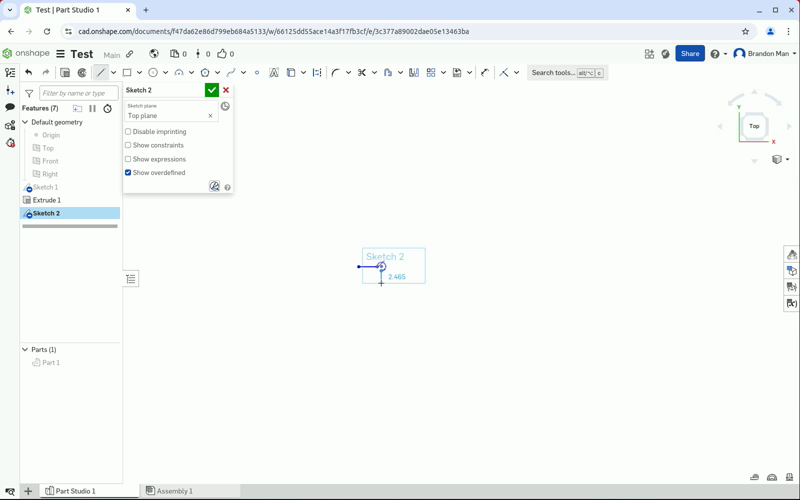
key_down(shift)
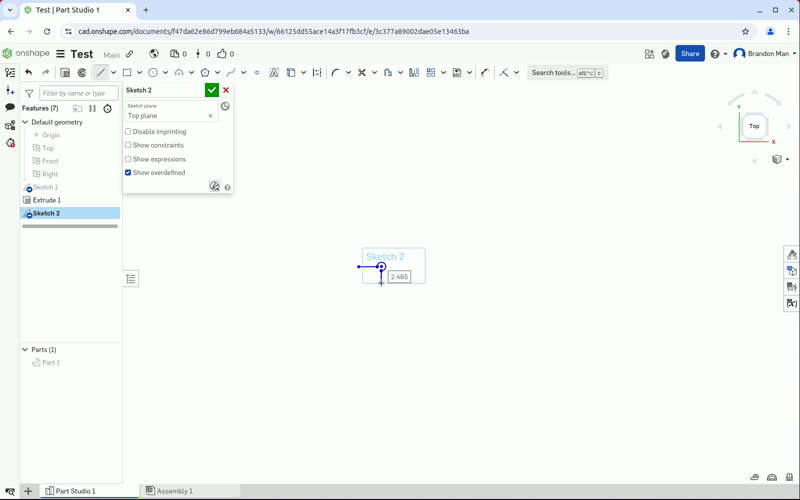
mouse_move(460, 282)
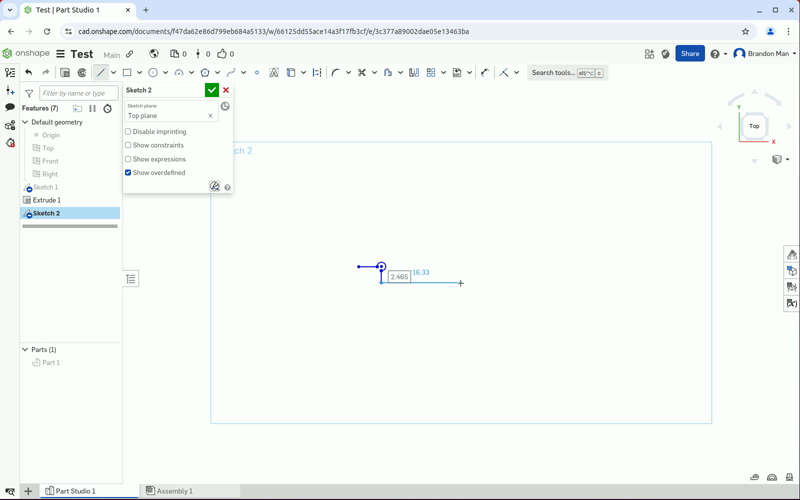
click(460, 282)
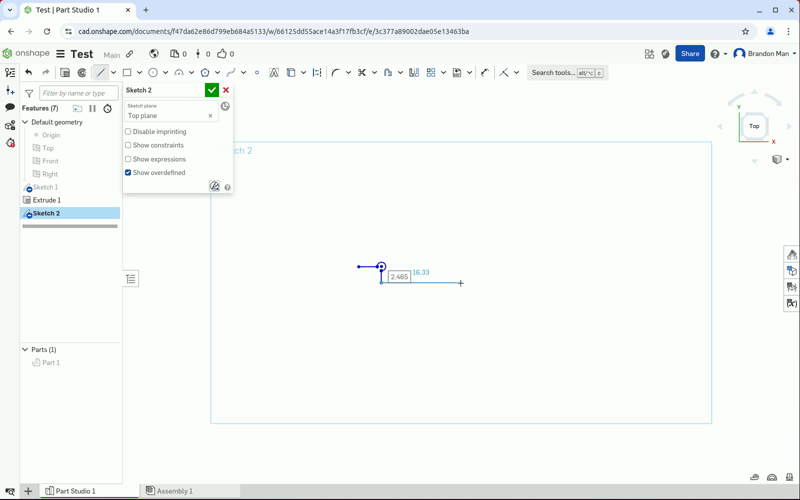
key_up(shift)
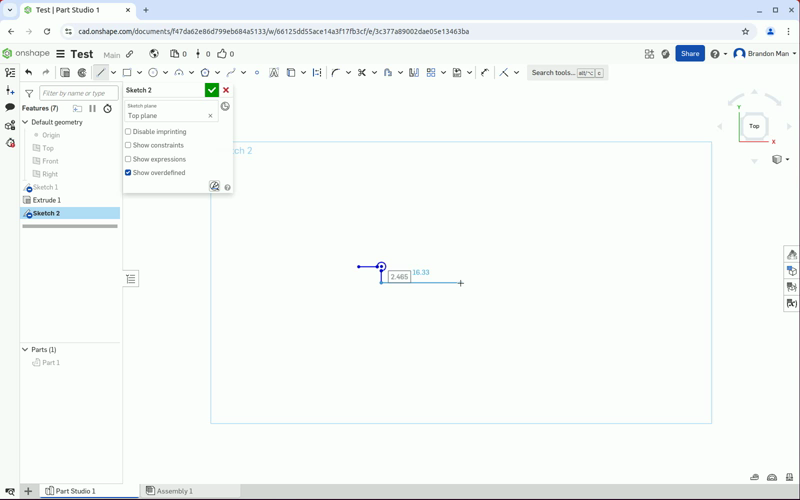
key_down(shift)
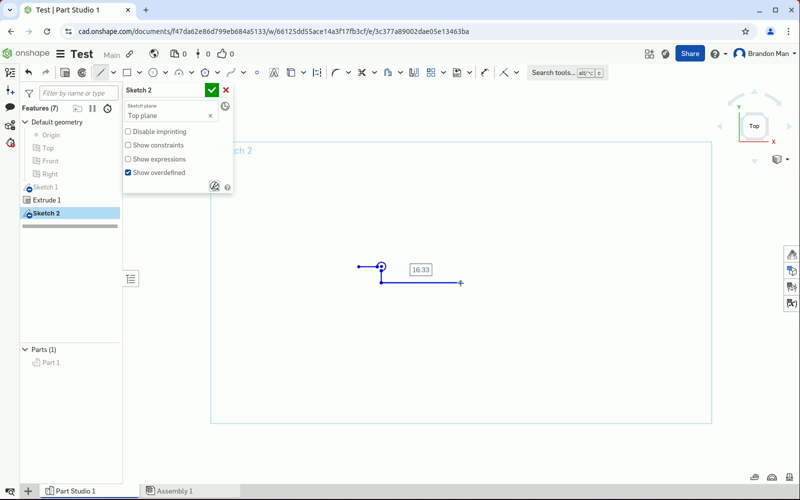
mouse_move(460, 169)
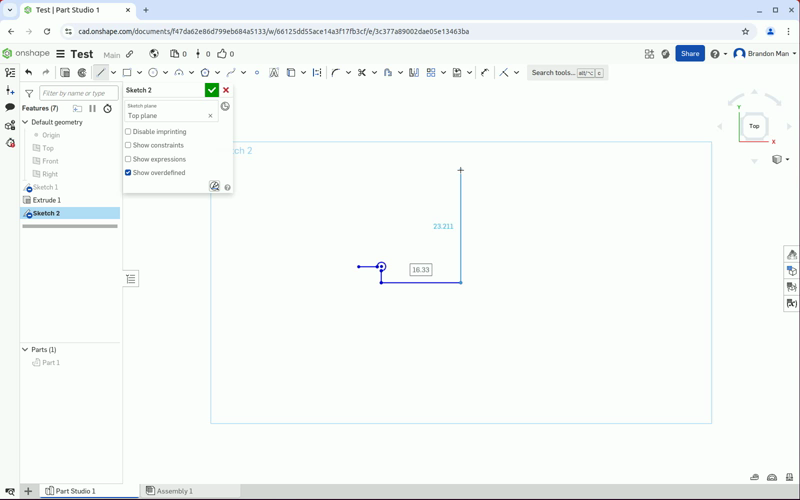
click(460, 169)
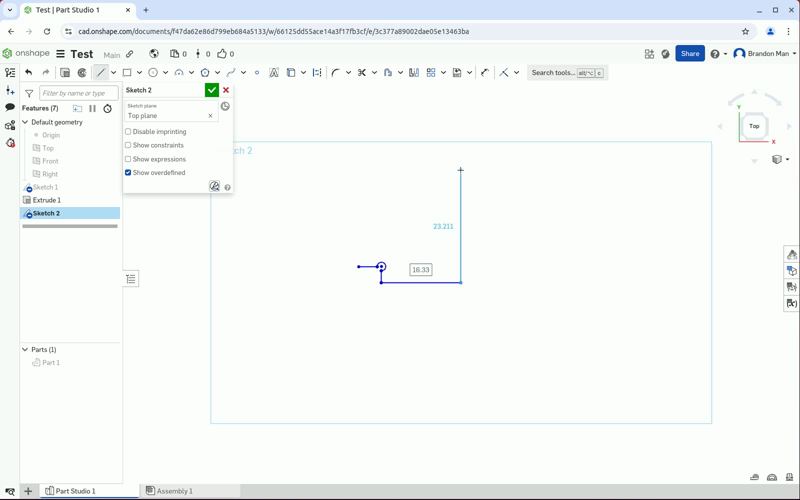
key_up(shift)
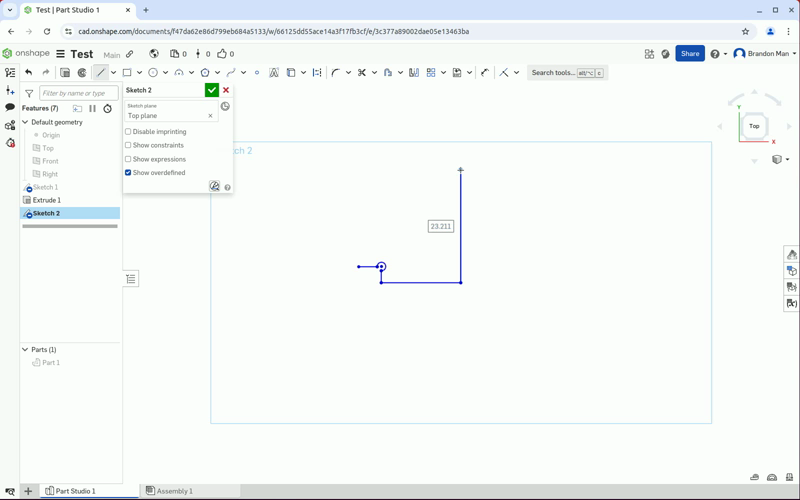
key_down(shift)
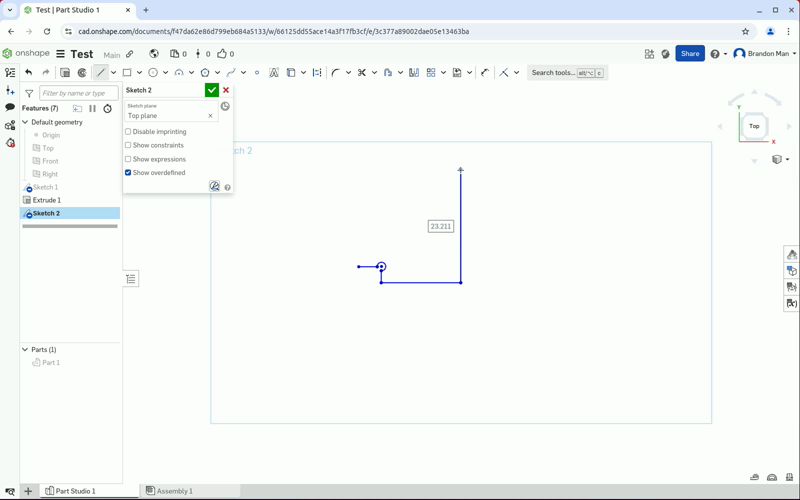
mouse_move(358, 169)
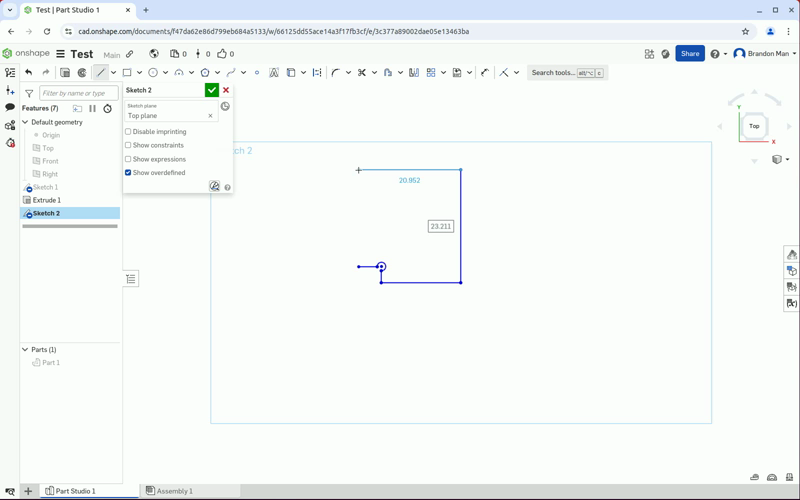
click(358, 169)
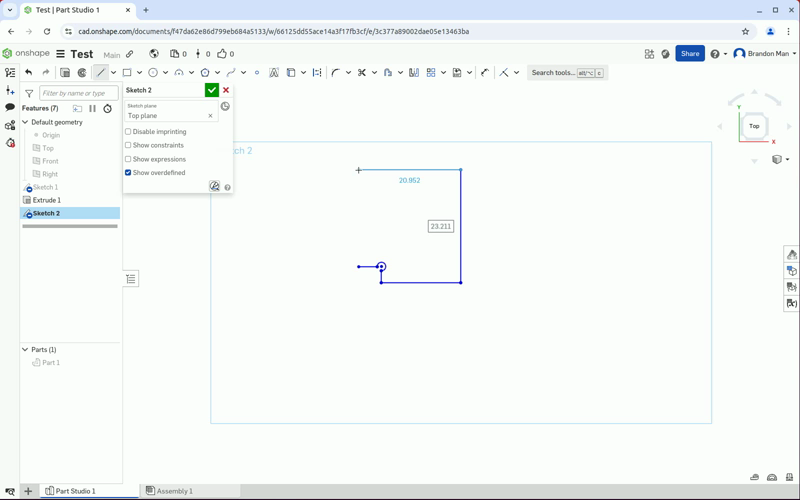
key_up(shift)
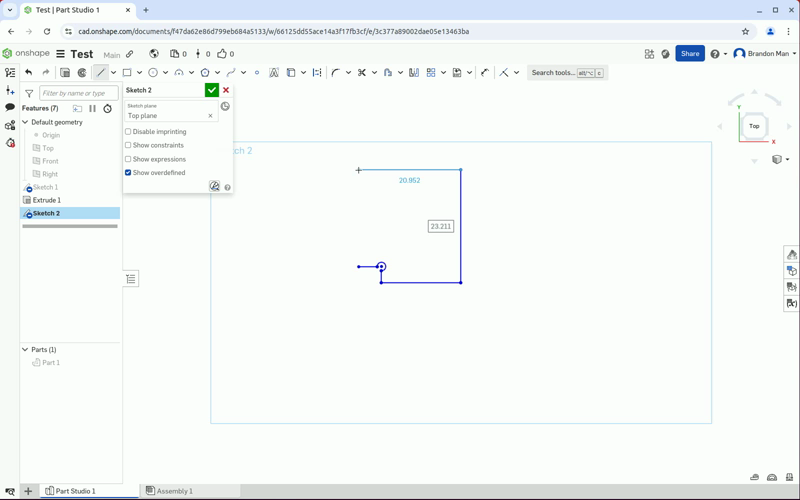
key_down(shift)
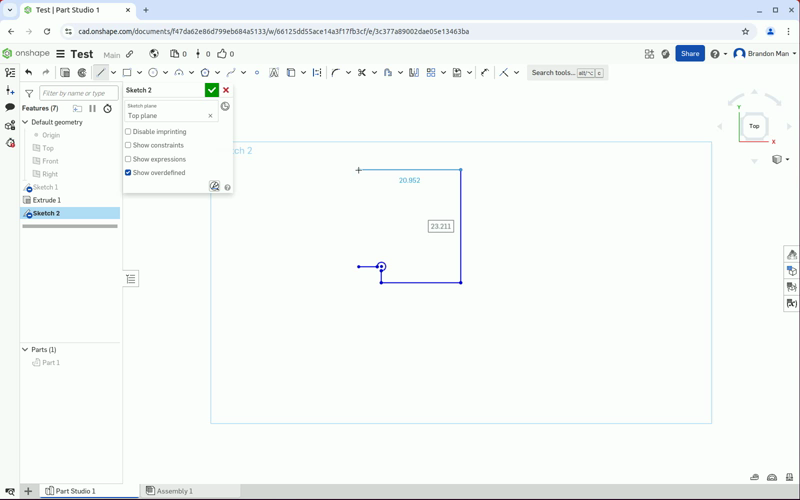
mouse_move(358, 266)
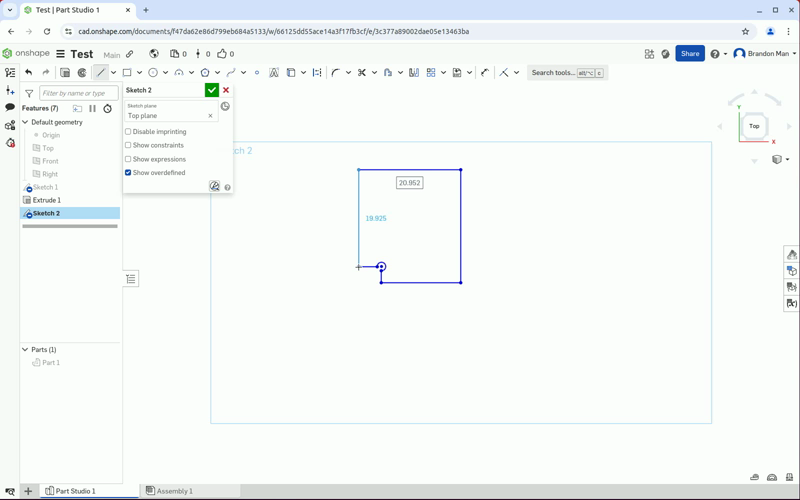
key_up(shift)
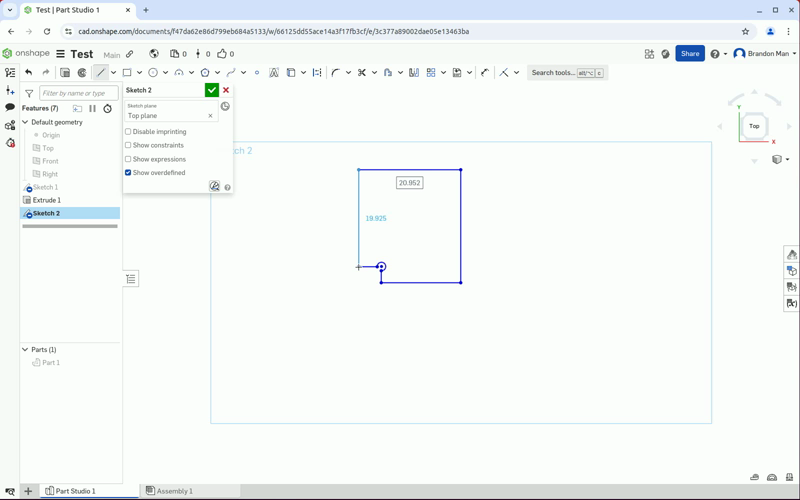
click(358, 266)
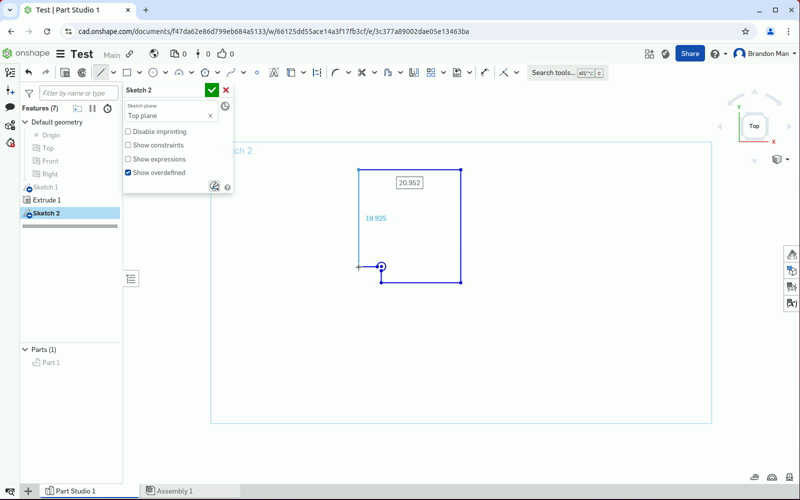
key(esc)
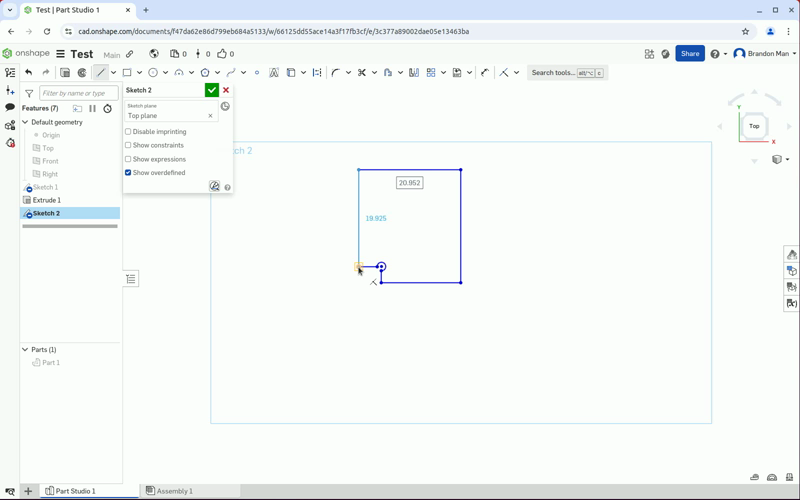
key(c)
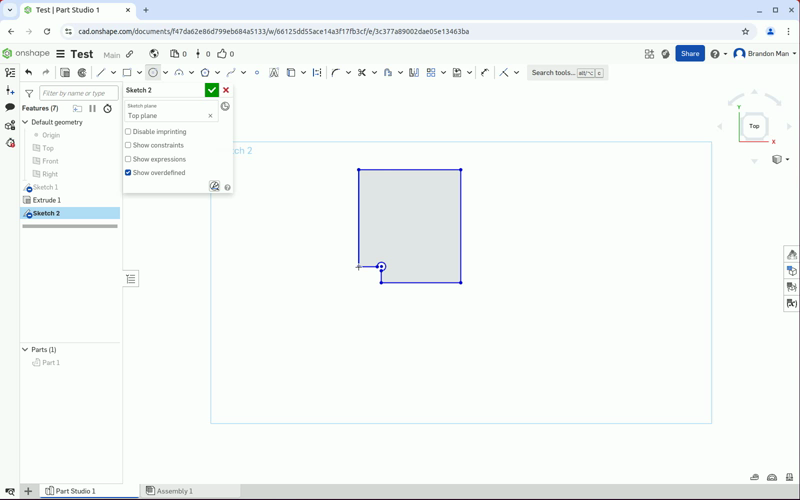
key_down(shift)
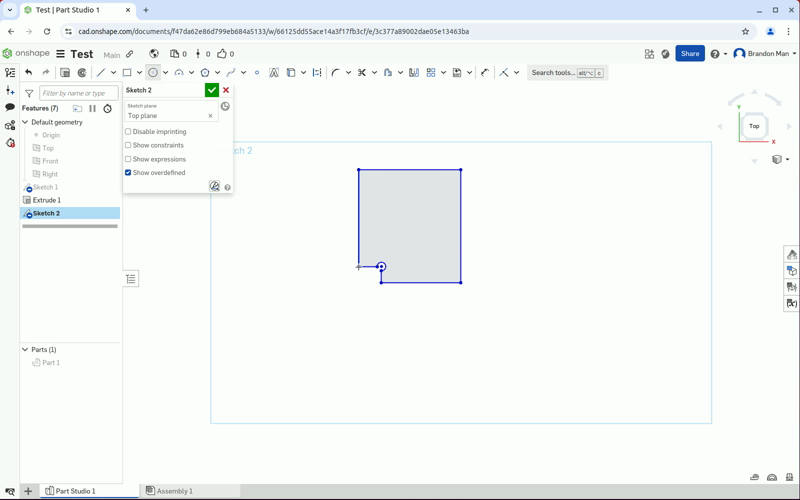
mouse_move(410, 225)
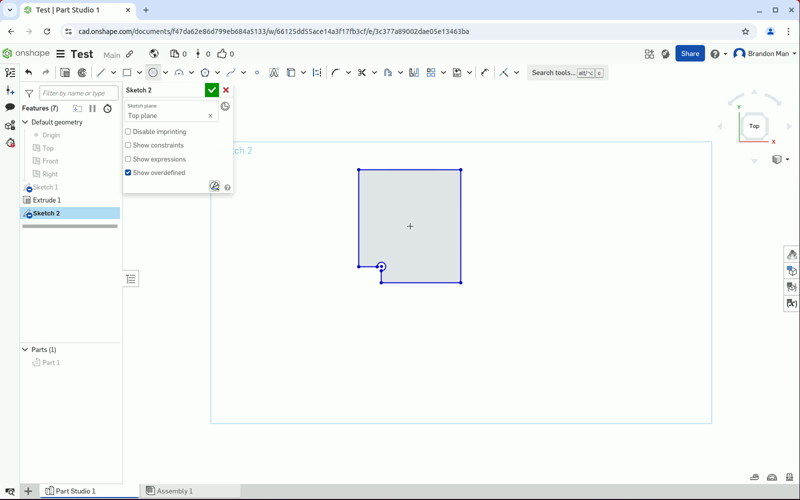
click(410, 225)
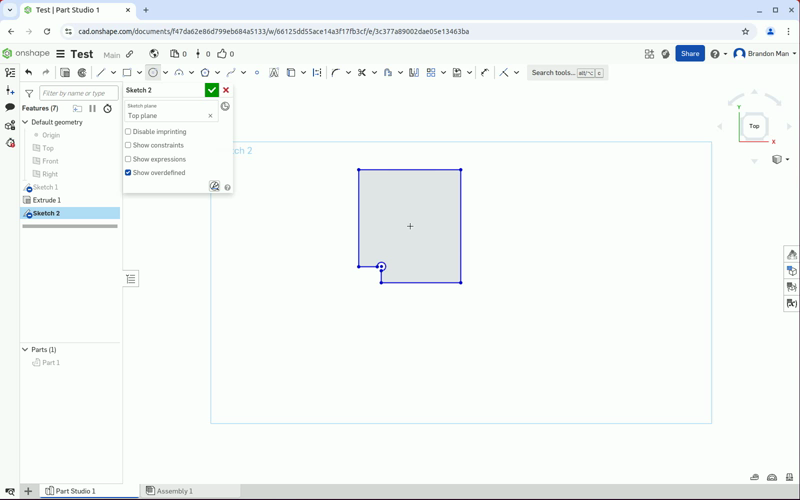
key_up(shift)
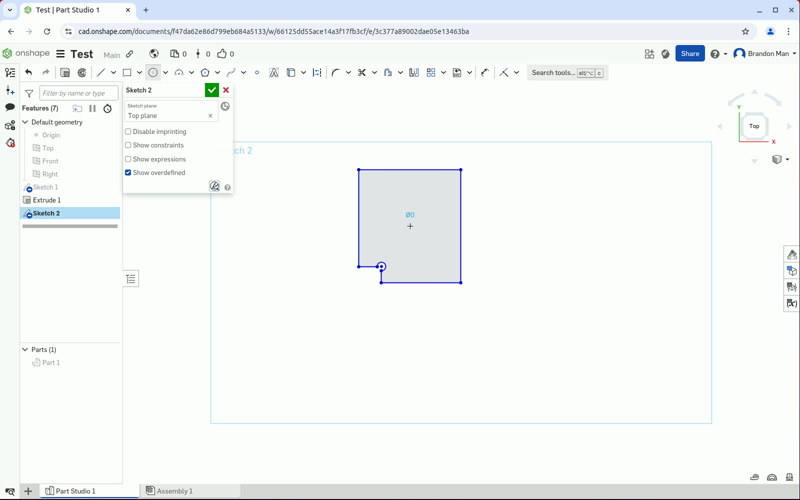
mouse_move(445, 225)
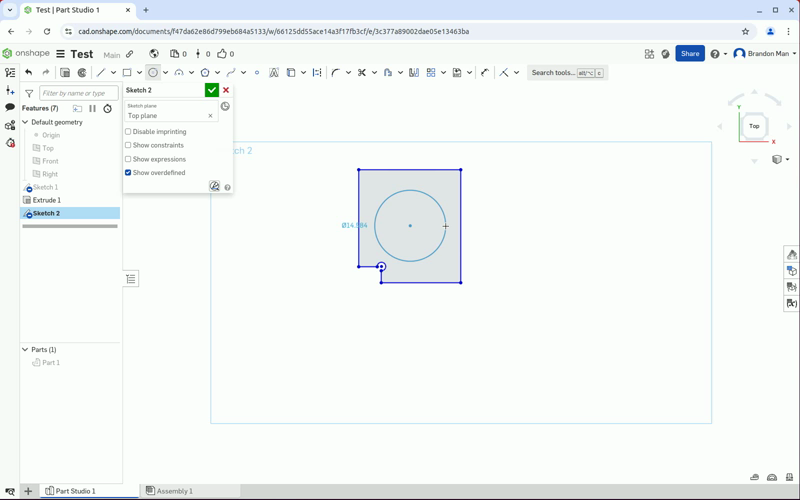
click(445, 225)
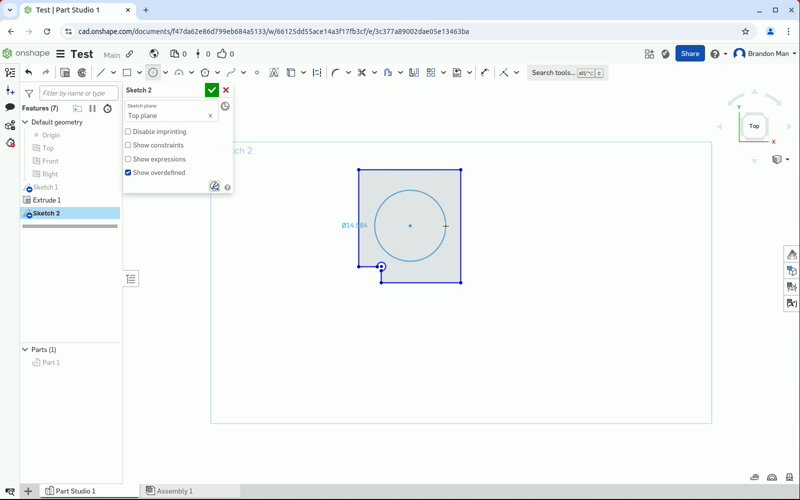
key(esc)
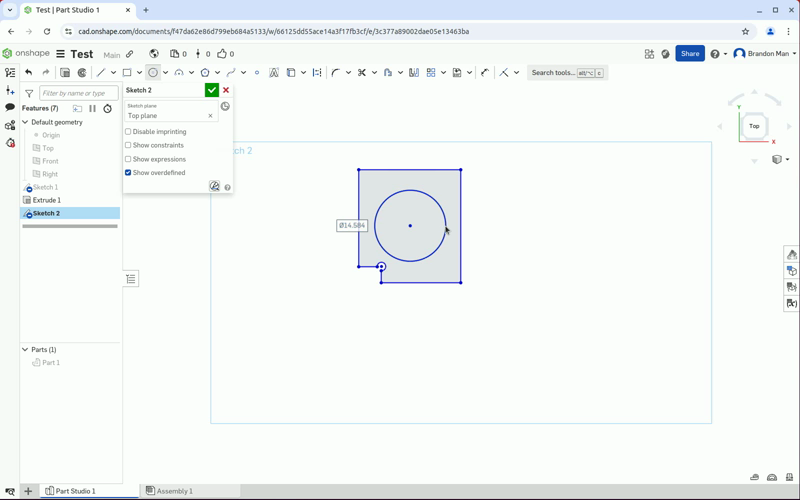
key(c)
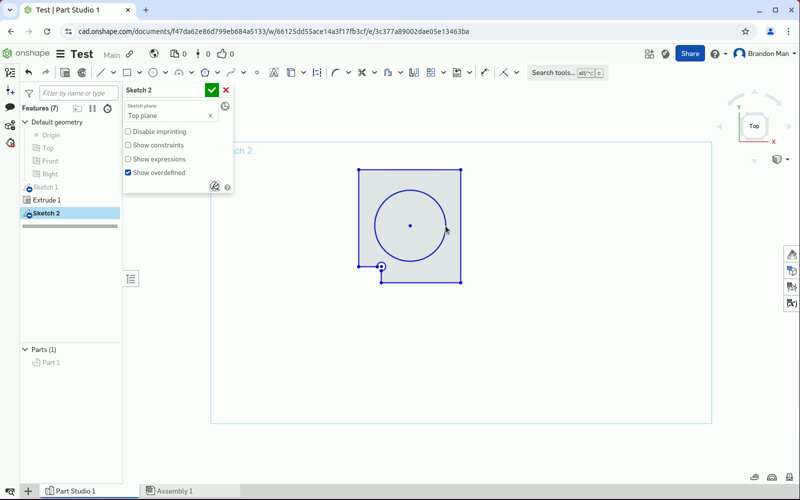
key_down(shift)
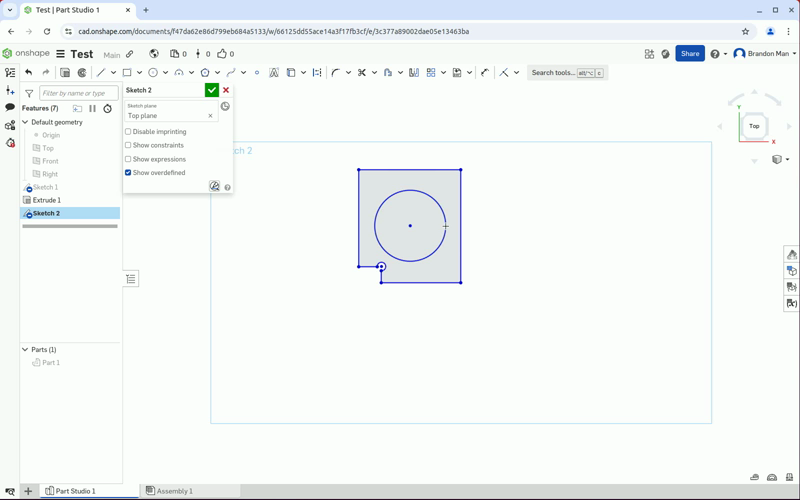
mouse_move(381, 186)
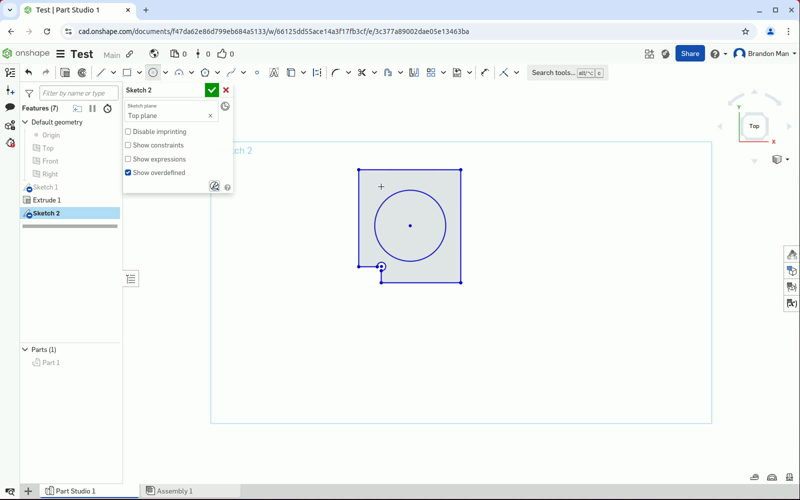
click(381, 186)
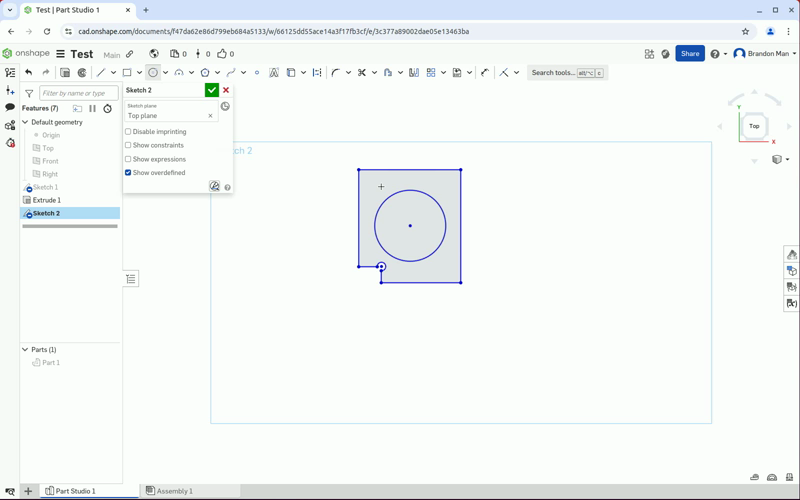
key_up(shift)
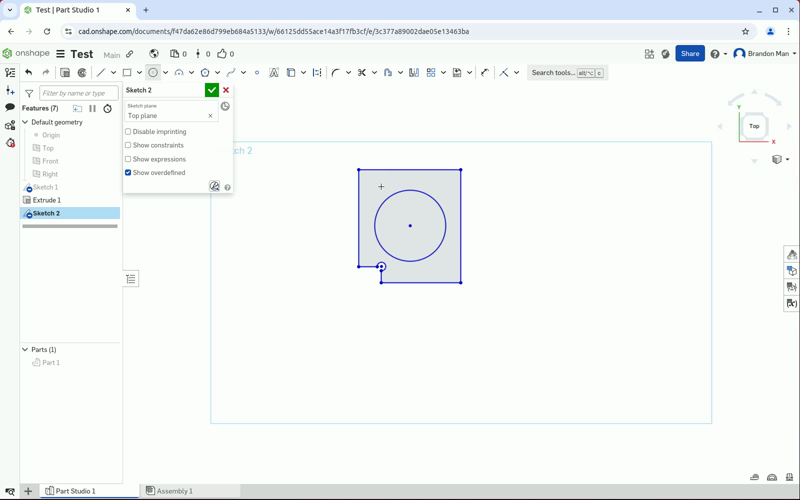
mouse_move(385, 186)
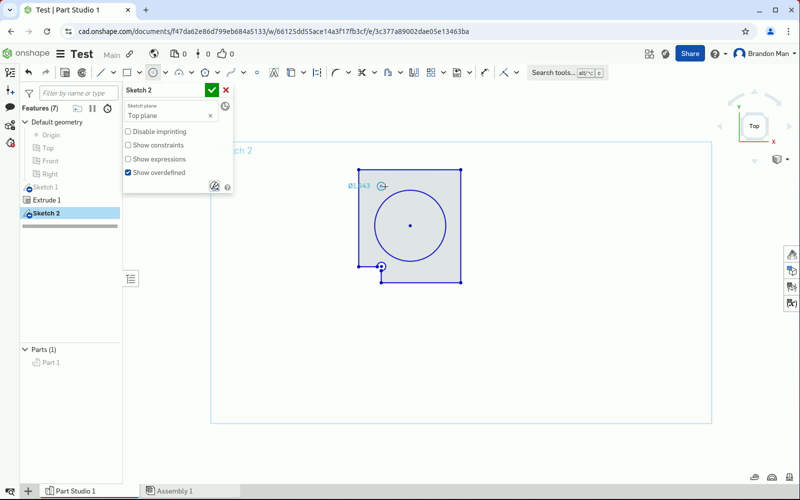
click(385, 186)
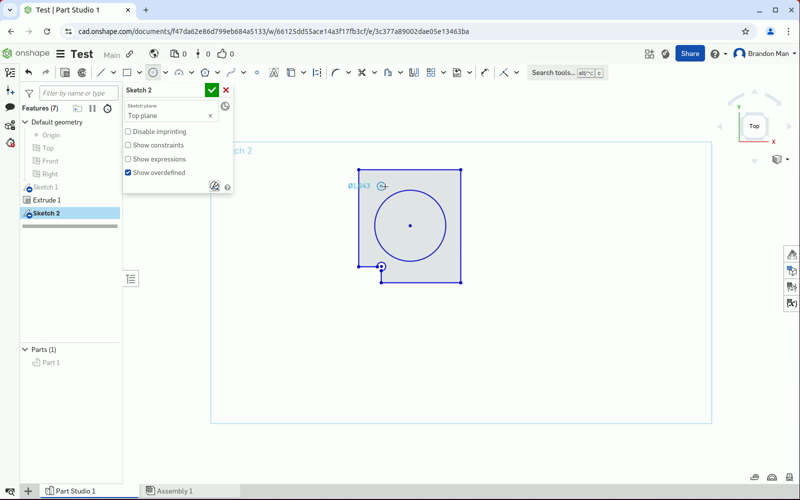
key(esc)
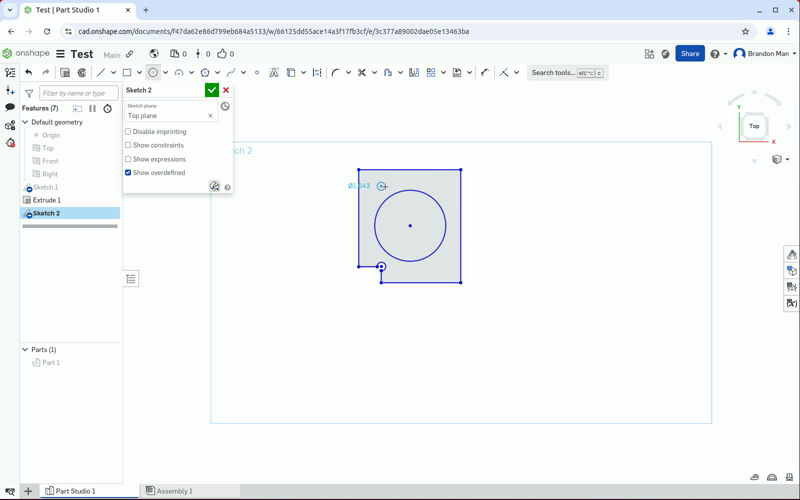
key(c)
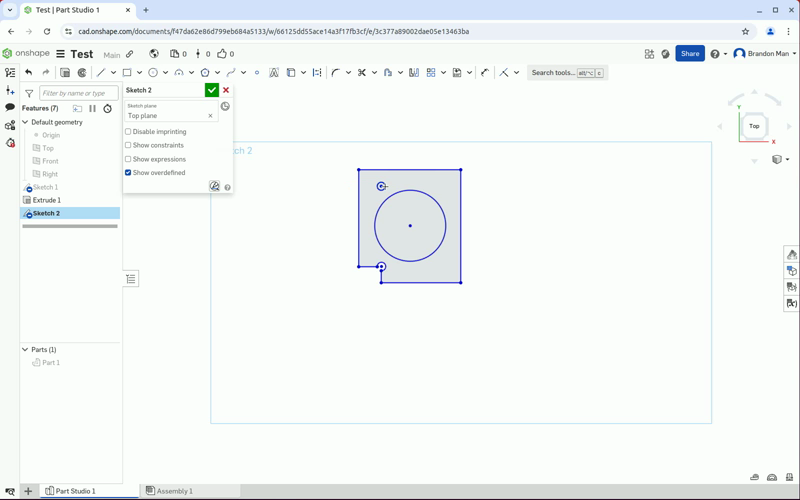
key_down(shift)
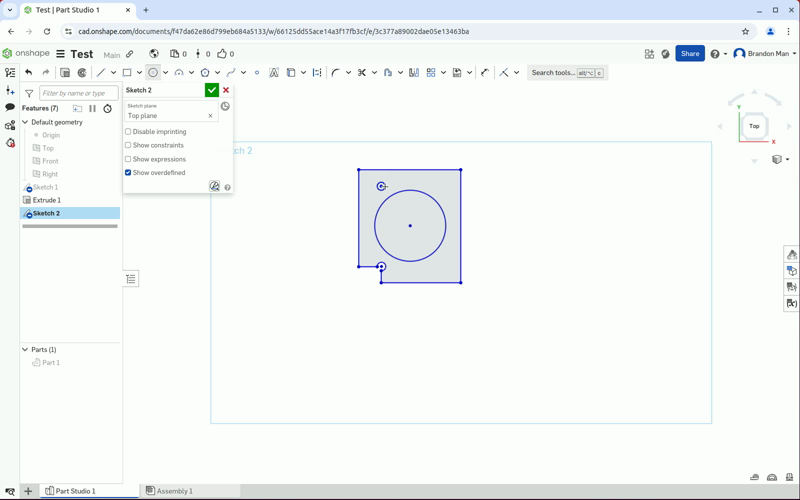
mouse_move(438, 266)
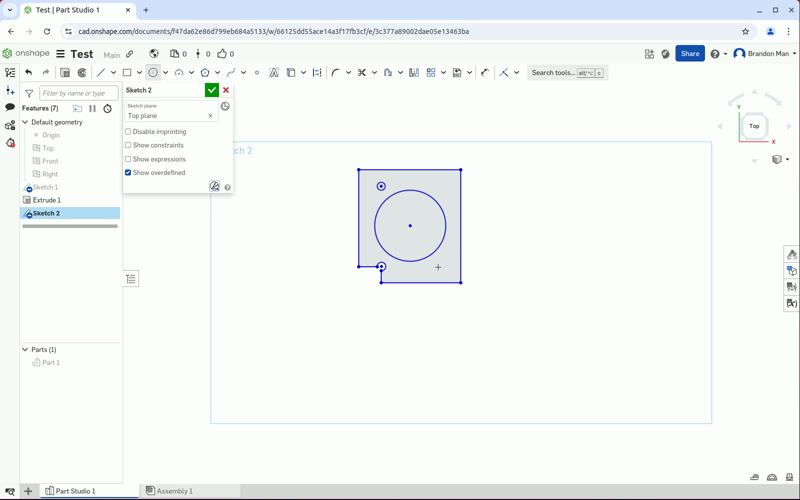
click(438, 266)
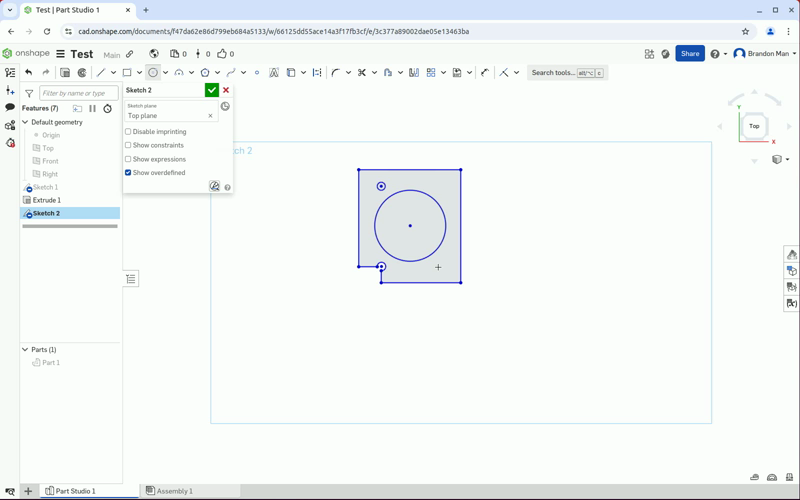
key_up(shift)
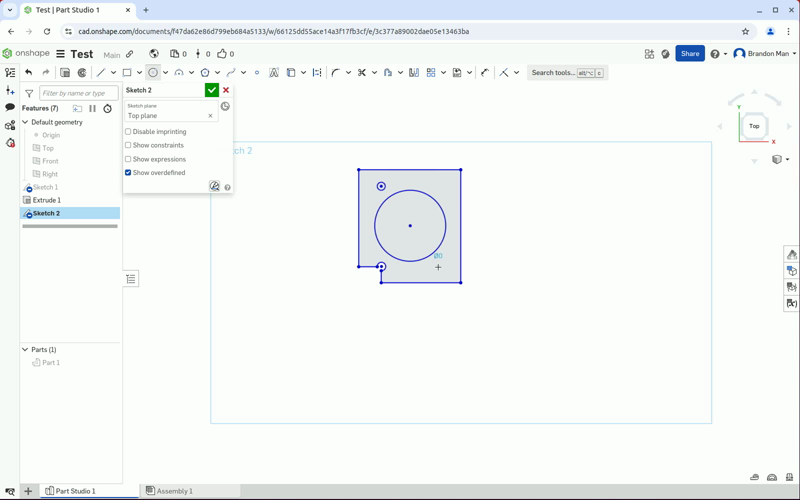
mouse_move(442, 266)
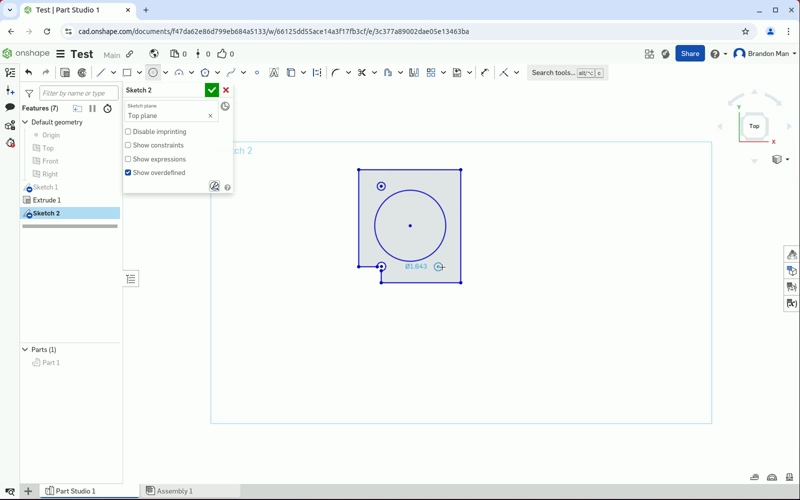
click(442, 266)
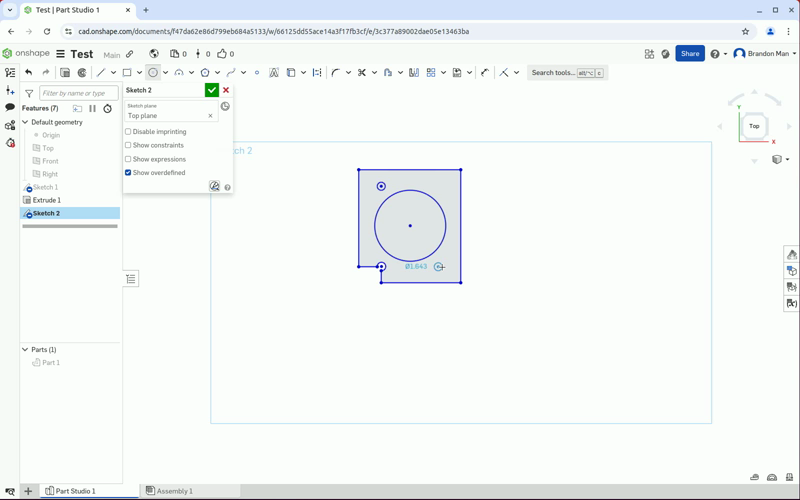
key(esc)
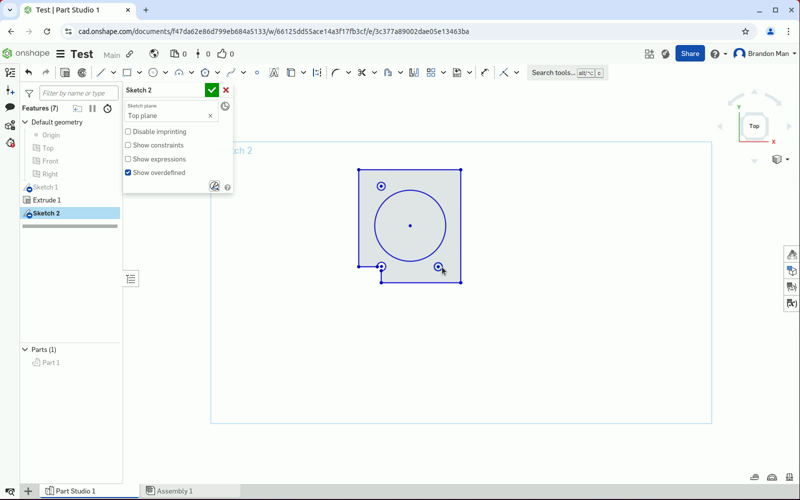
key(c)
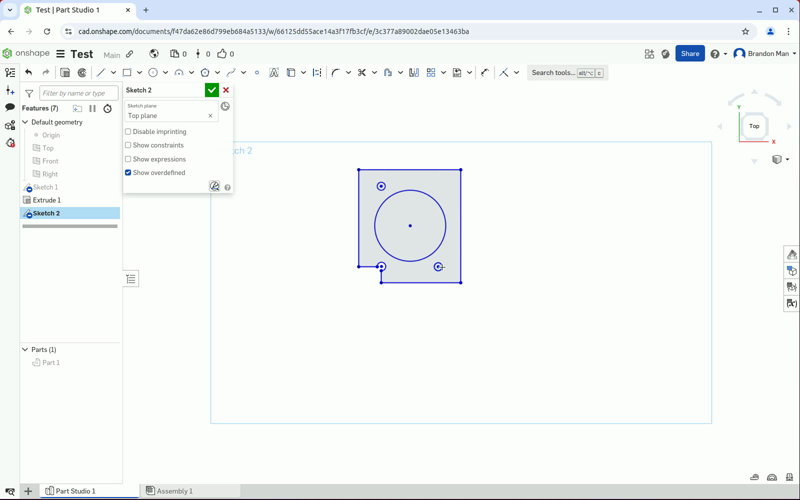
key_down(shift)
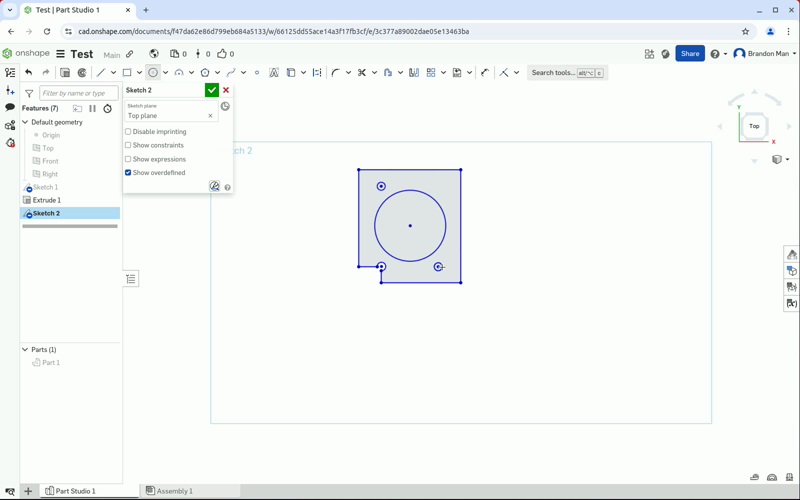
mouse_move(438, 186)
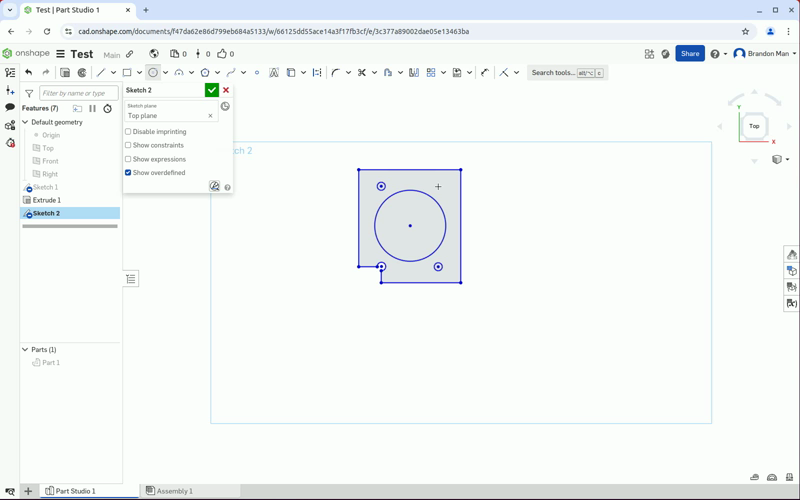
click(438, 186)
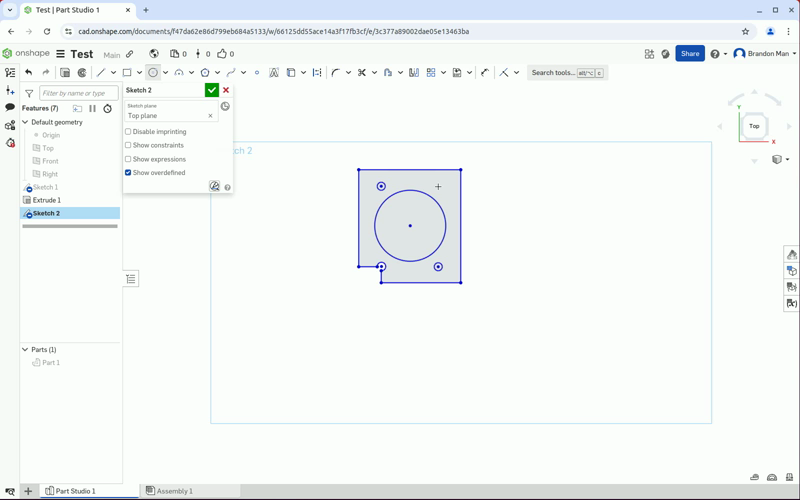
key_up(shift)
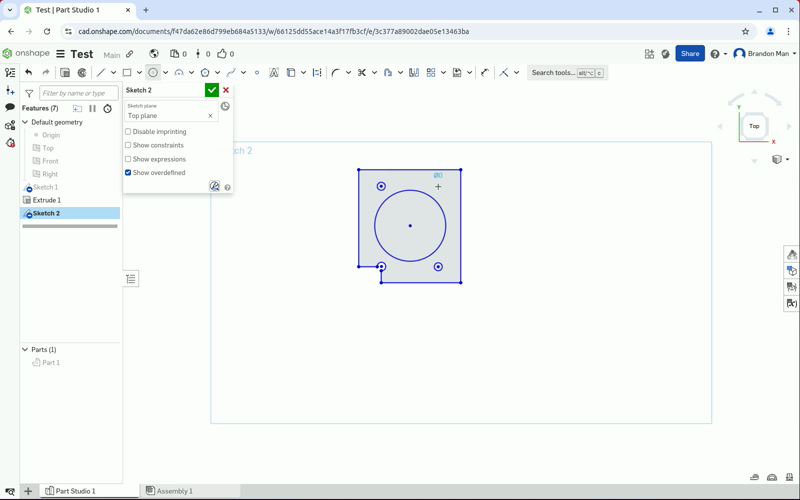
mouse_move(442, 186)
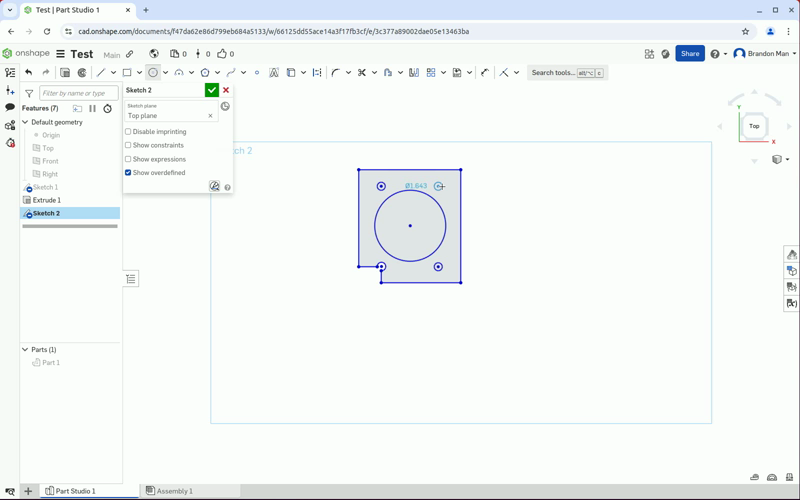
click(442, 186)
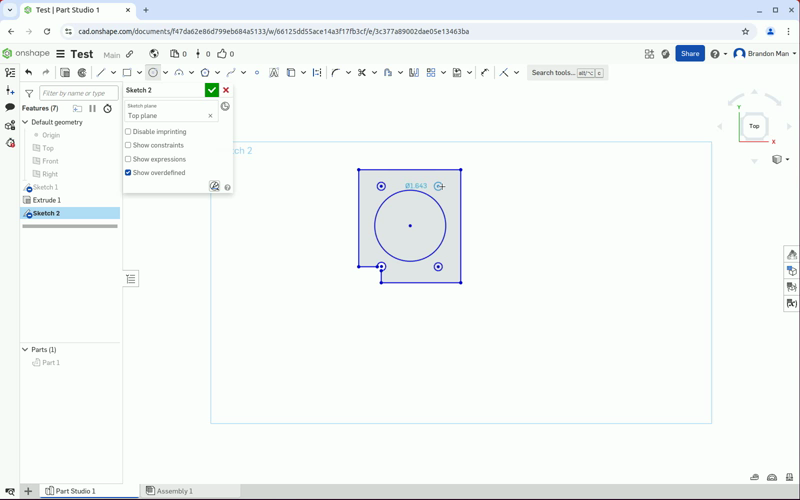
key(esc)
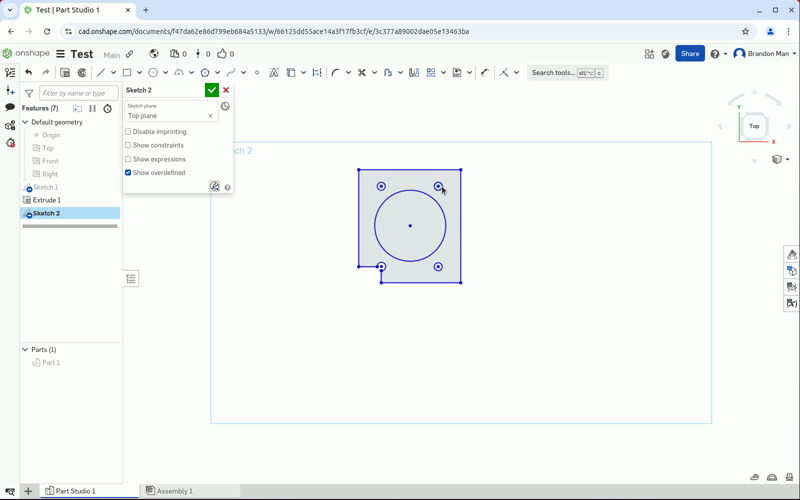
mouse_move(453, 205)
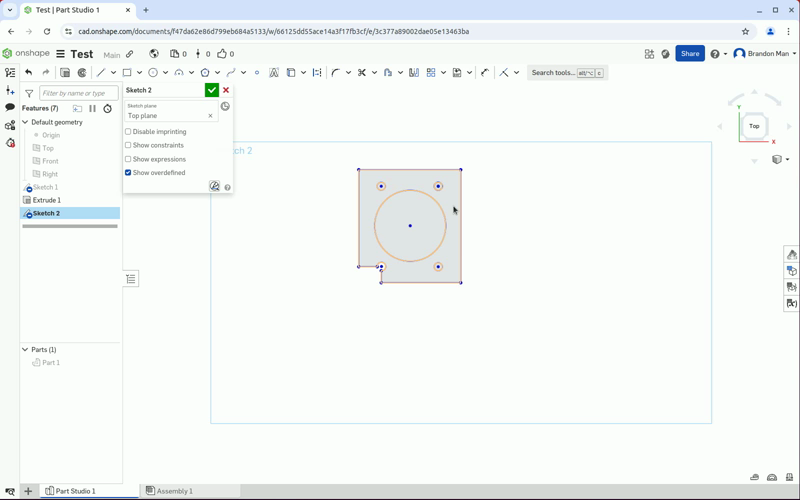
click(453, 205)
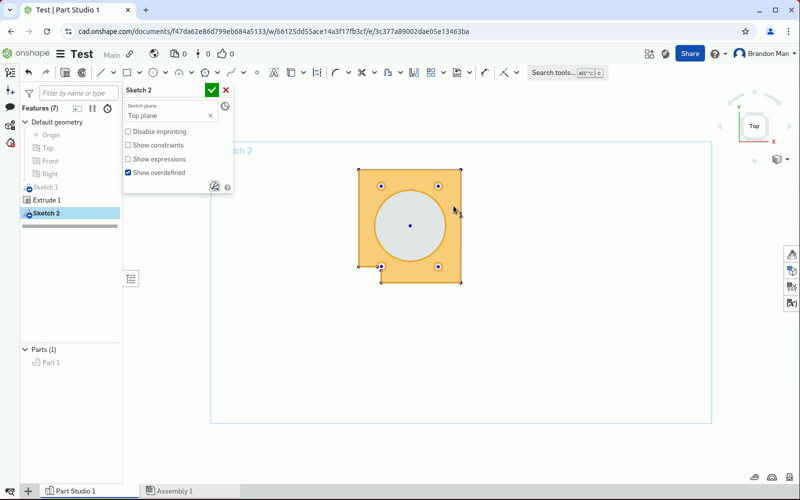
mouse_move(73, 352)
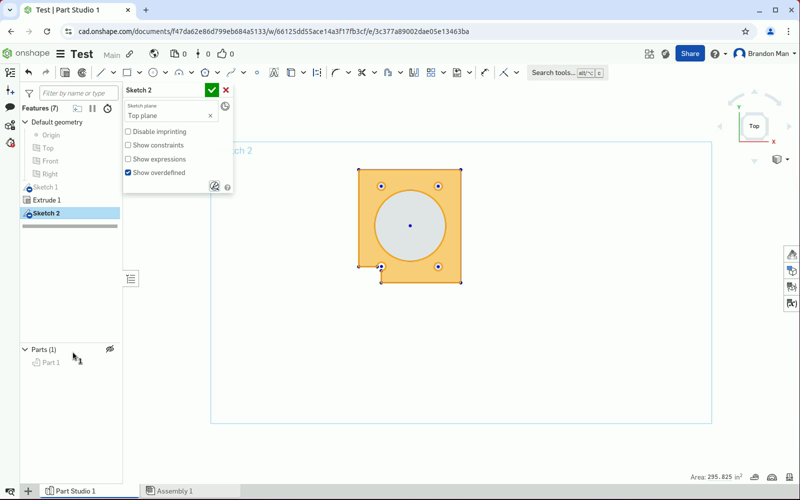
key(shift+y)
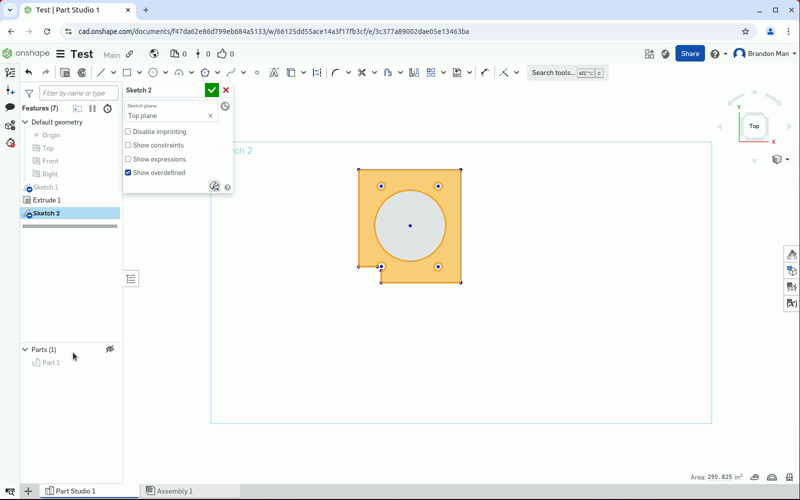
key(shift+e)
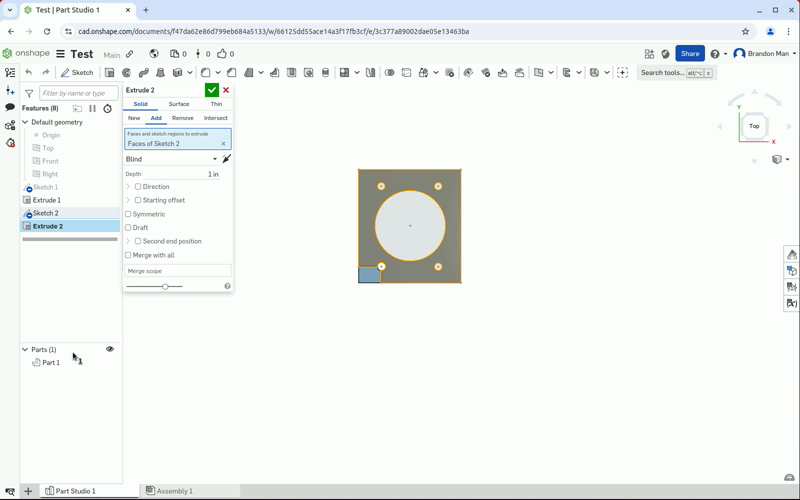
mouse_move(143, 106)
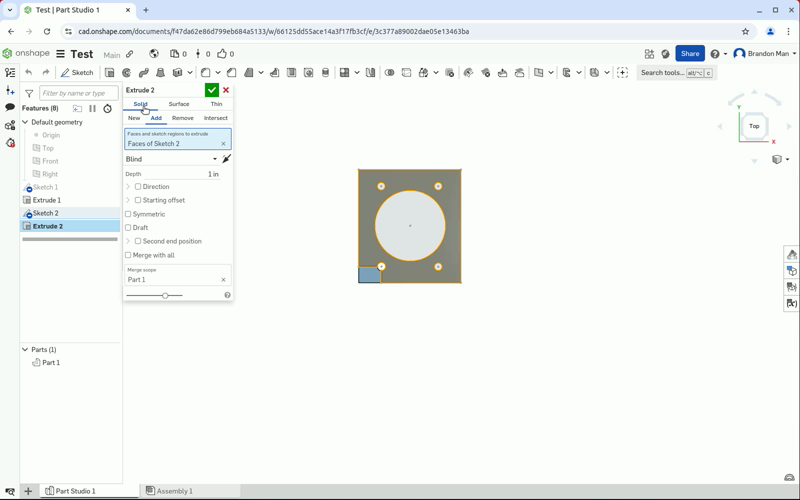
click(143, 106)
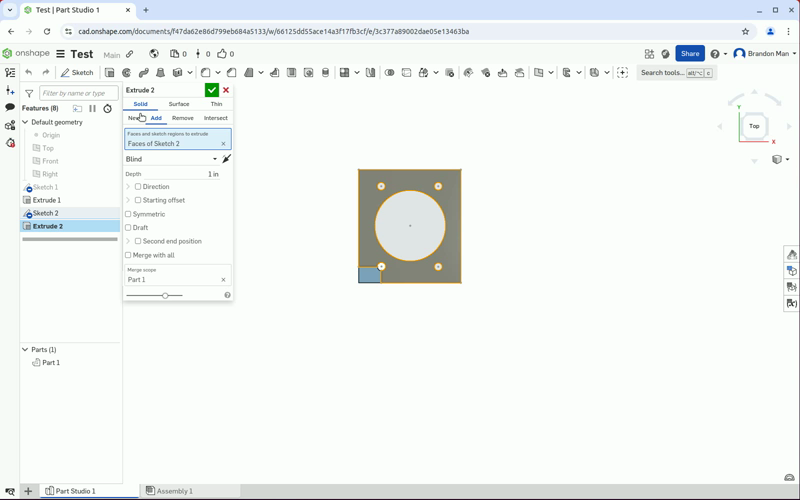
mouse_move(137, 120)
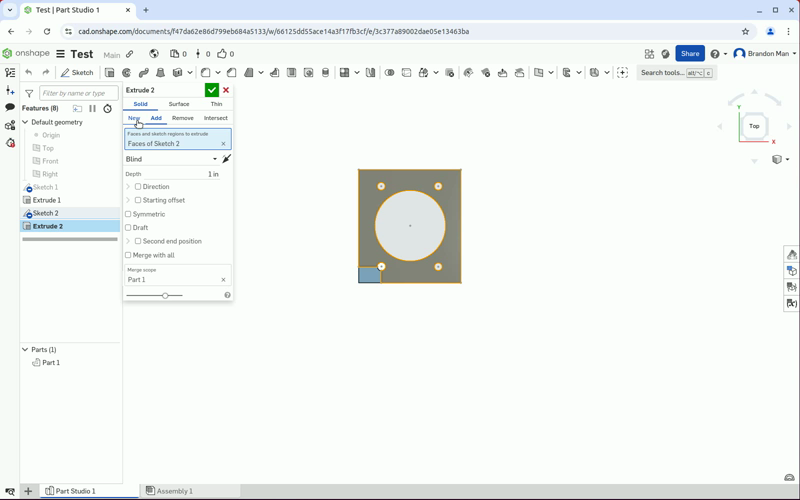
click(137, 120)
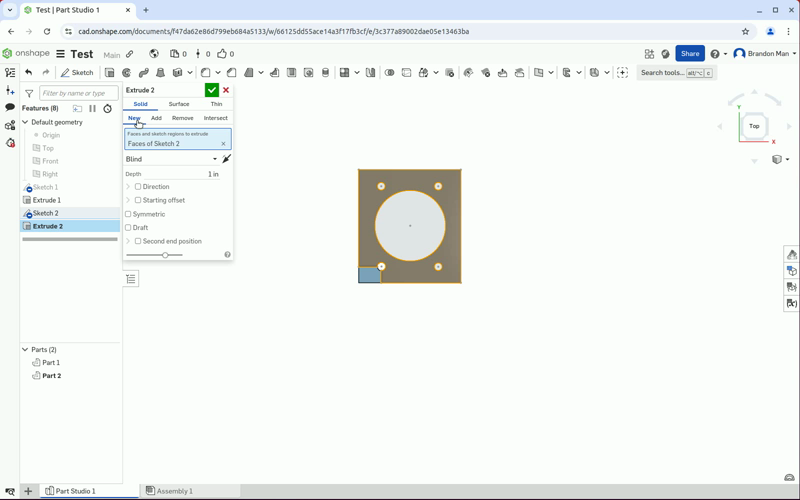
key(tab, 4)
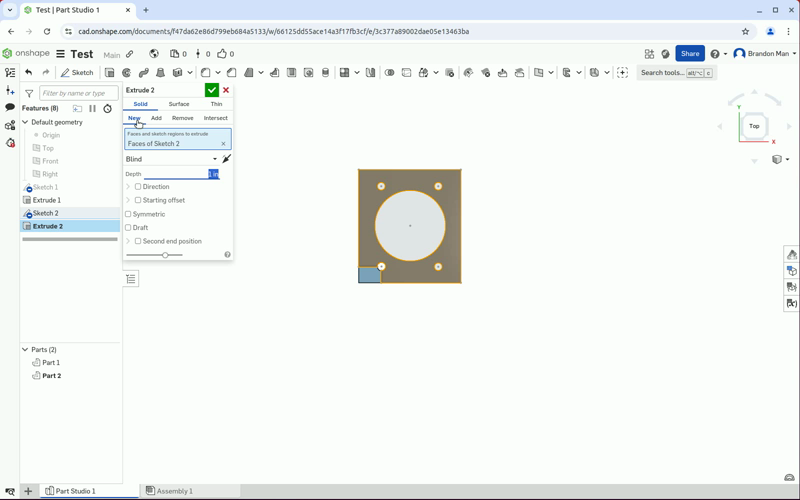
text(0.481)
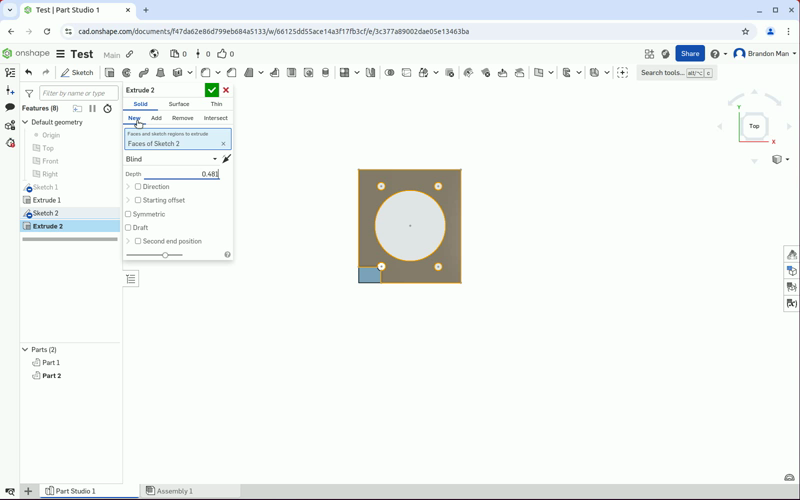
key(enter)
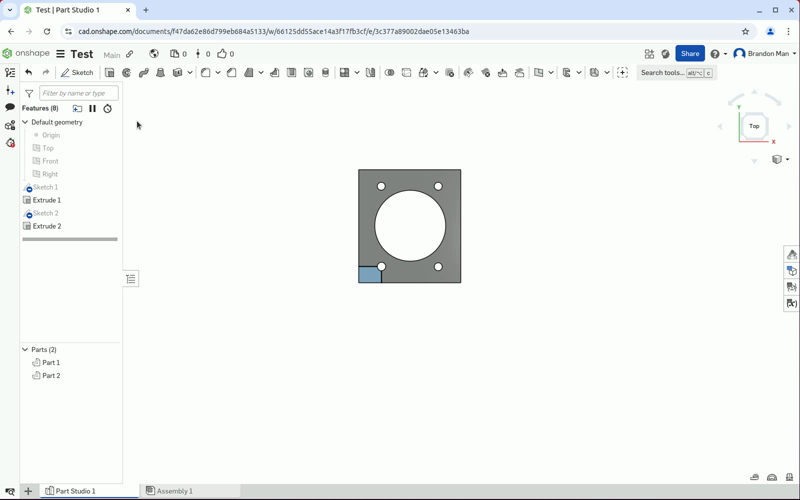
key(shift+h)
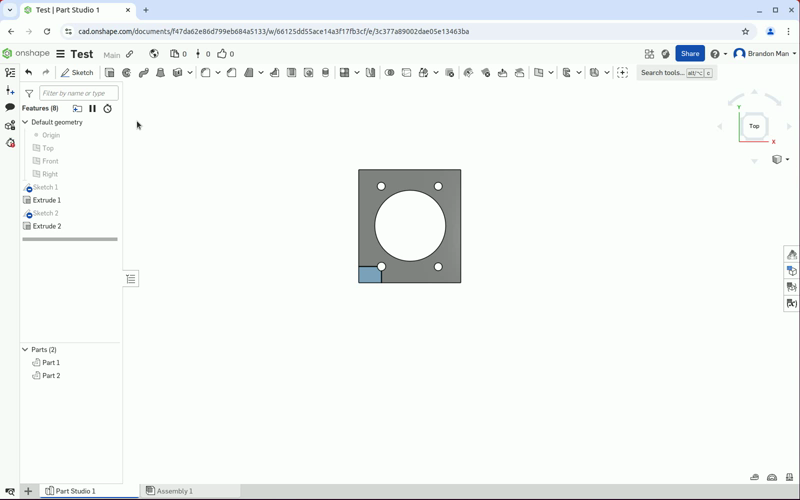
key(shift+h)
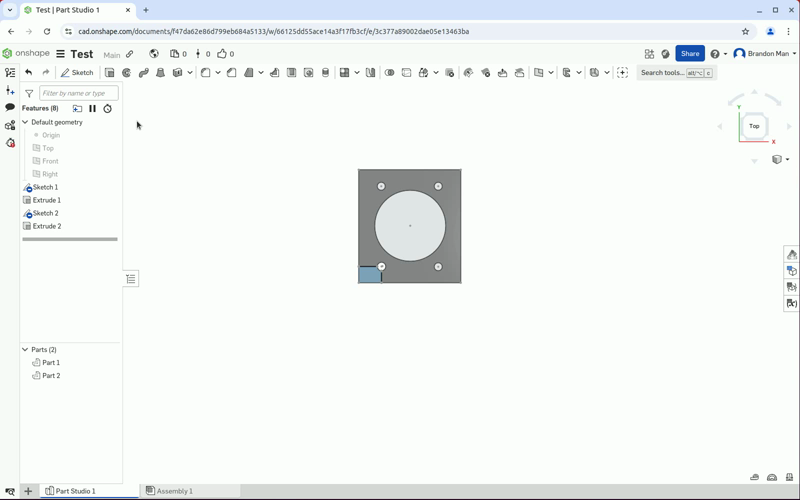
key(shift+7)
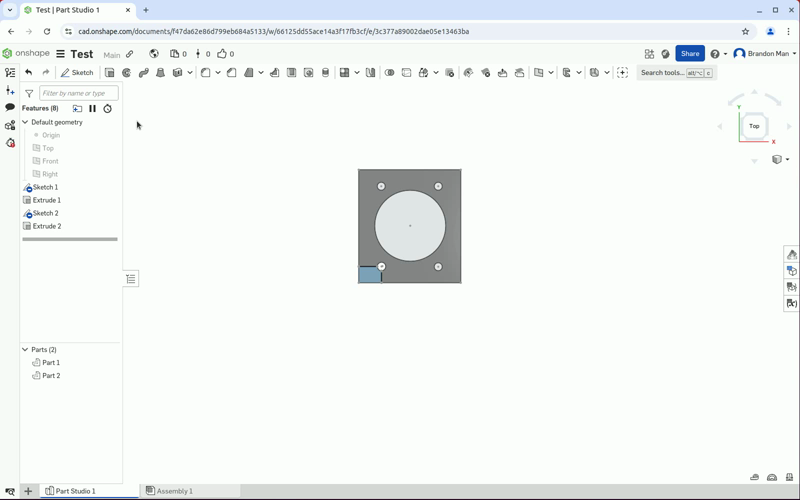
key(up, 3)
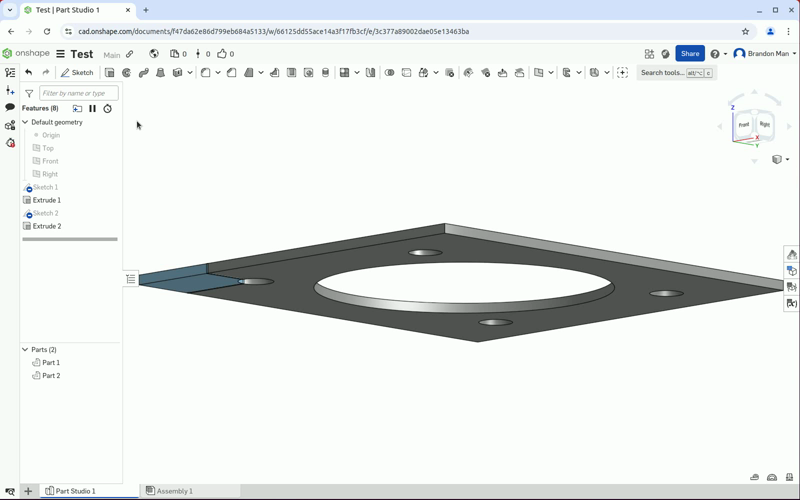
key(left, 3)
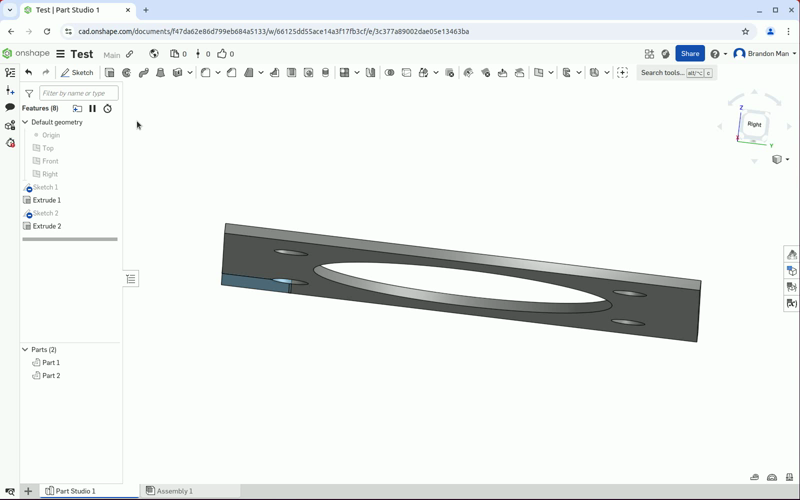
key(right, 3)
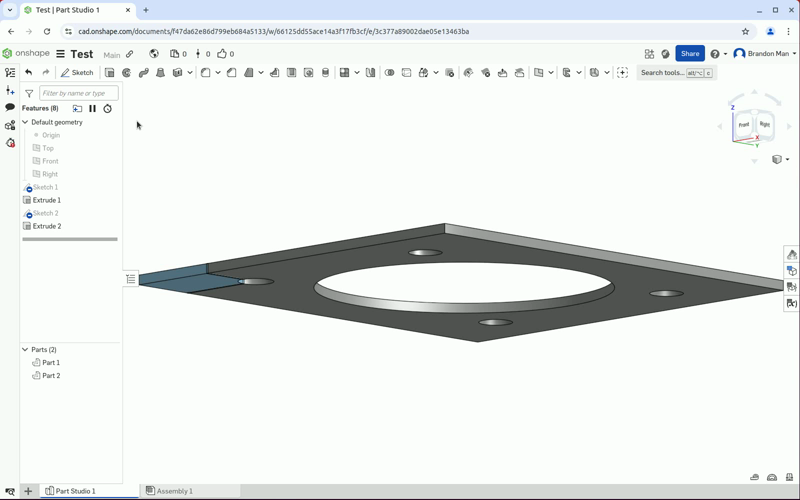
key(down, 3)
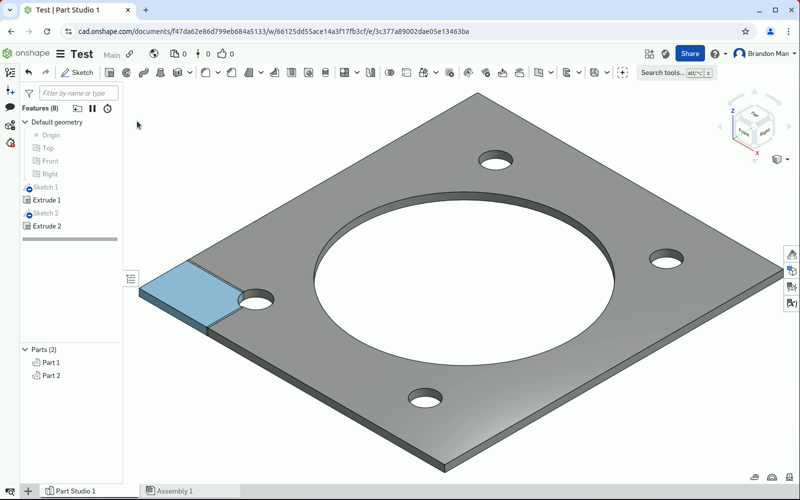
mouse_move(73, 189)
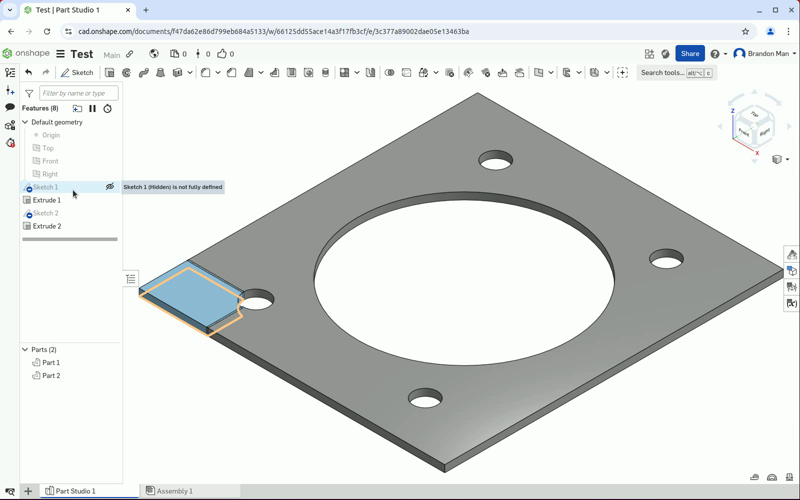
click(73, 189)